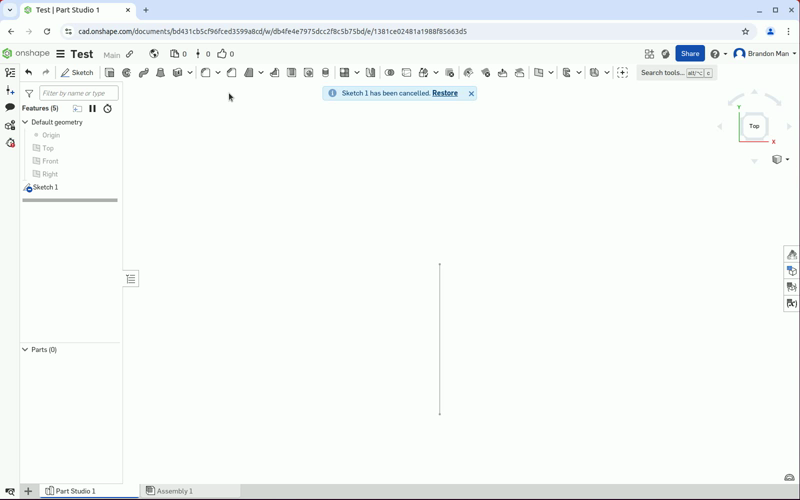
key(shift+h)
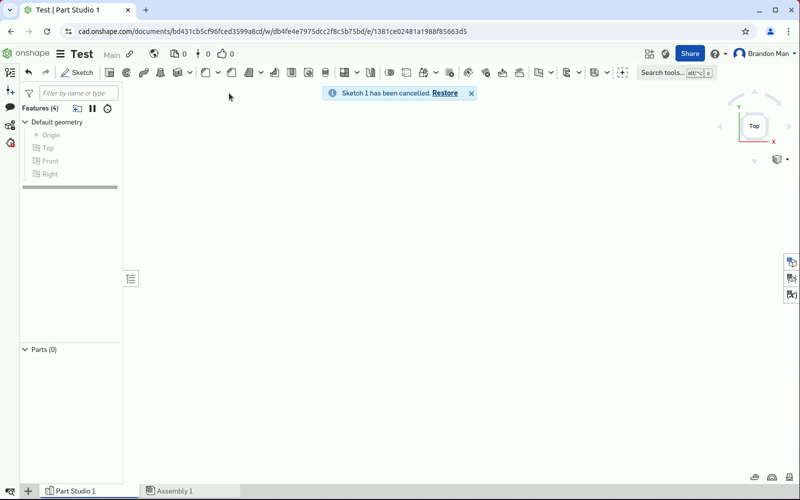
mouse_move(73, 352)
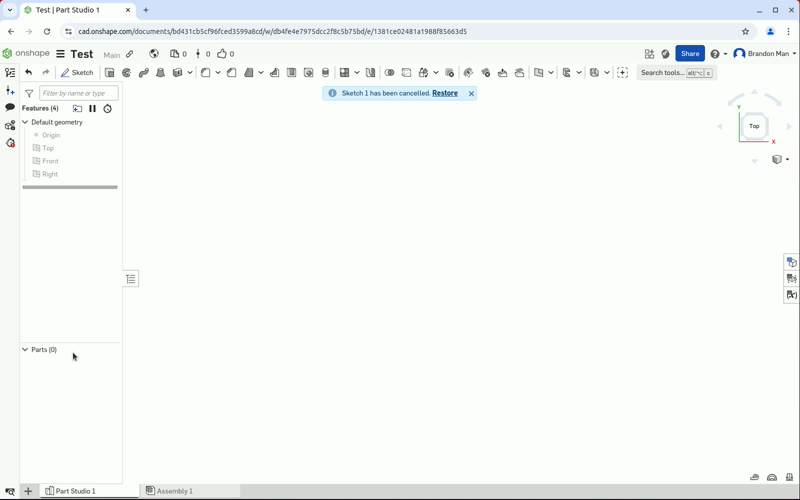
key(y)
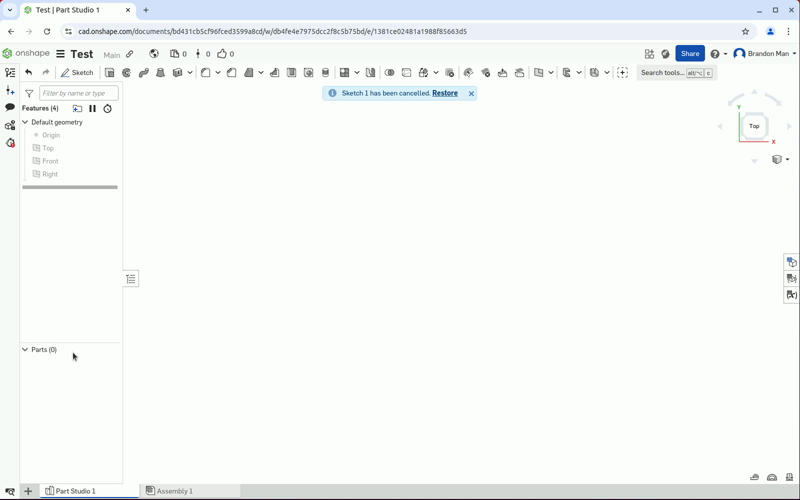
key(shift+p)
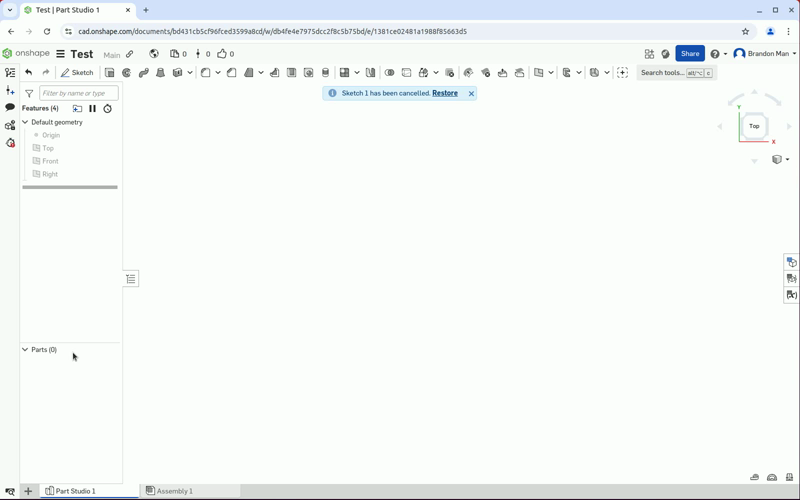
key(space)
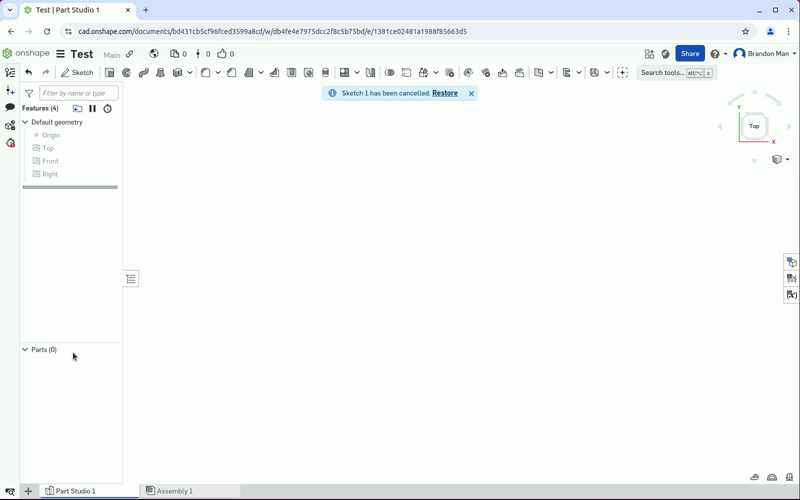
key_down(shift)
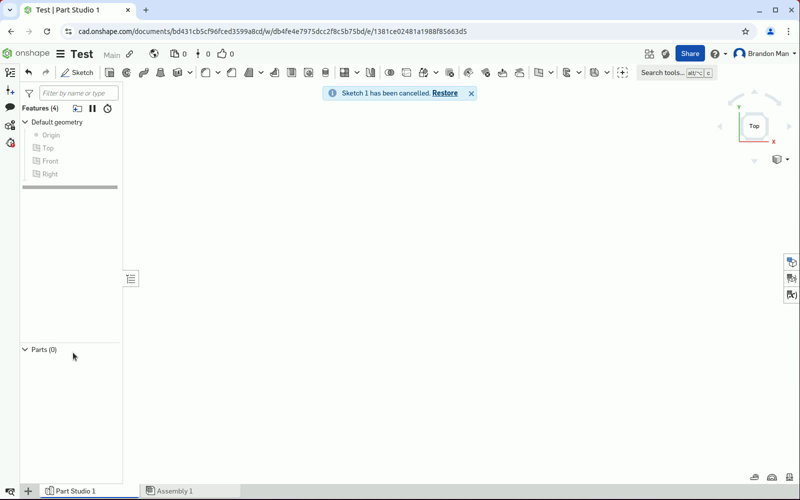
key(up)
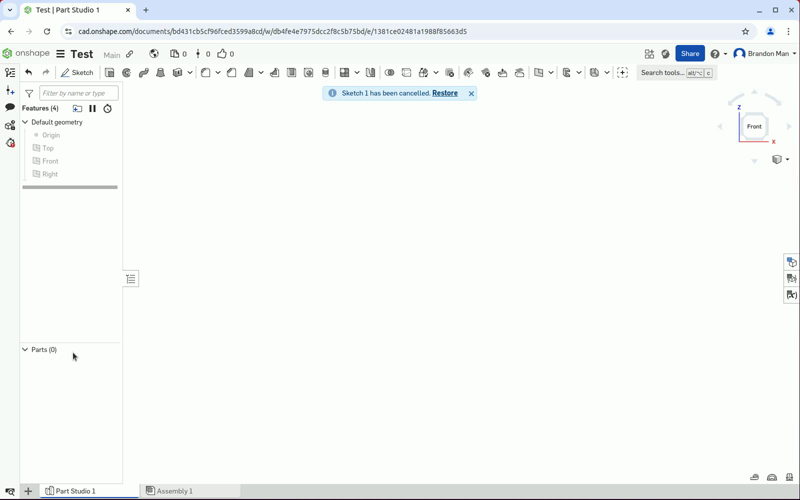
key_up(shift)
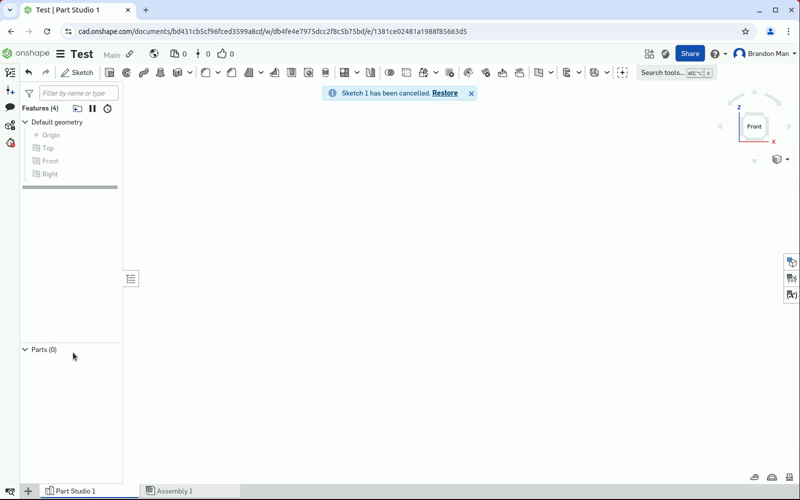
mouse_move(73, 352)
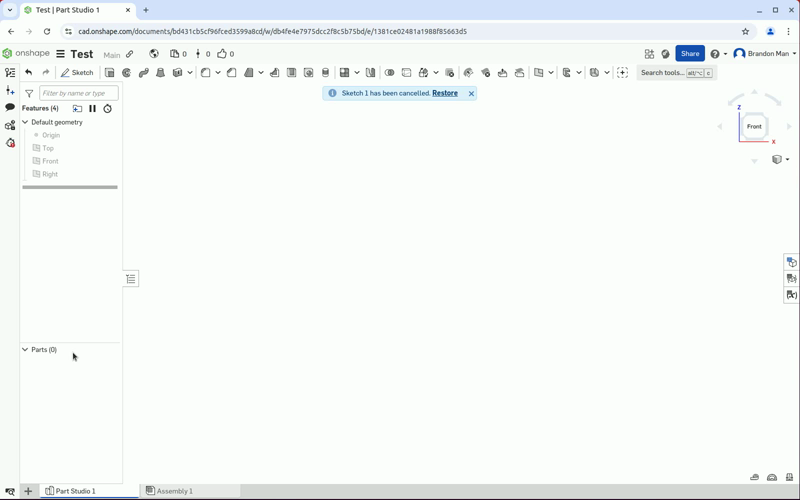
key(shift+y)
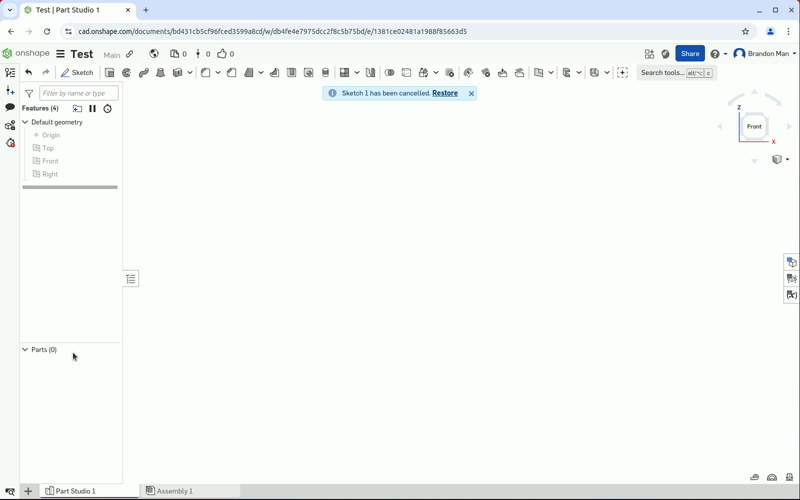
key(shift+s)
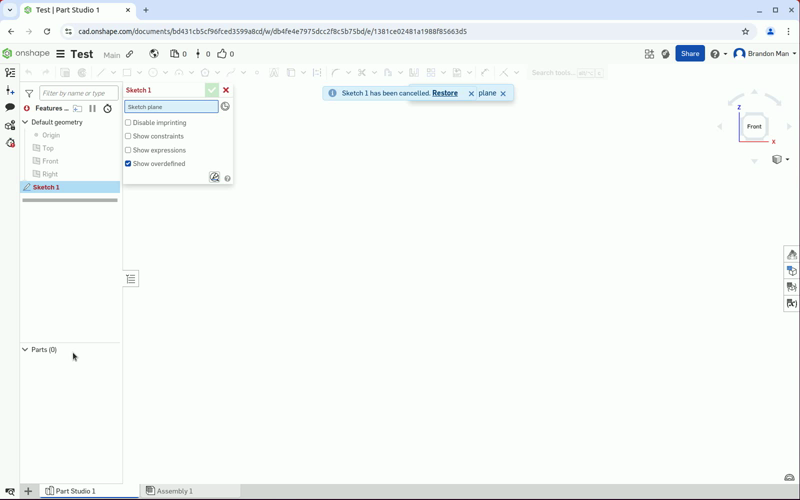
mouse_move(73, 163)
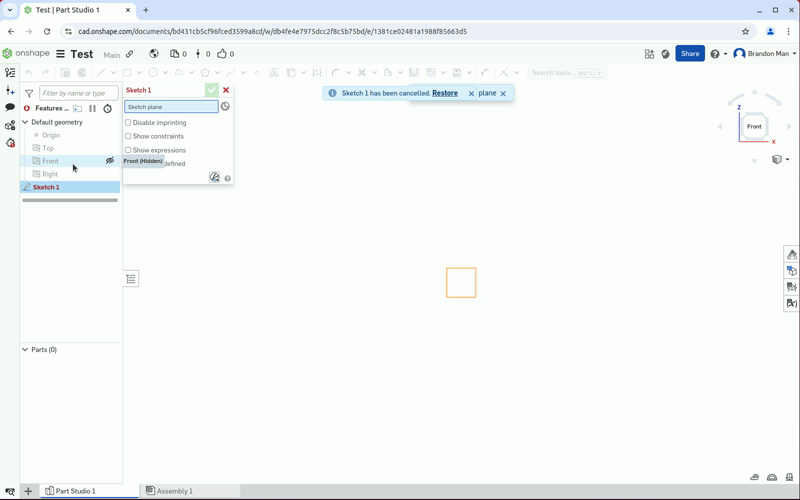
click(73, 163)
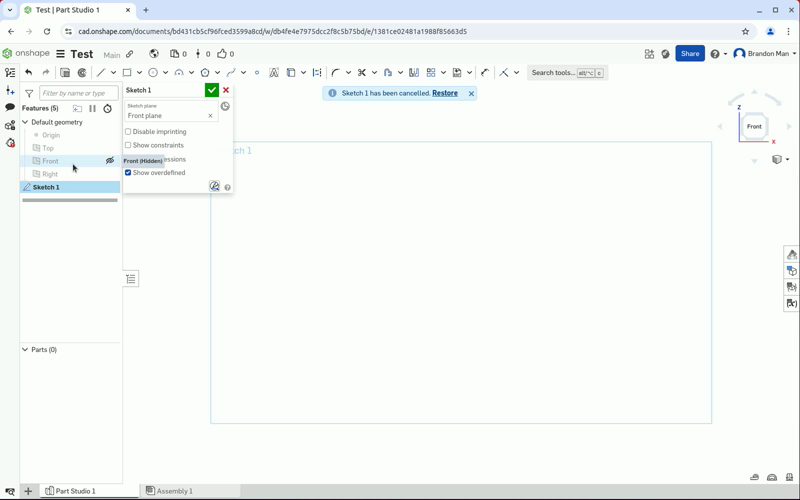
mouse_move(73, 352)
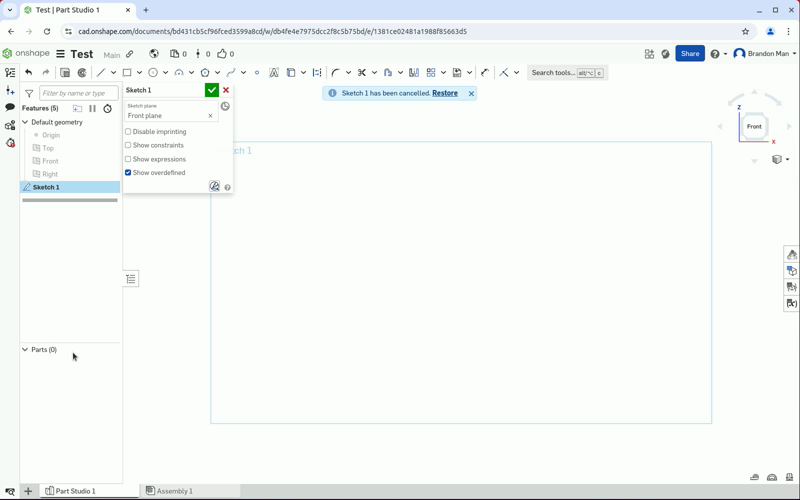
key(y)
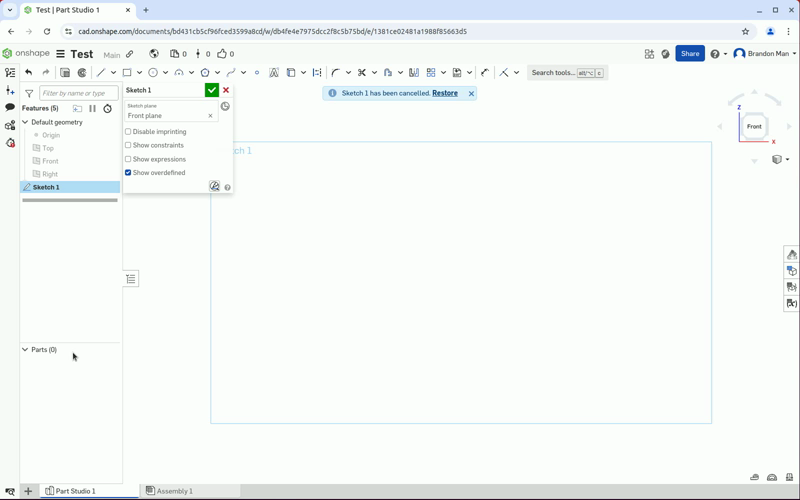
key(l)
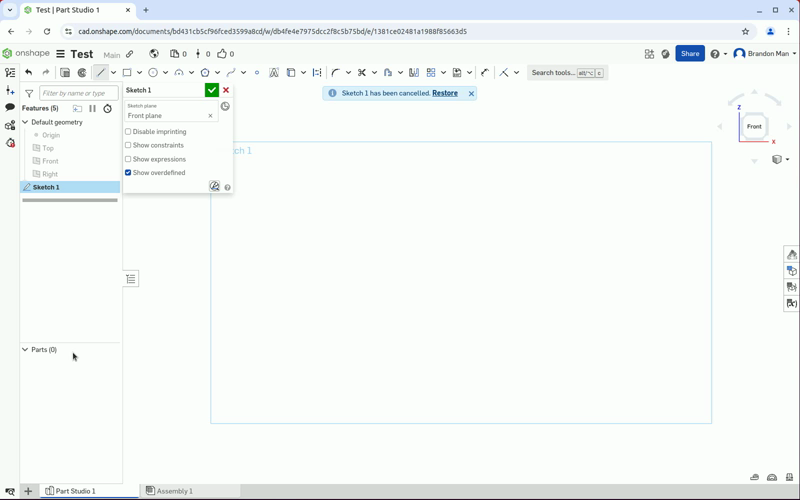
key_down(shift)
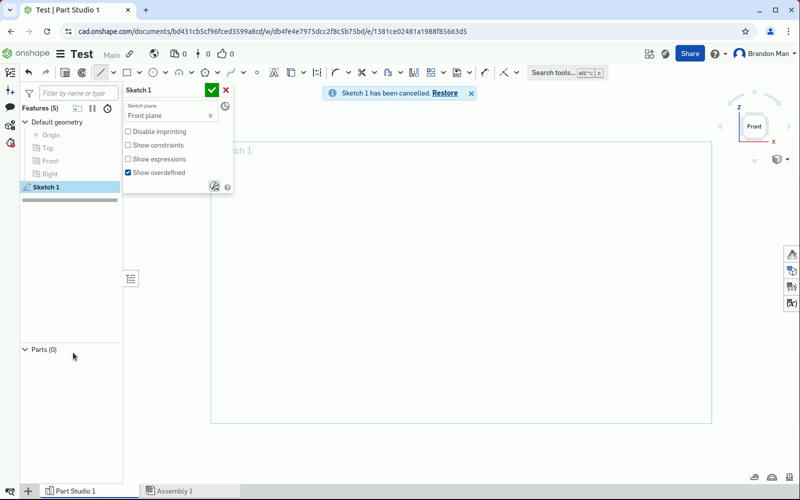
mouse_move(379, 282)
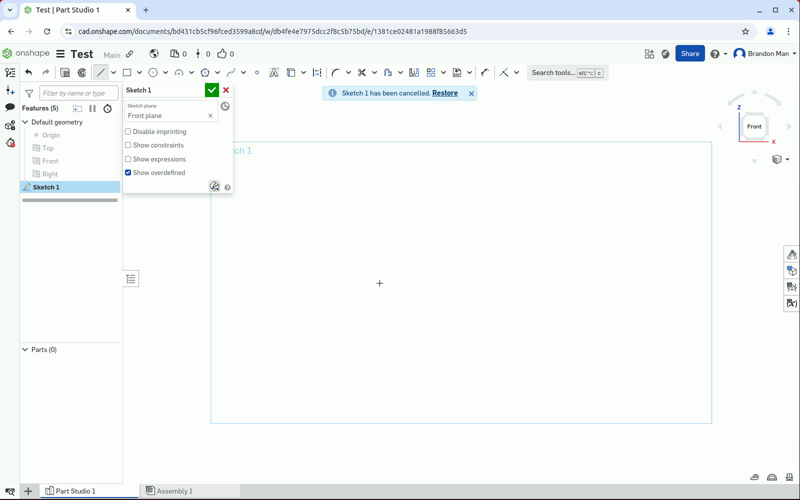
click(379, 282)
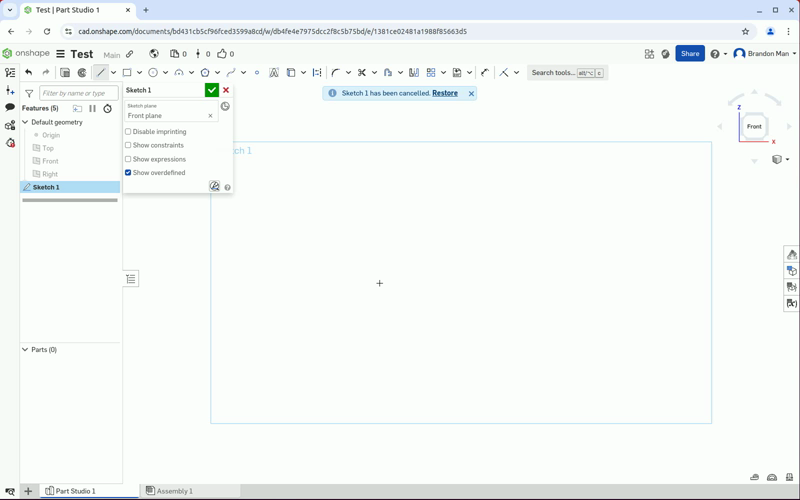
key_up(shift)
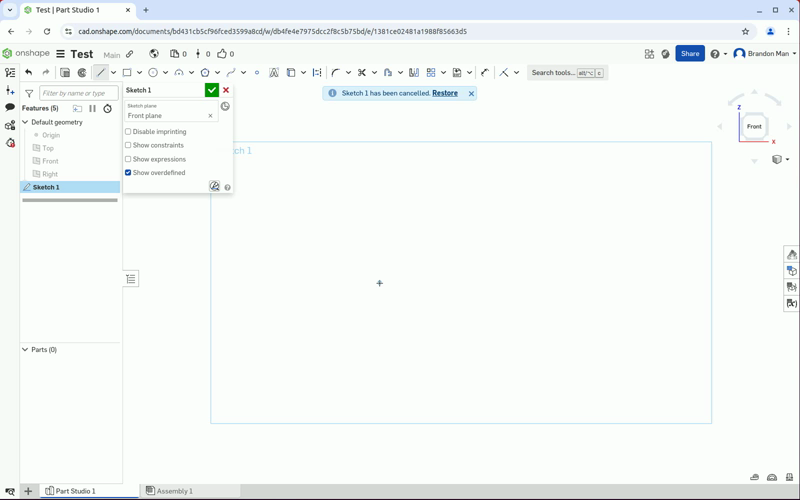
key_down(shift)
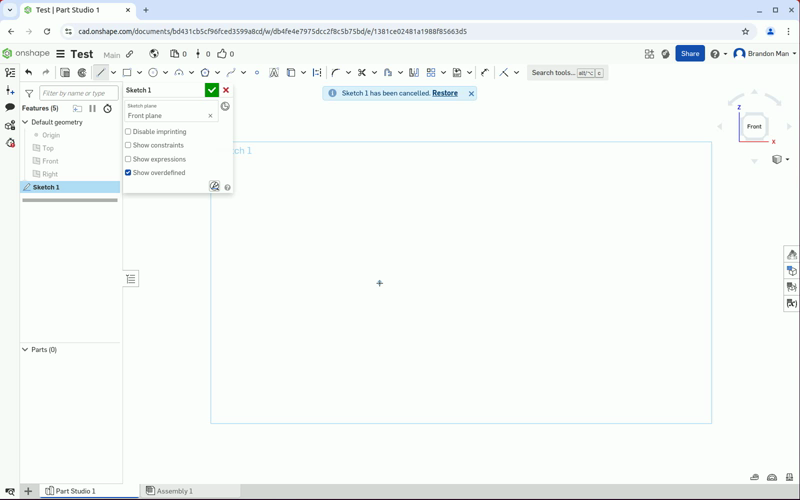
mouse_move(461, 282)
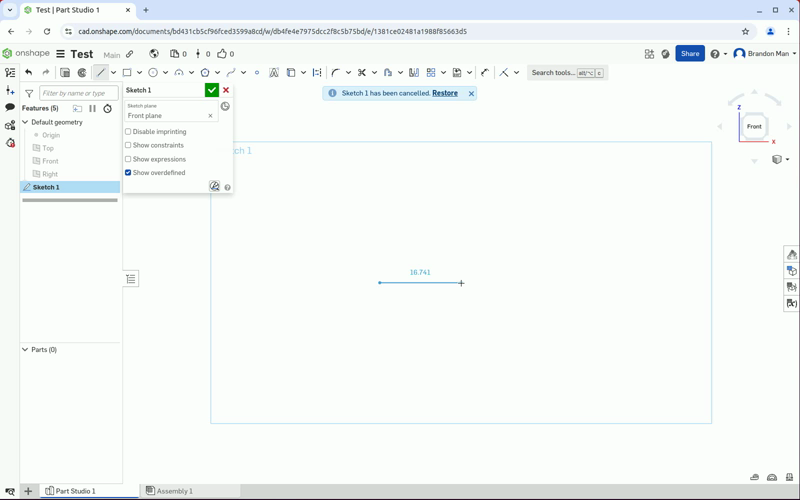
click(461, 282)
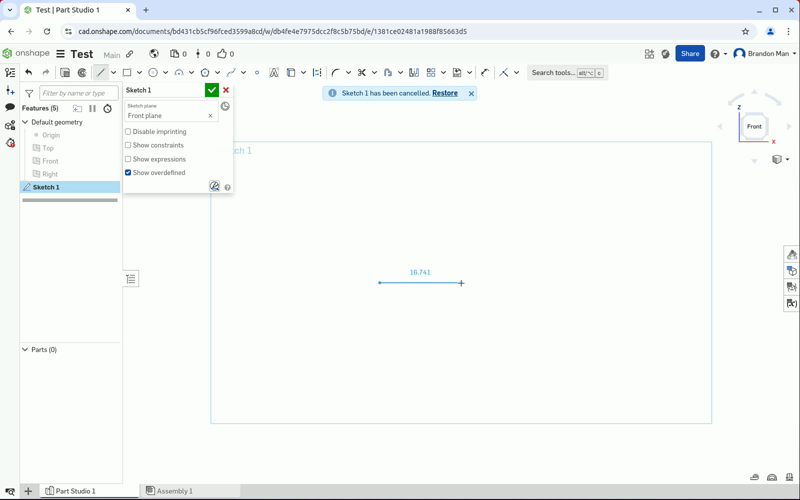
key_up(shift)
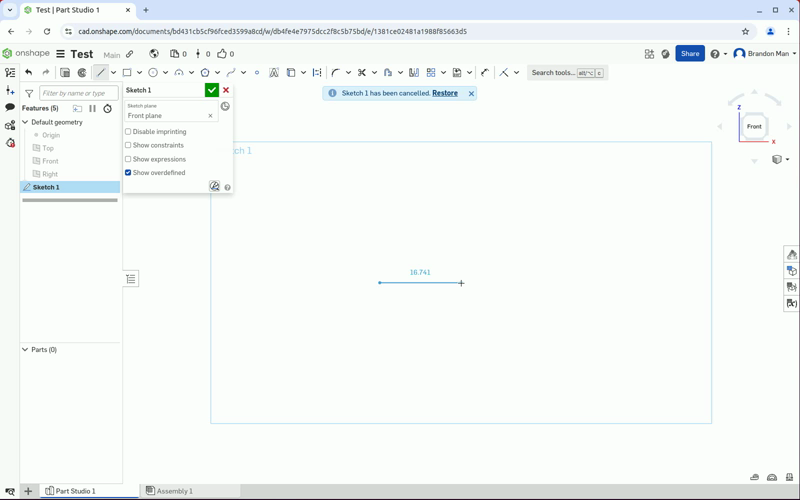
key_down(shift)
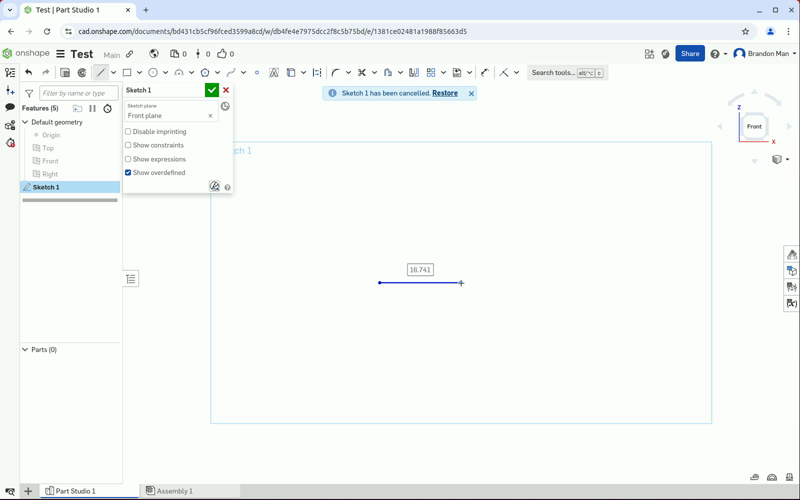
mouse_move(491, 282)
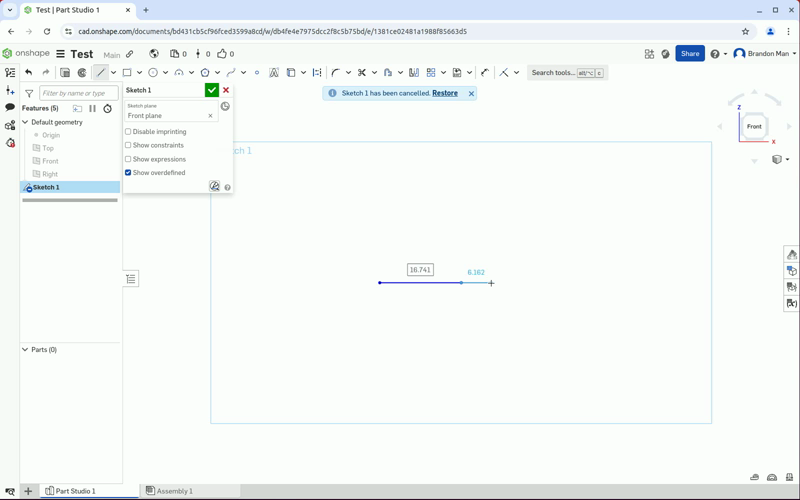
mouse_move(461, 266)
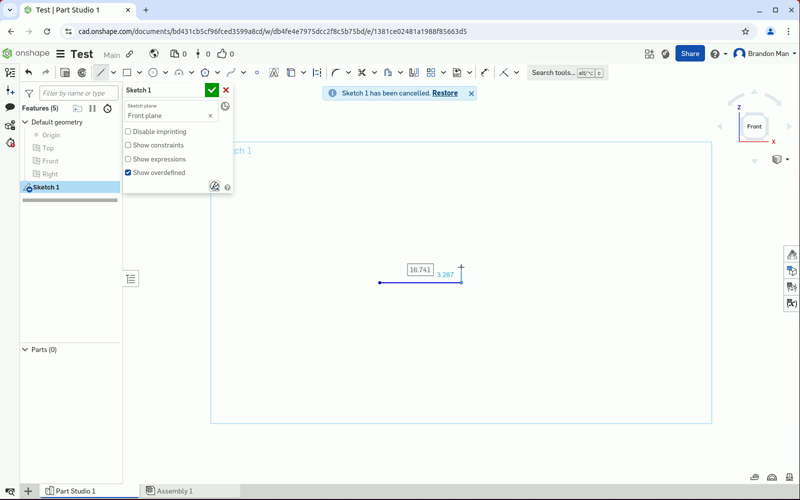
click(461, 266)
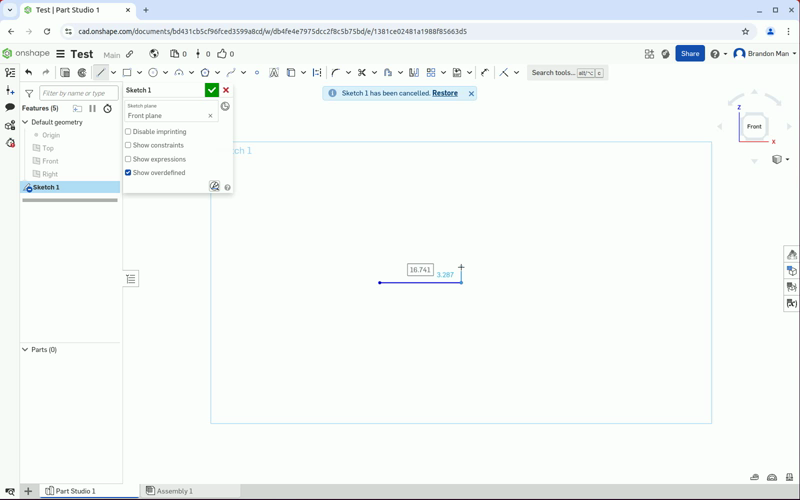
key_up(shift)
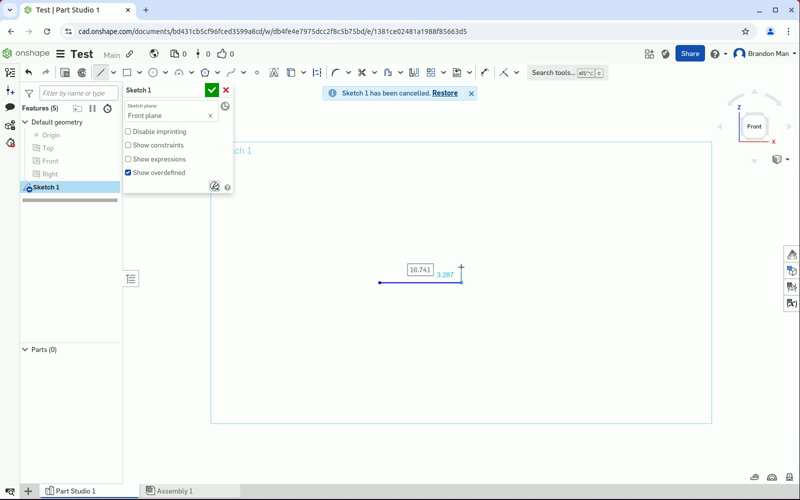
key_down(shift)
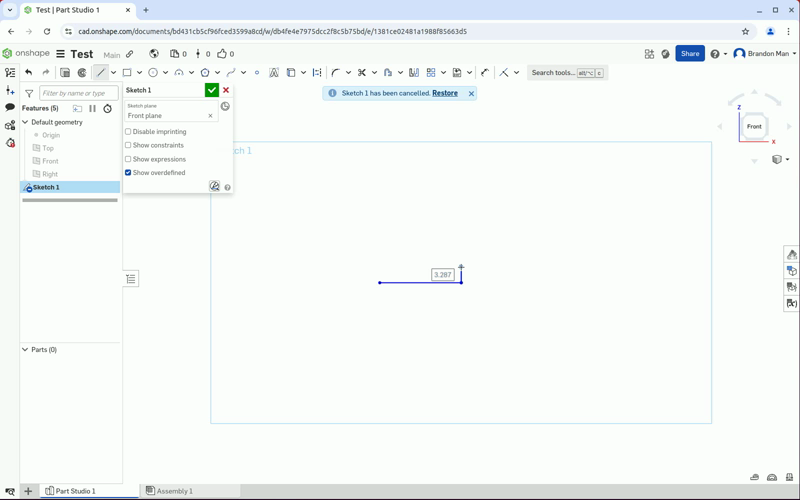
mouse_move(396, 266)
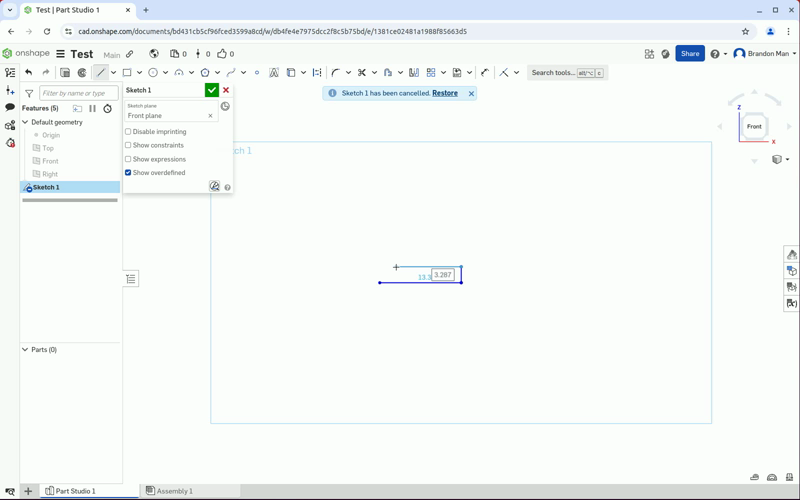
click(396, 266)
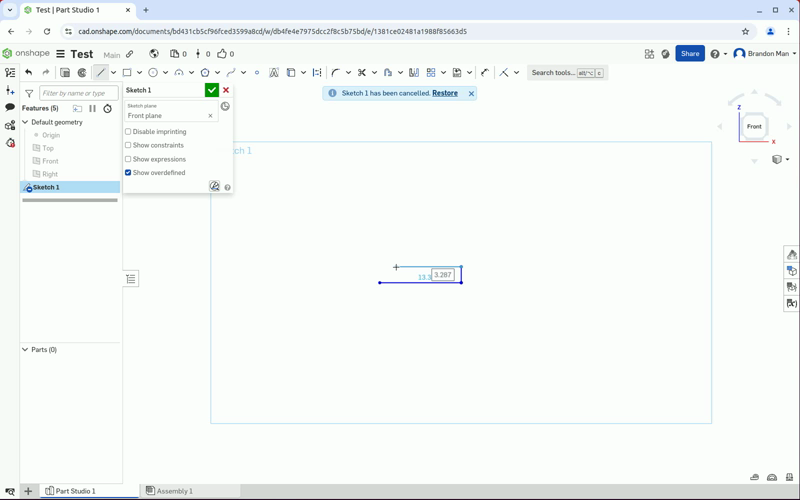
key_up(shift)
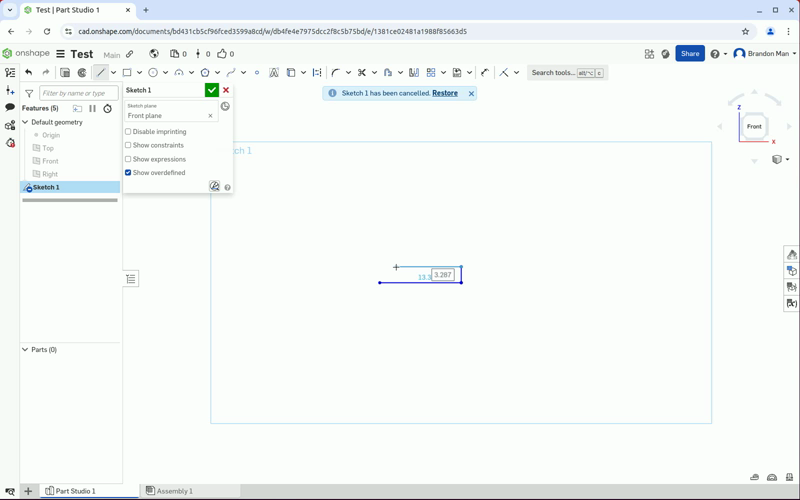
key_down(shift)
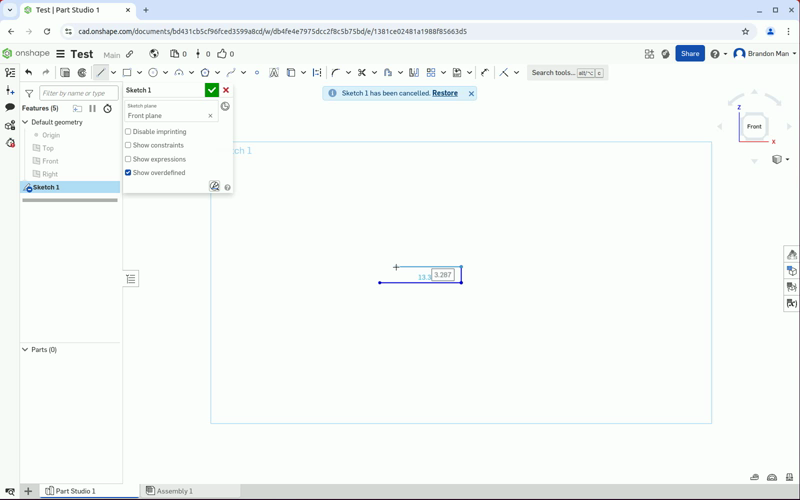
mouse_move(426, 266)
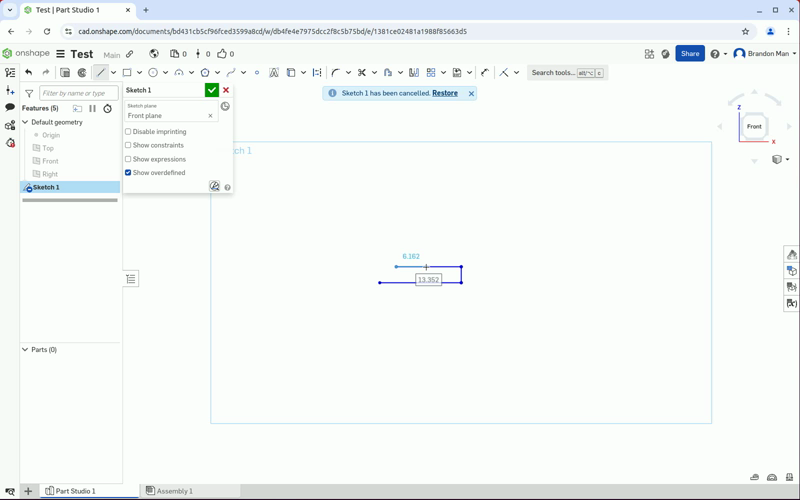
mouse_move(379, 266)
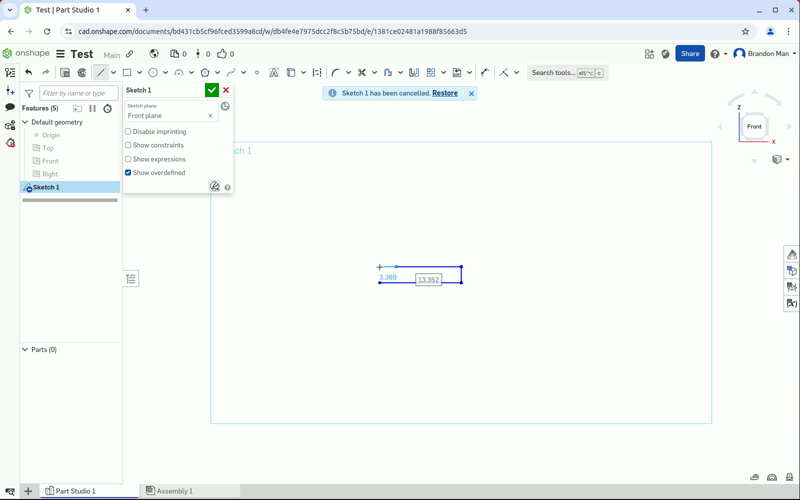
click(379, 266)
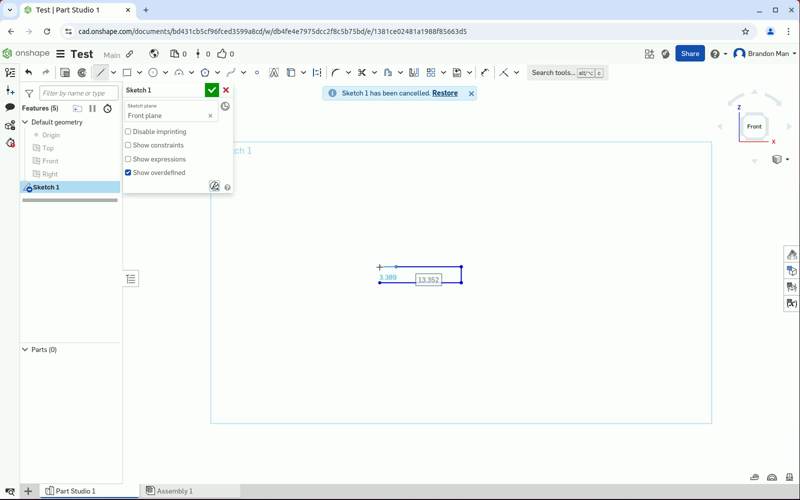
key_up(shift)
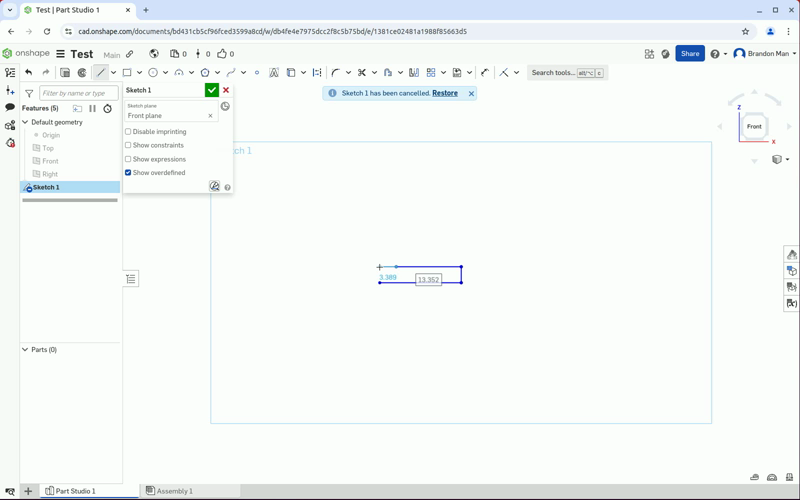
mouse_move(409, 266)
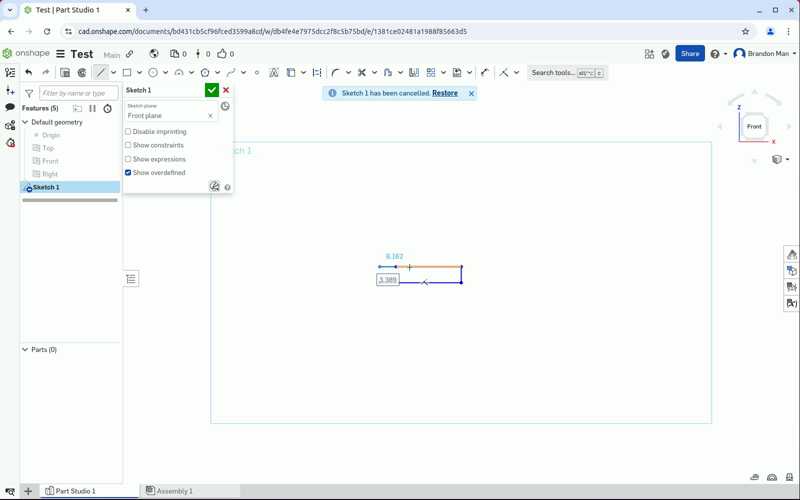
key_down(shift)
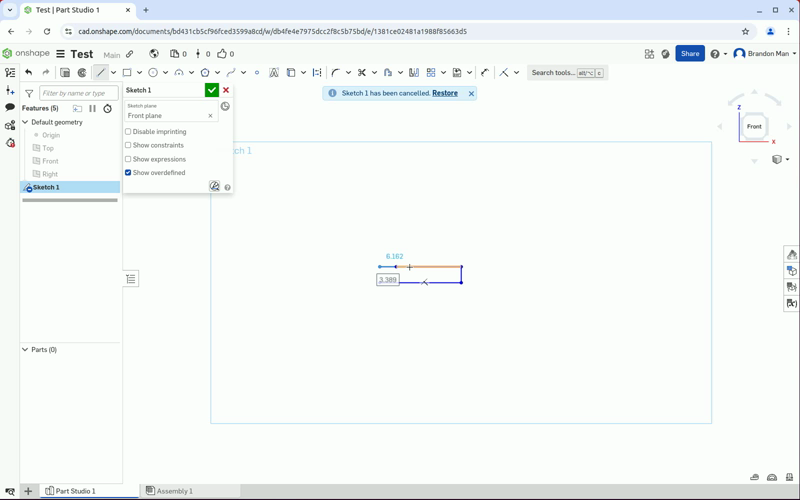
mouse_move(379, 282)
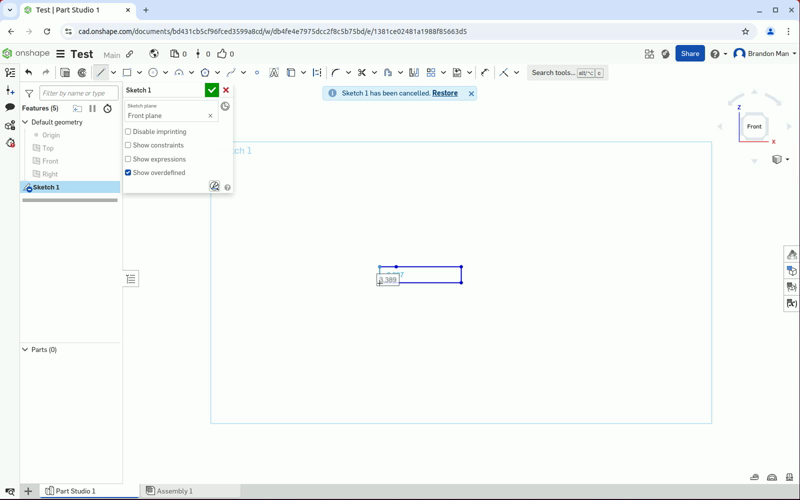
key_up(shift)
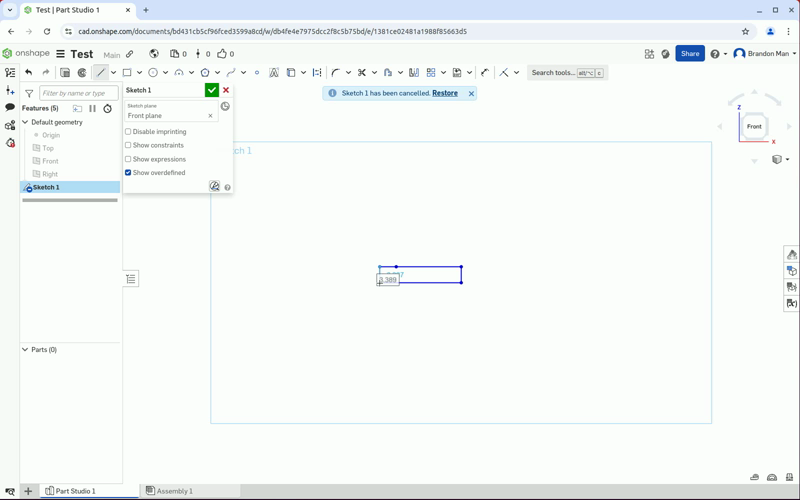
click(379, 282)
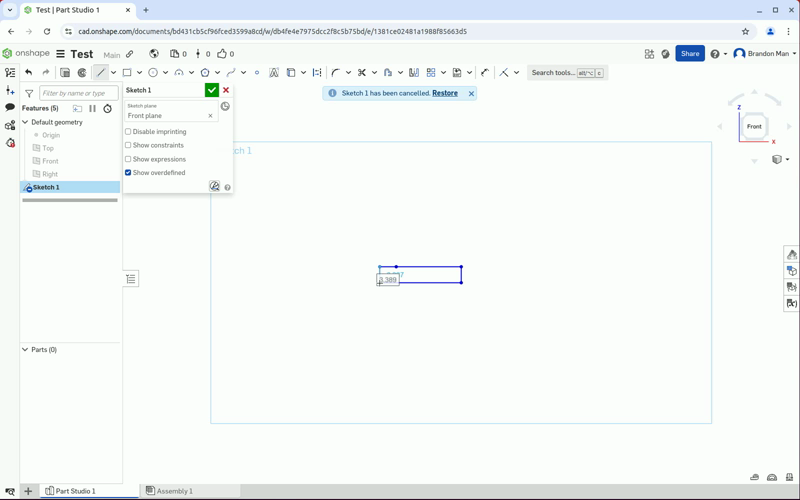
key(esc)
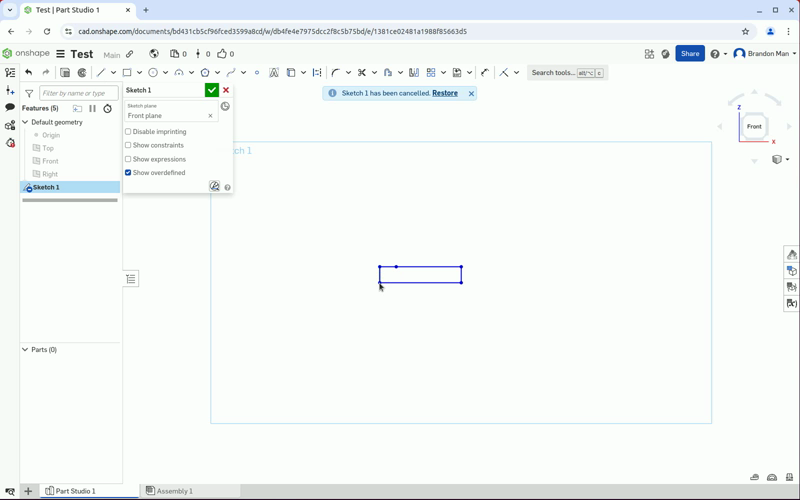
mouse_move(425, 275)
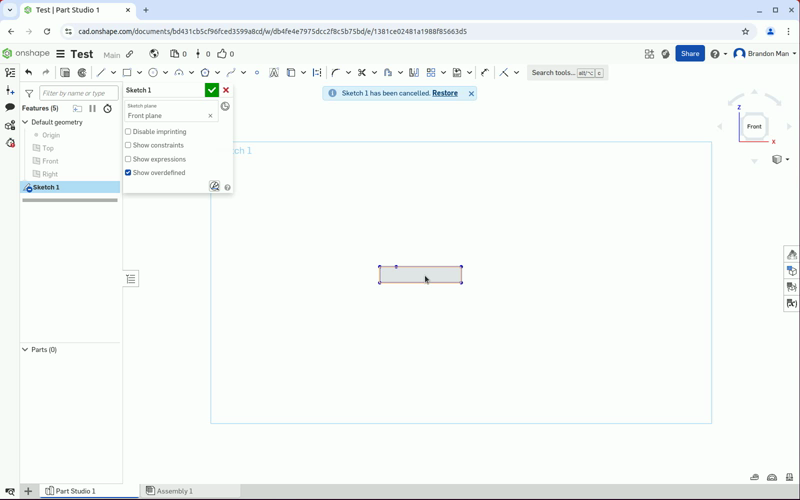
scroll(6)
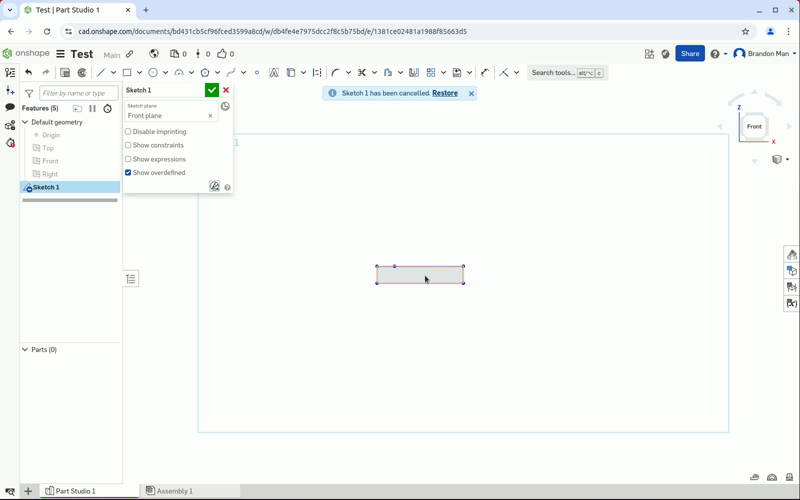
scroll(6)
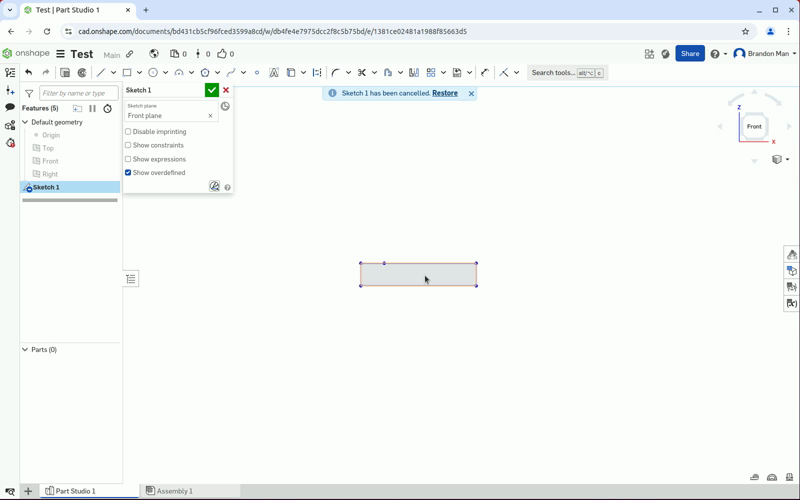
scroll(6)
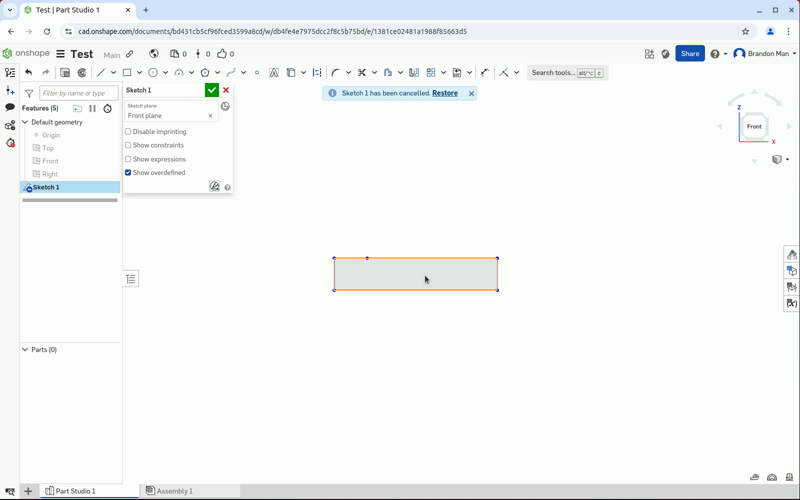
scroll(6)
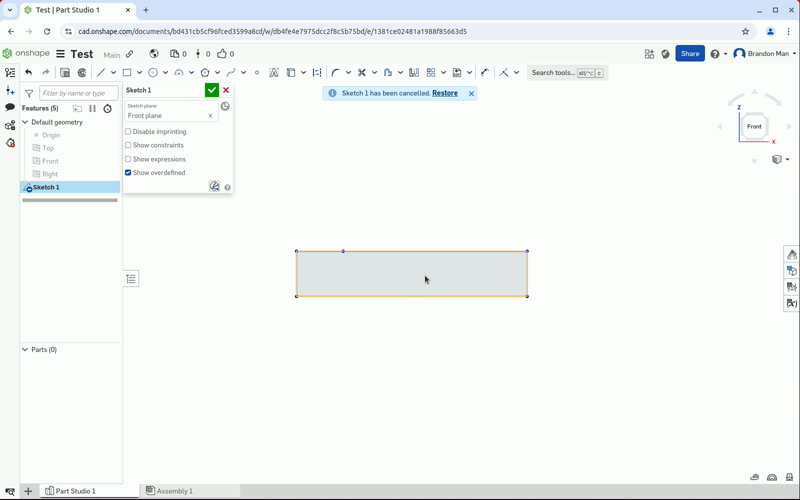
scroll(6)
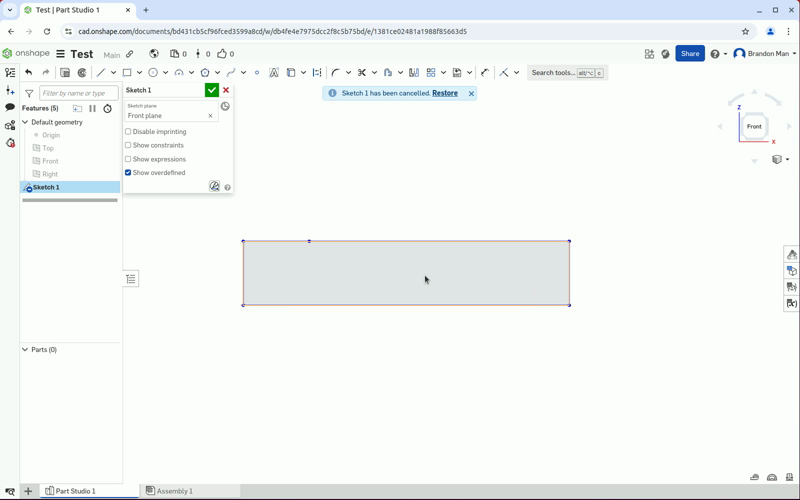
scroll(6)
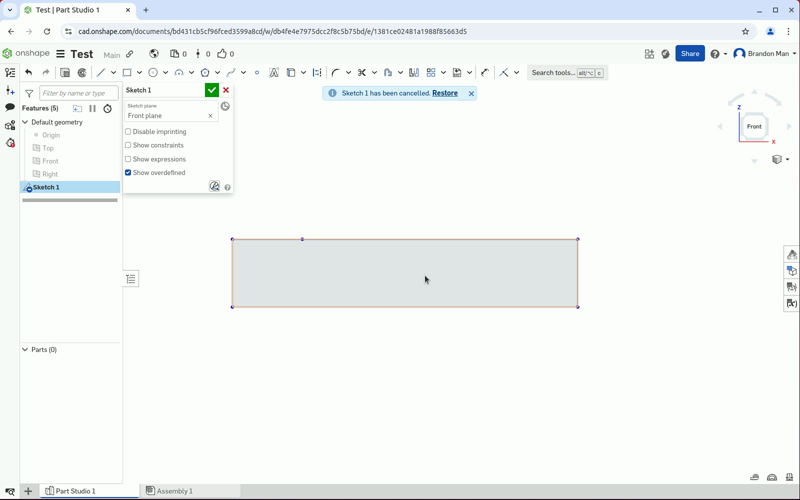
scroll(6)
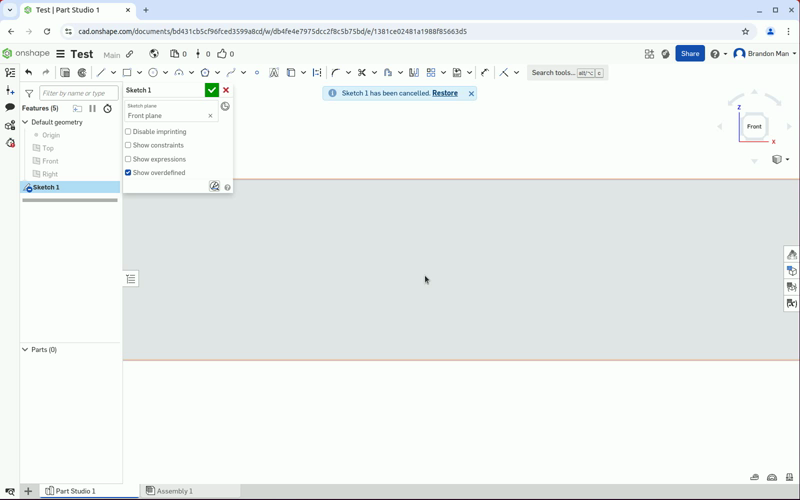
click(425, 275)
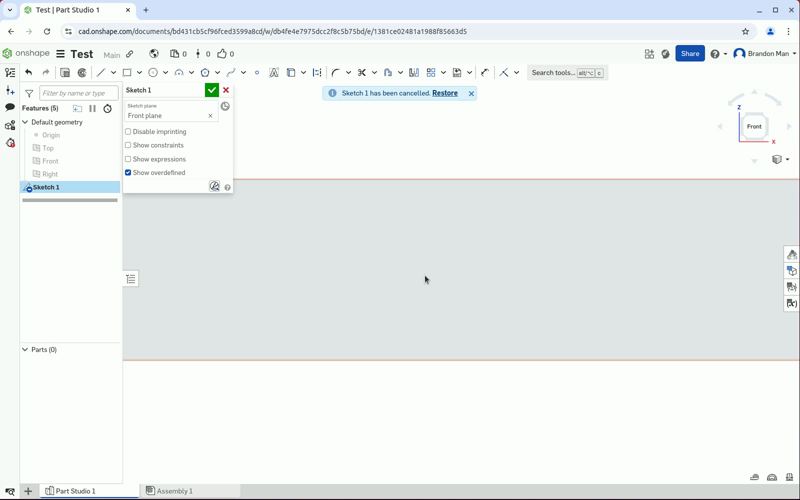
scroll(-6)
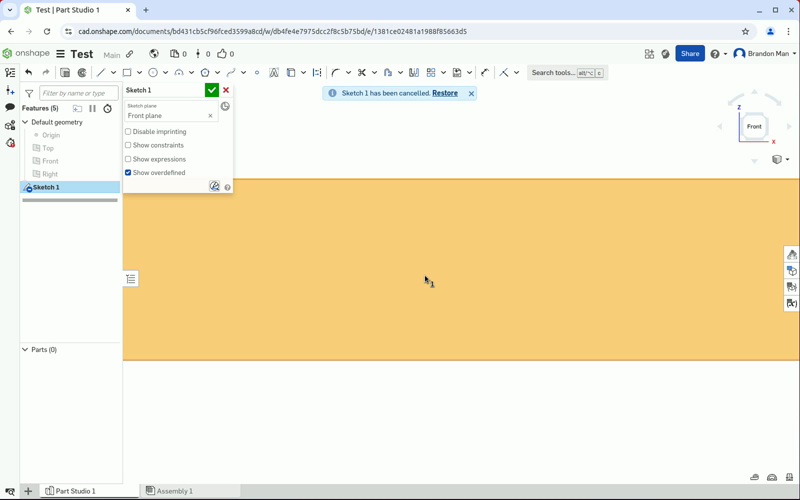
scroll(-6)
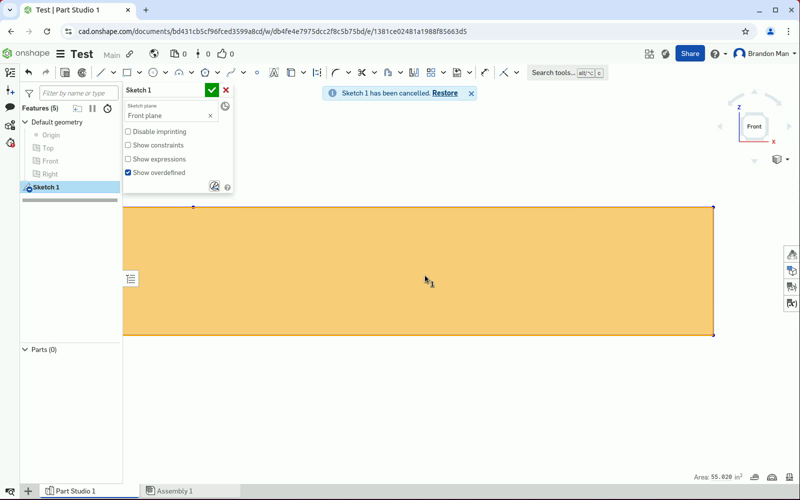
scroll(-6)
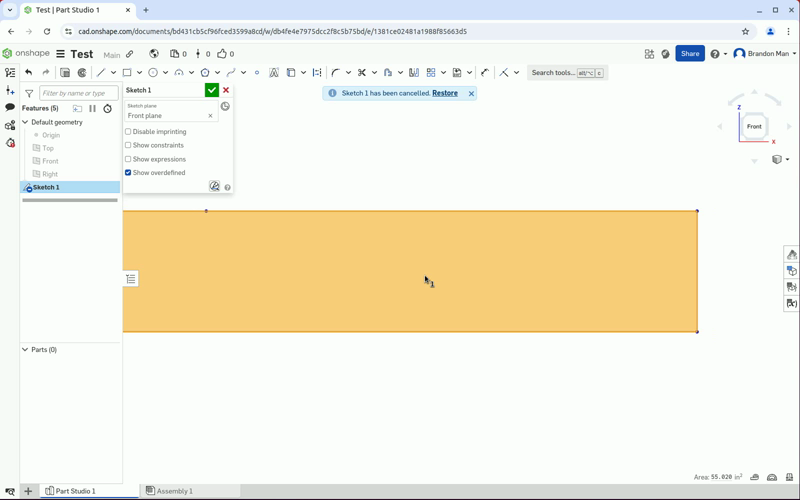
scroll(-6)
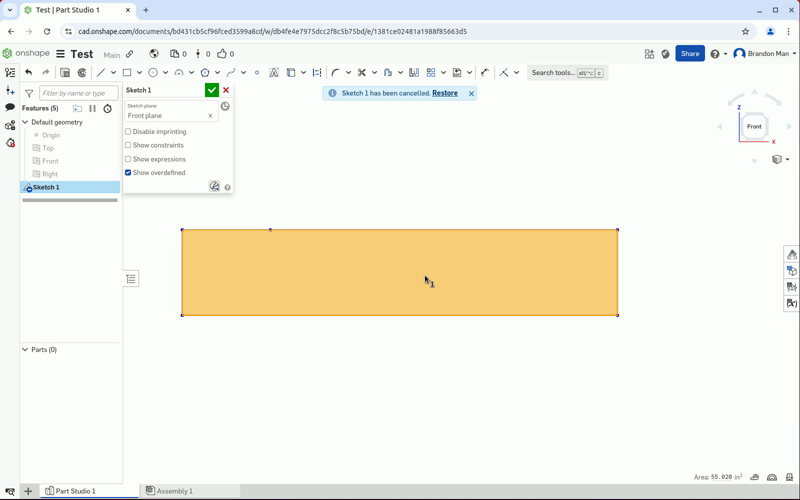
scroll(-6)
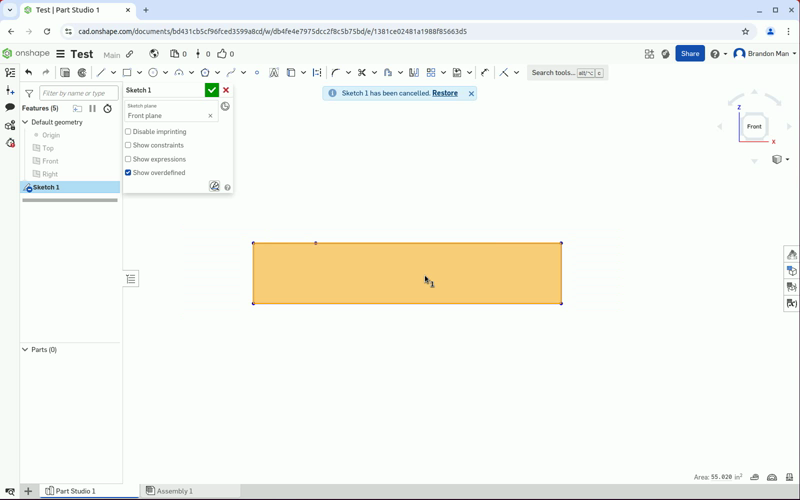
scroll(-6)
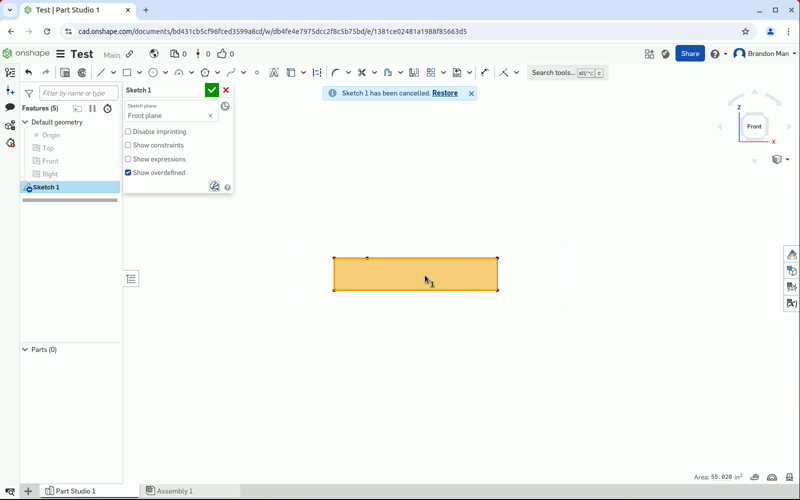
scroll(-6)
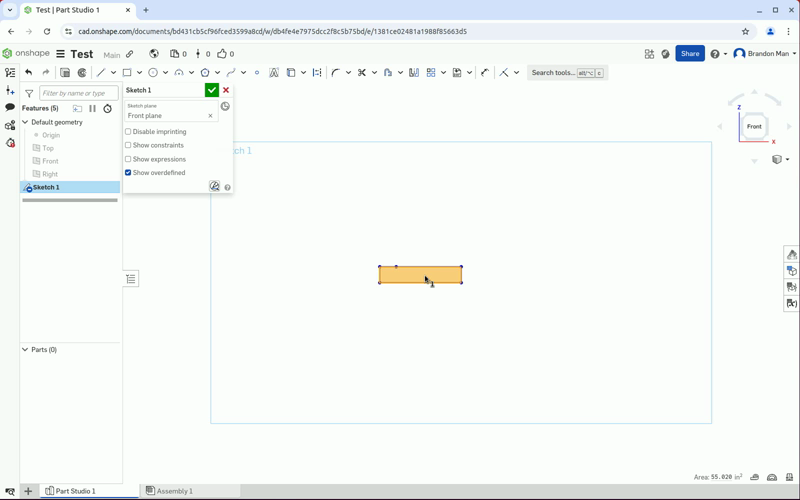
mouse_move(73, 352)
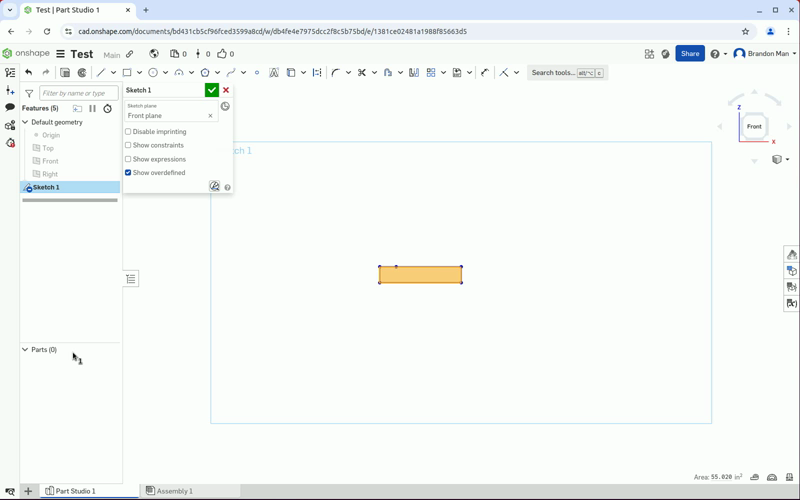
key(shift+y)
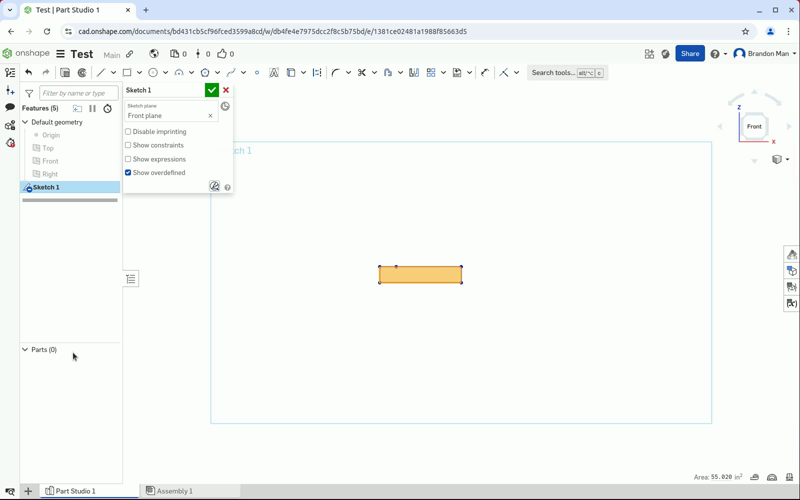
key(shift+e)
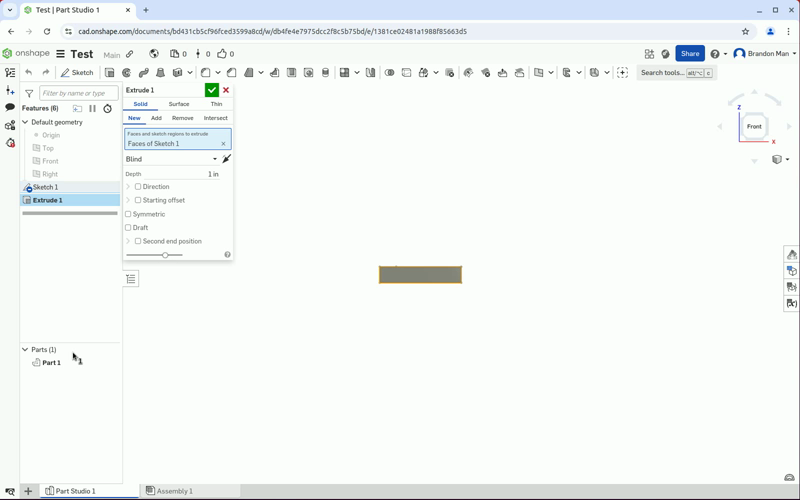
mouse_move(143, 106)
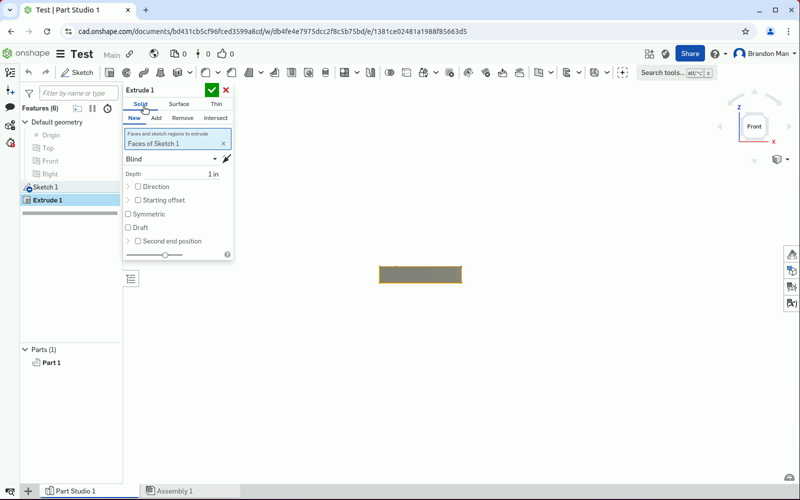
click(143, 106)
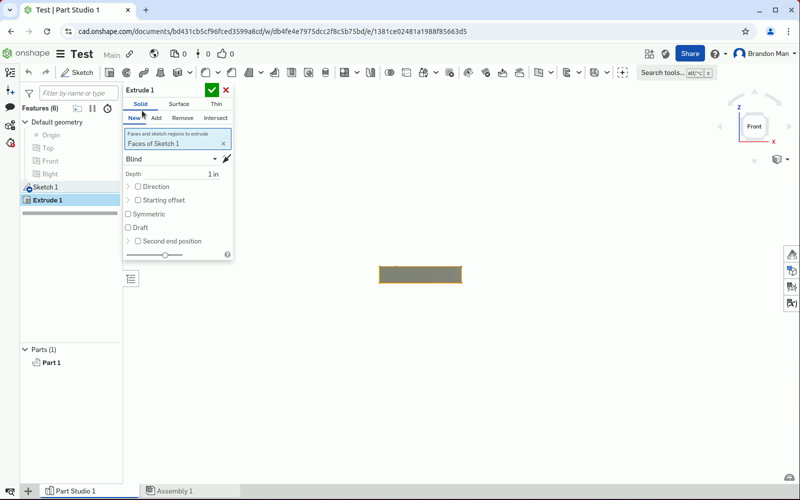
mouse_move(137, 120)
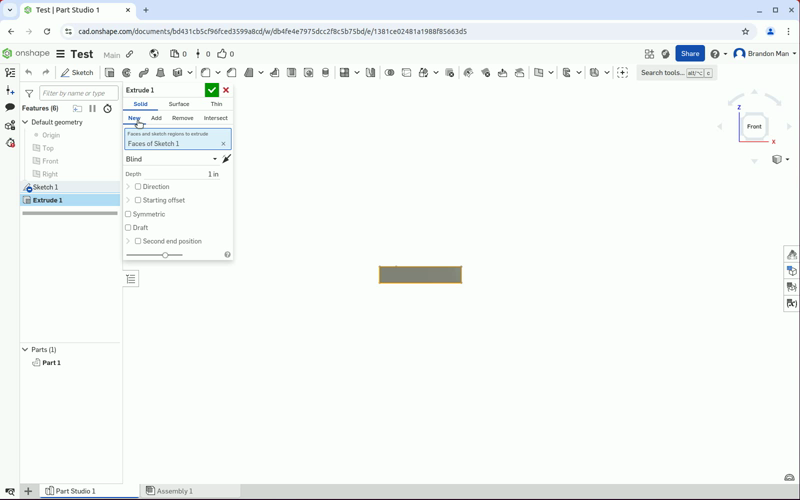
click(137, 120)
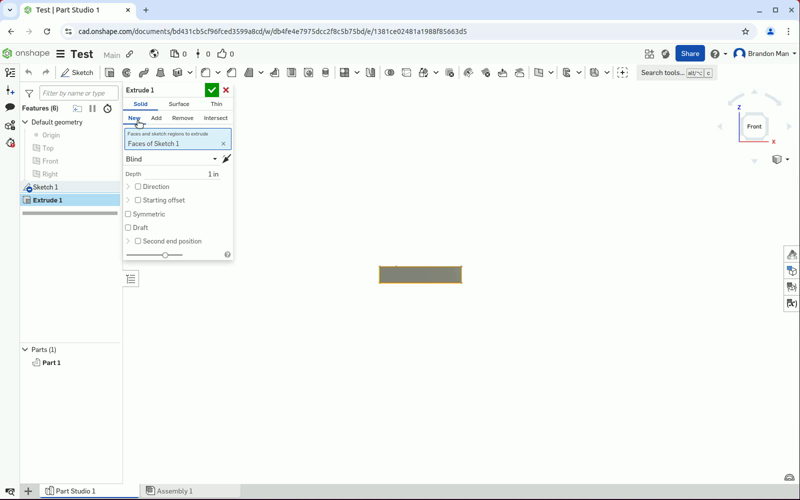
key(tab, 4)
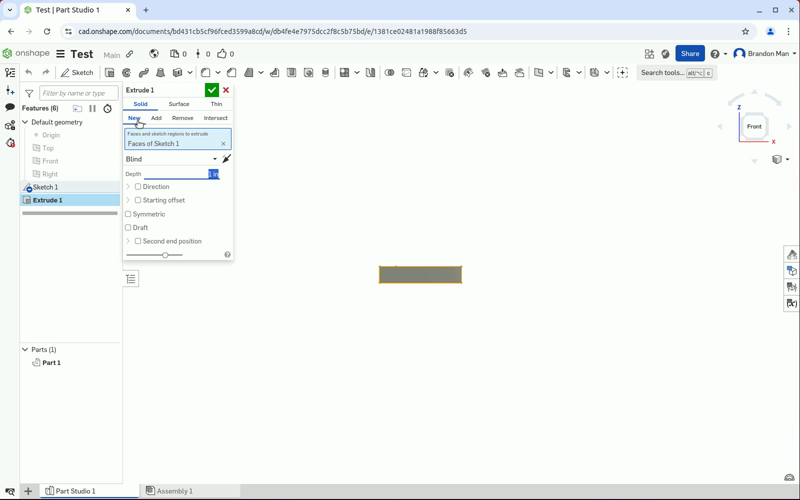
text(-0.241)
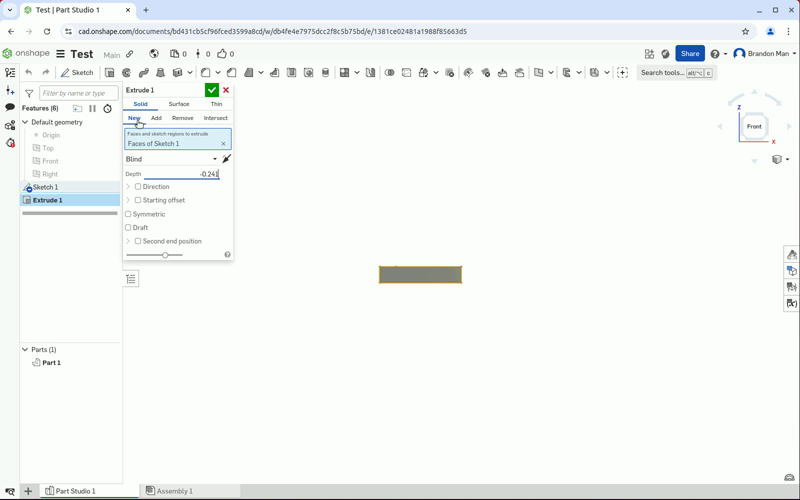
key(enter)
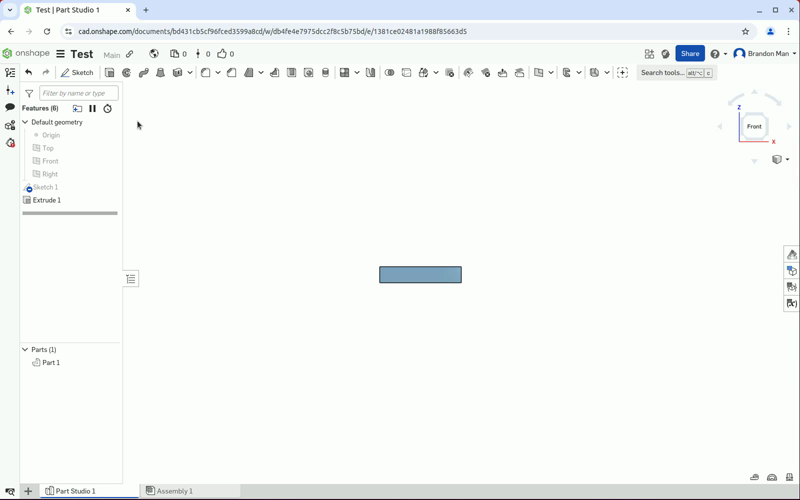
key(shift+h)
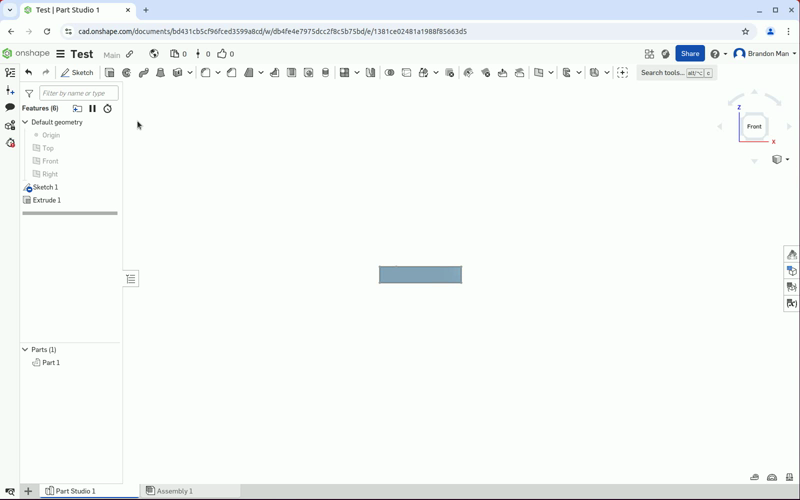
key(shift+h)
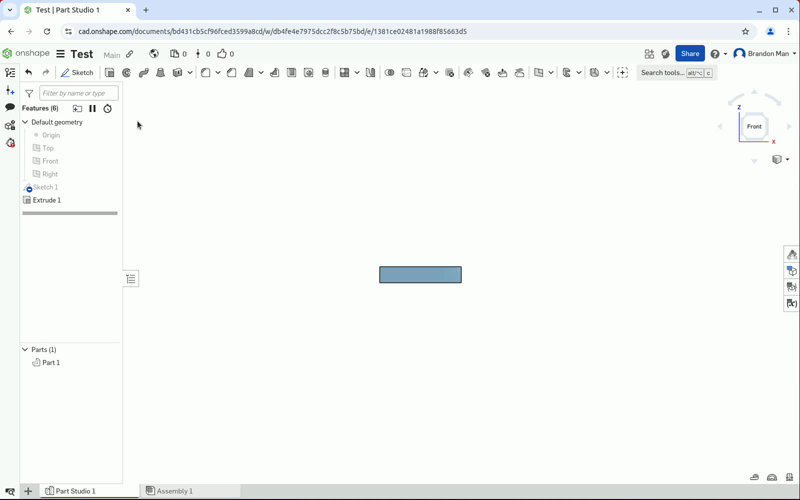
mouse_move(73, 189)
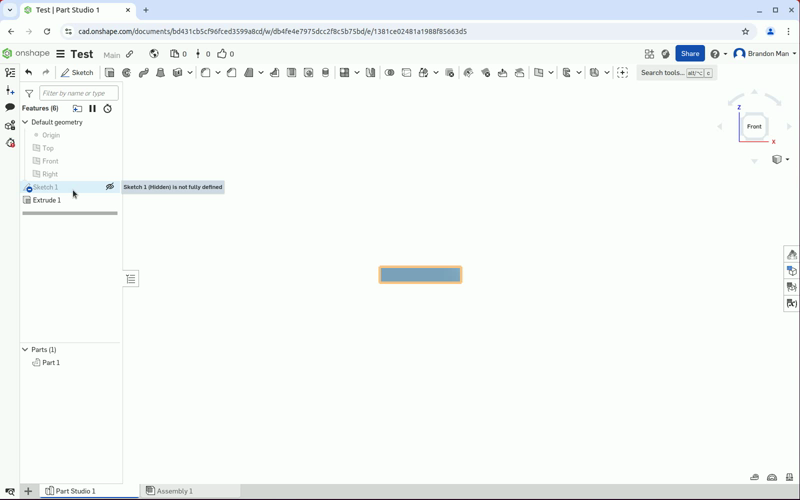
click(73, 189)
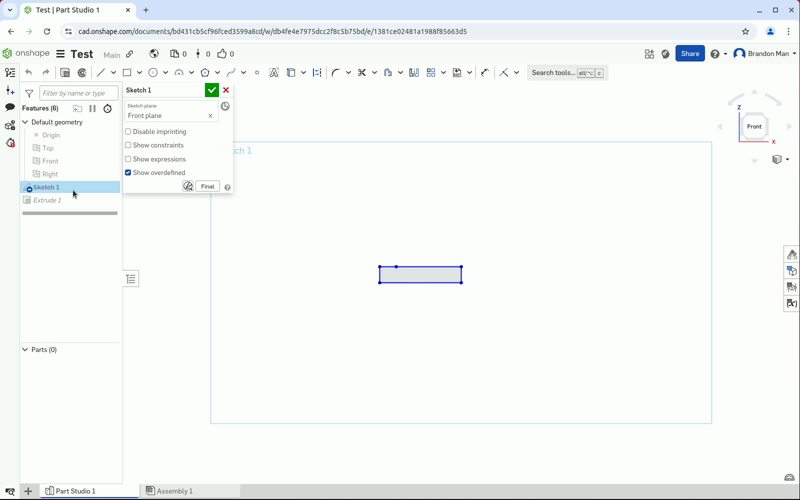
mouse_move(229, 92)
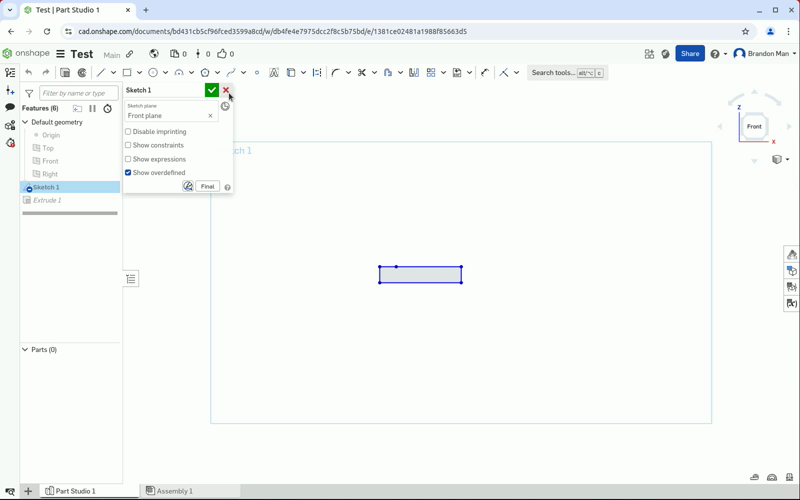
click(229, 92)
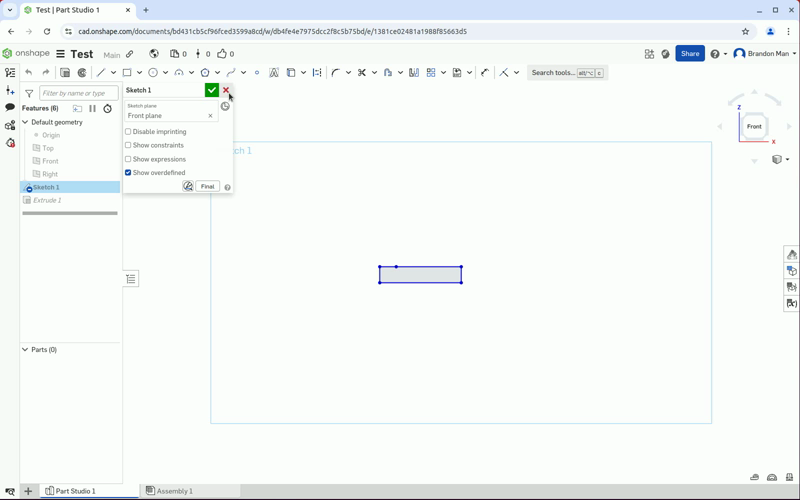
key(shift+s)
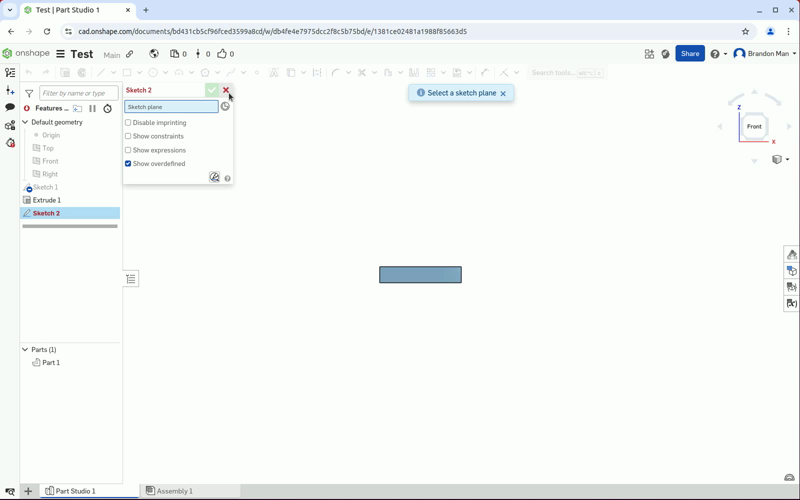
mouse_move(73, 163)
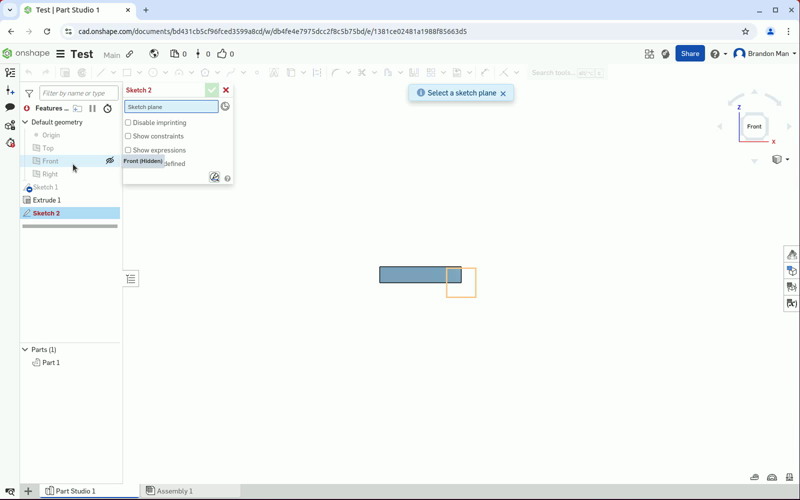
click(73, 163)
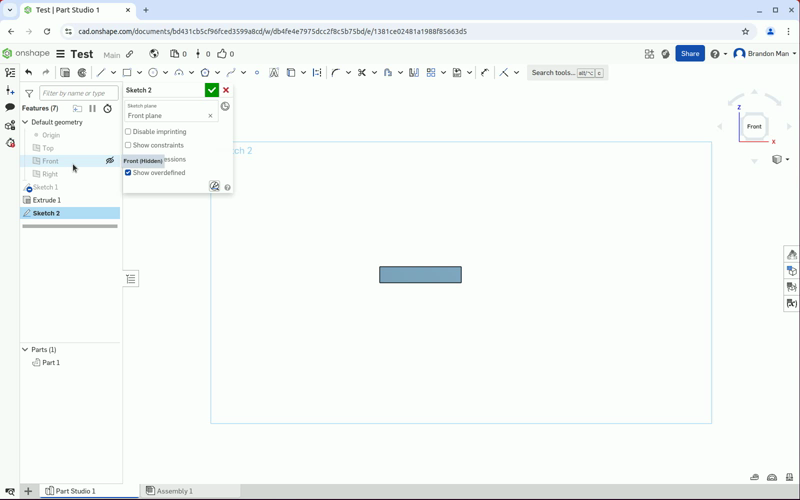
mouse_move(73, 352)
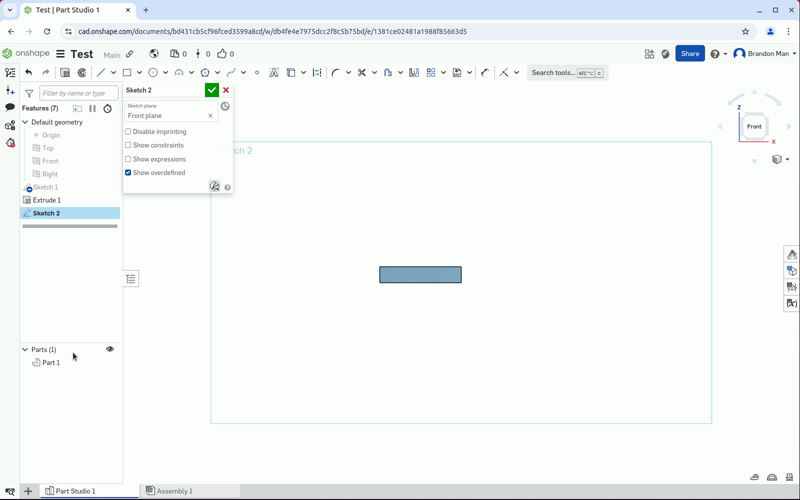
key(y)
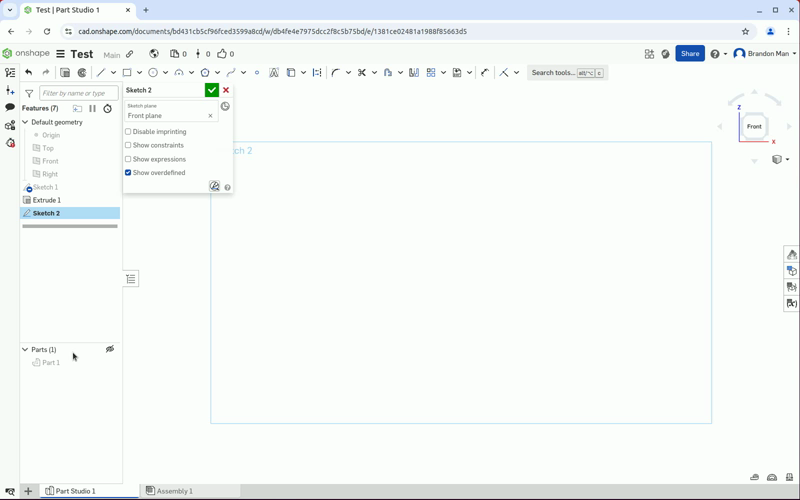
key(l)
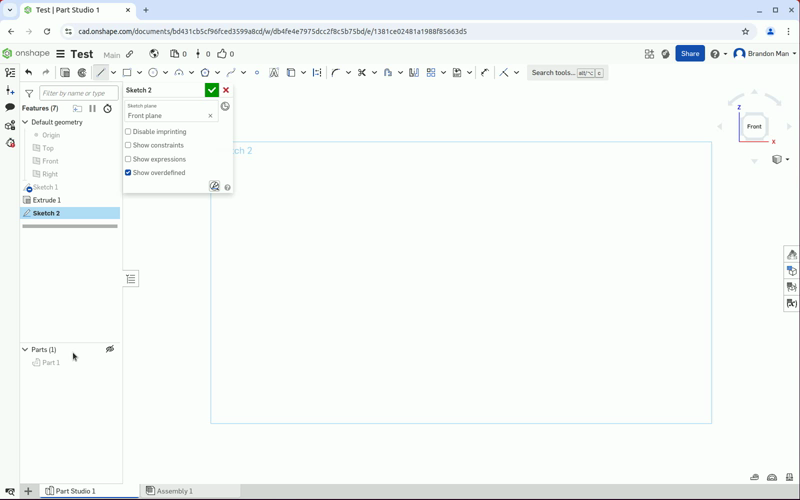
key_down(shift)
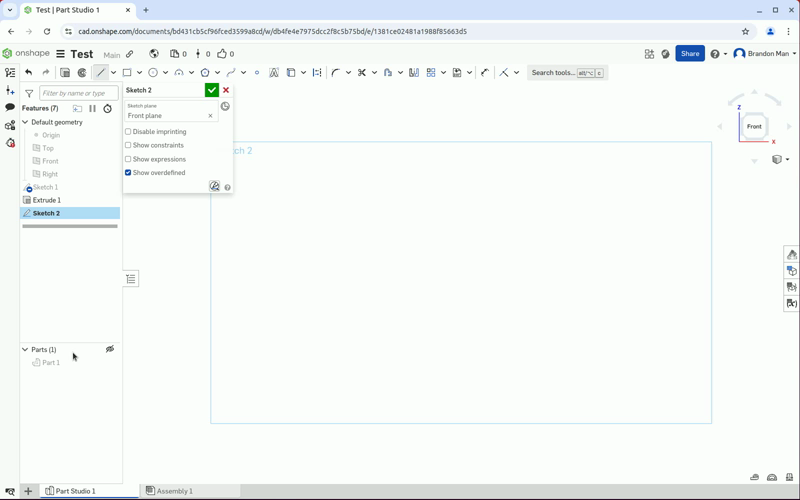
mouse_move(379, 186)
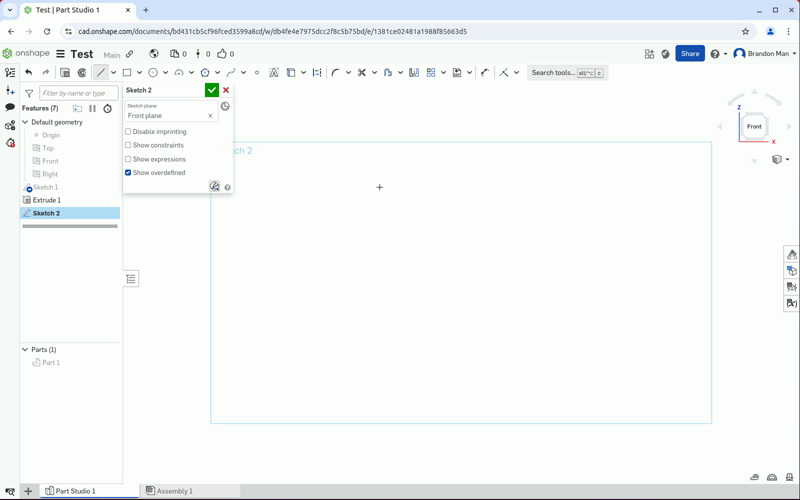
click(379, 186)
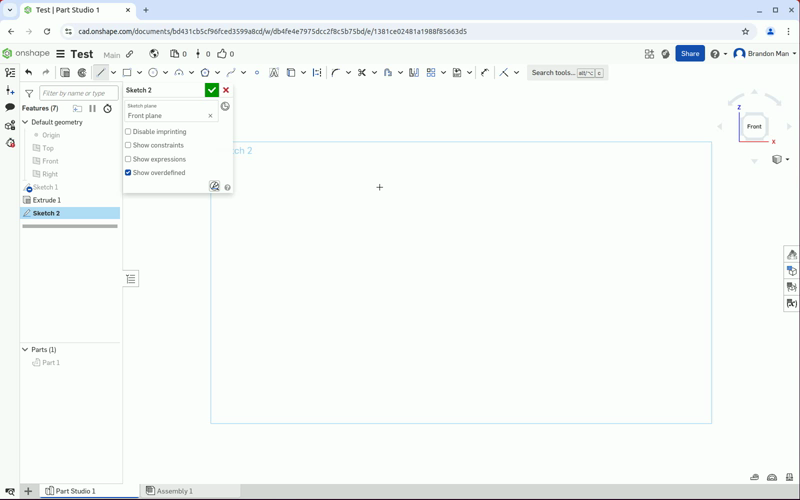
key_up(shift)
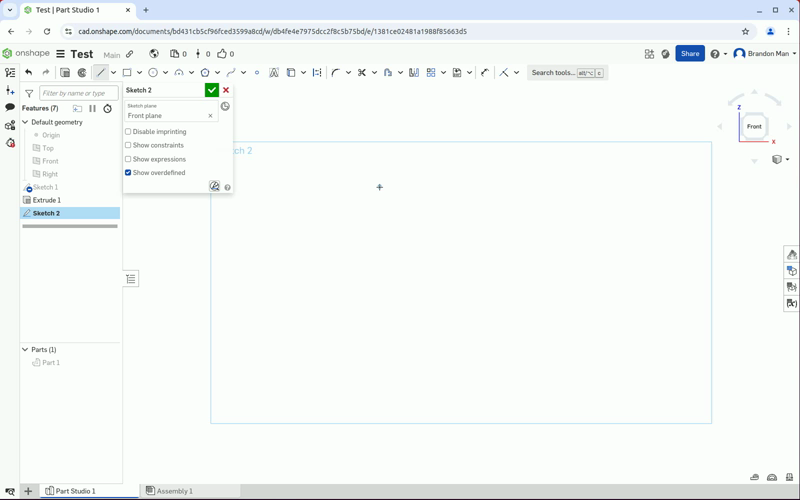
key_down(shift)
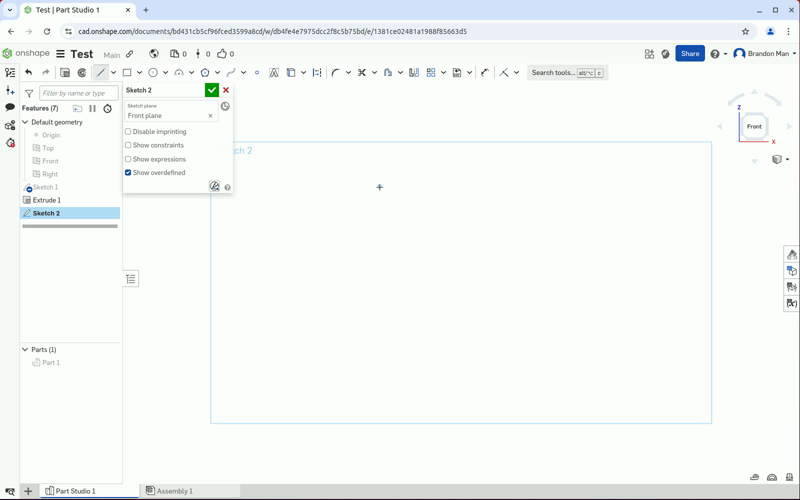
mouse_move(444, 186)
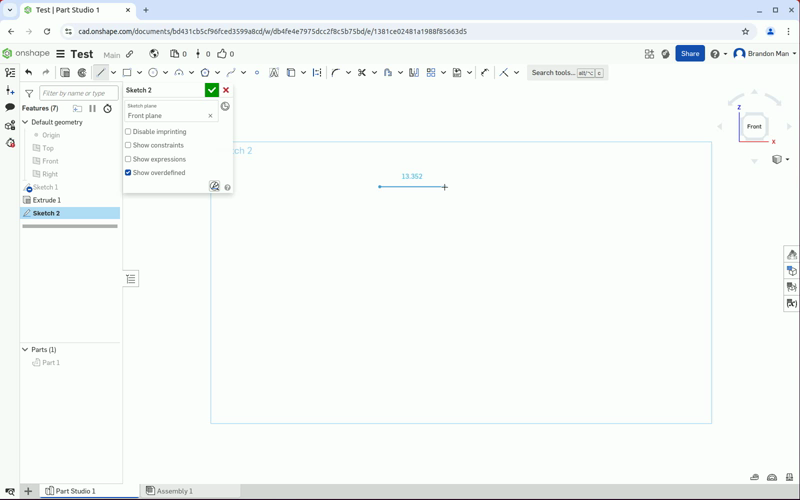
click(444, 186)
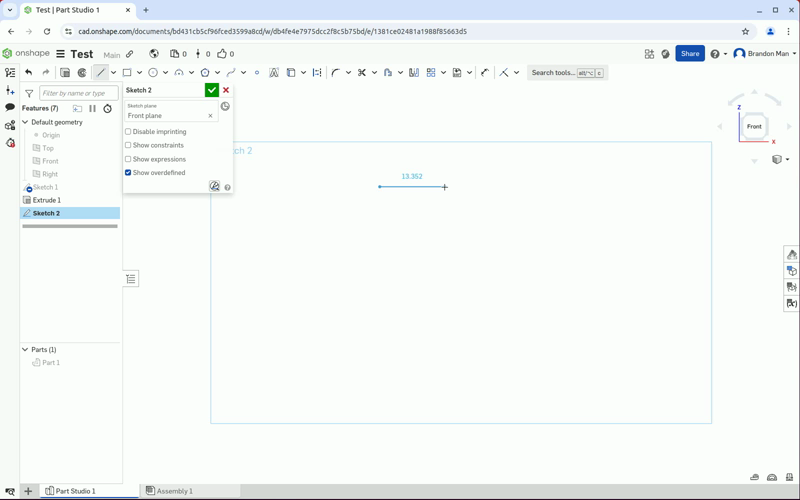
key_up(shift)
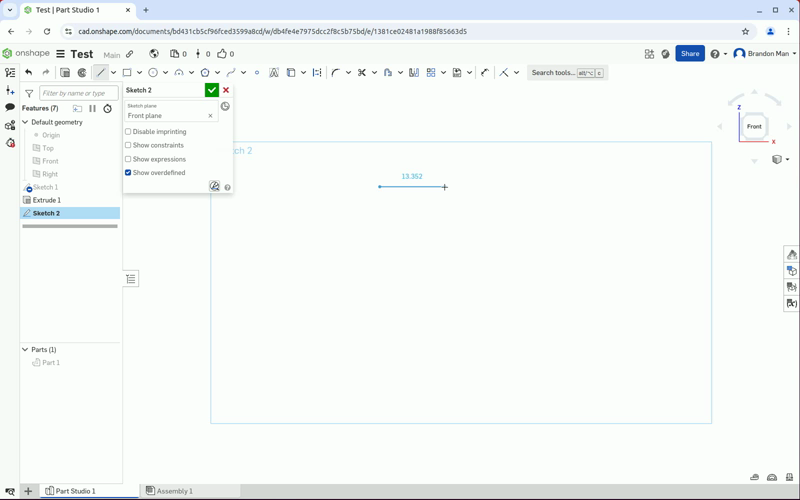
key_down(shift)
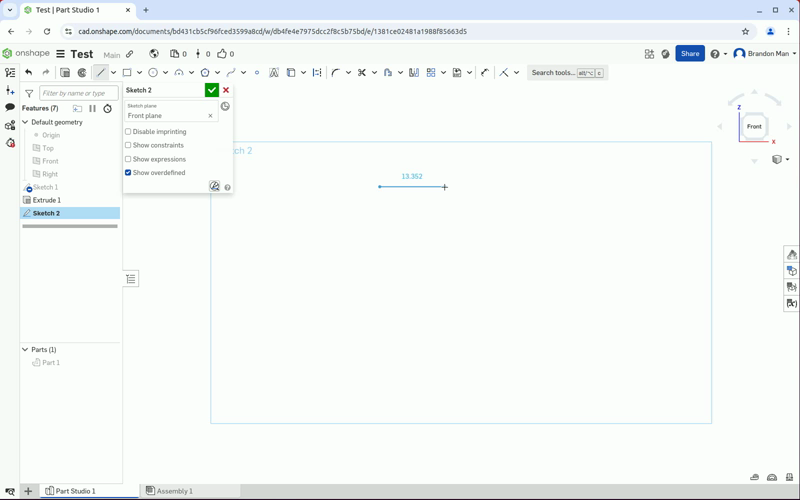
mouse_move(474, 186)
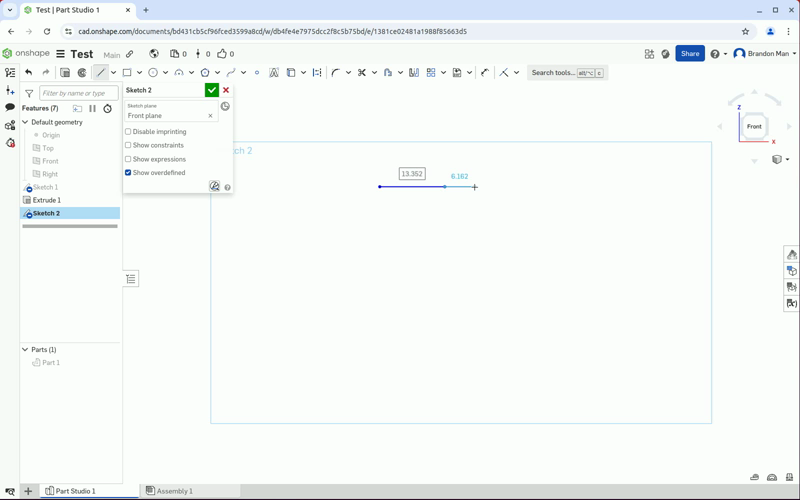
mouse_move(461, 186)
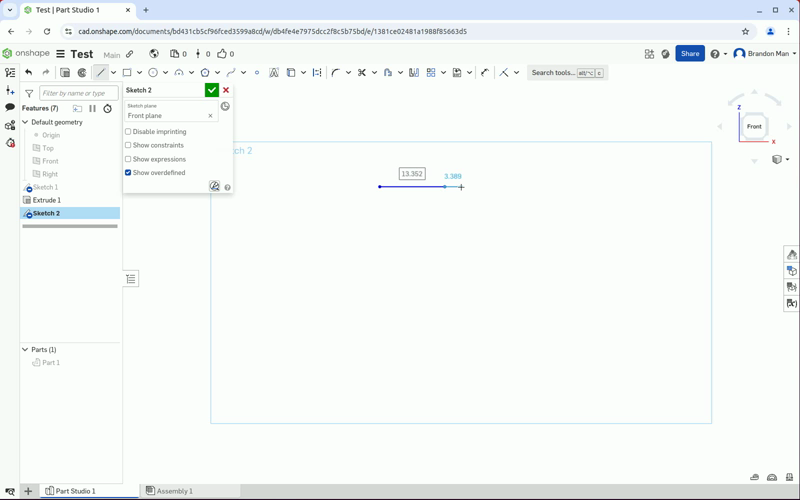
click(461, 186)
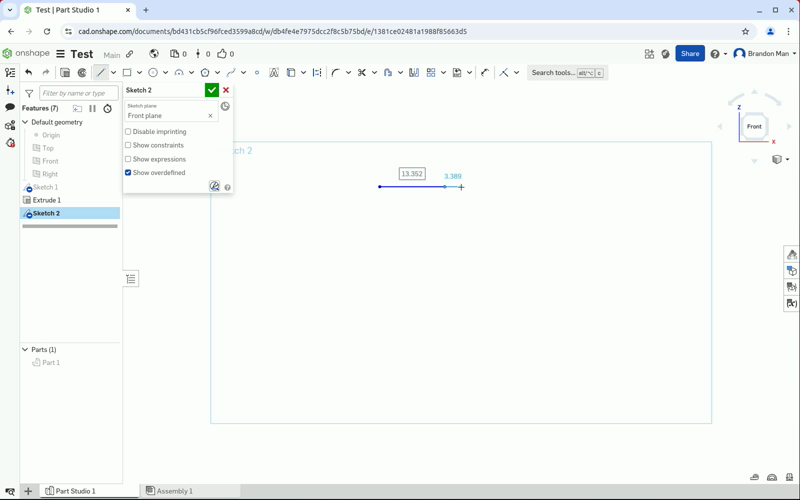
key_up(shift)
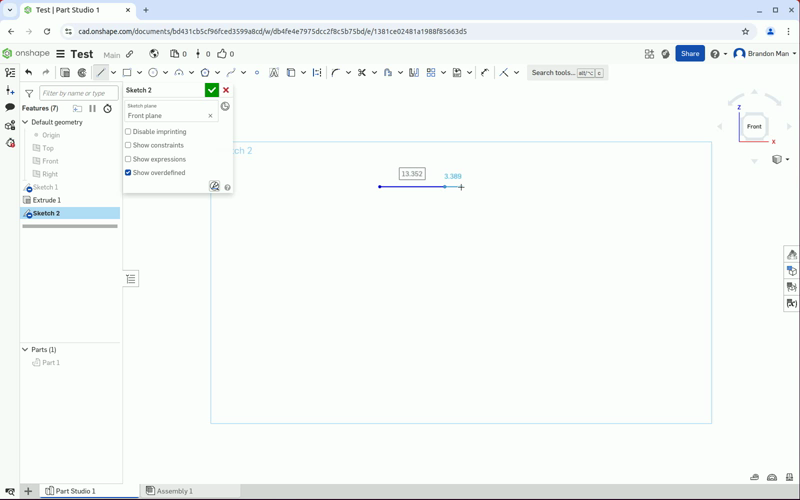
key_down(shift)
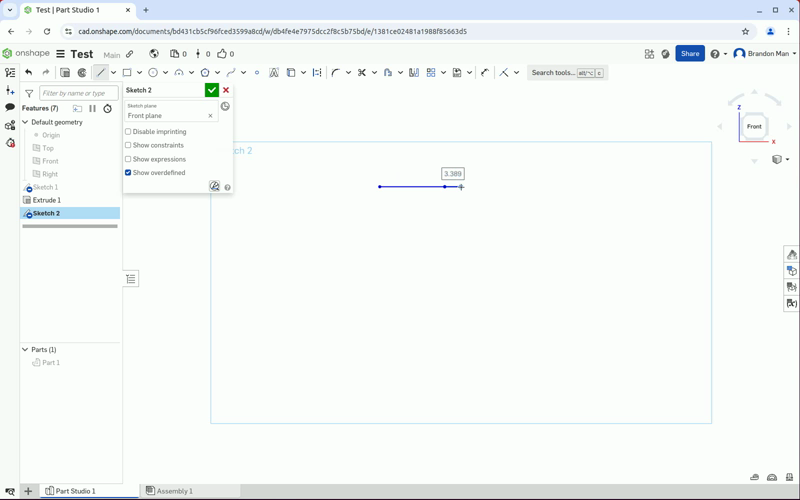
mouse_move(491, 186)
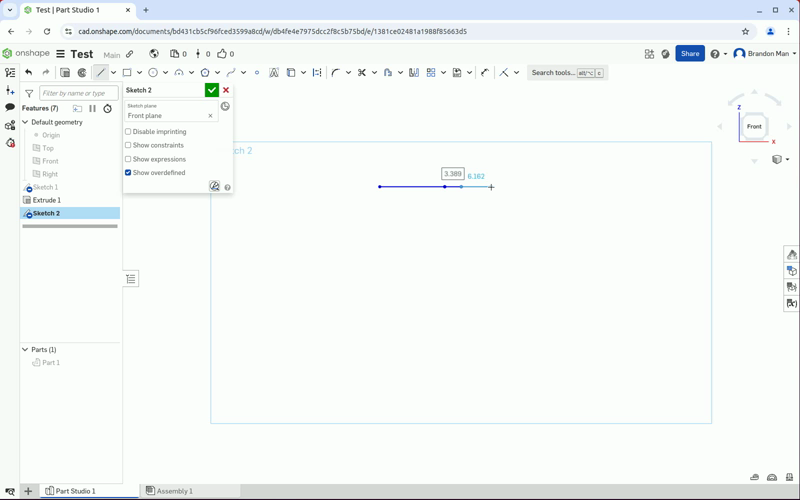
mouse_move(461, 170)
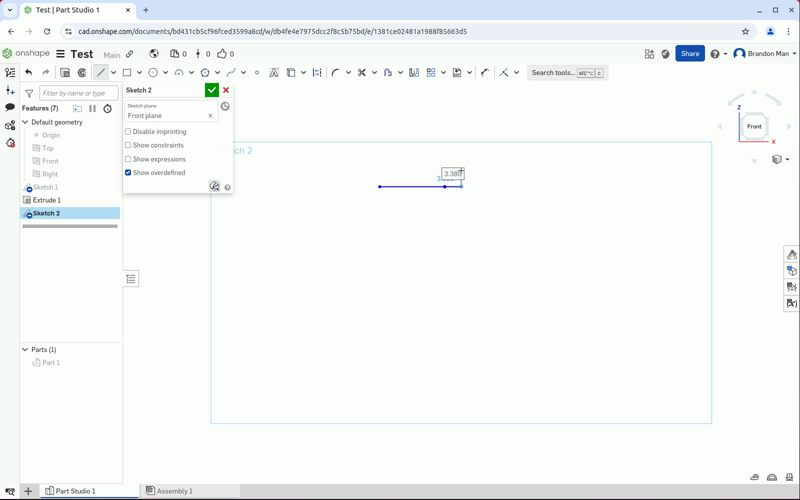
click(461, 170)
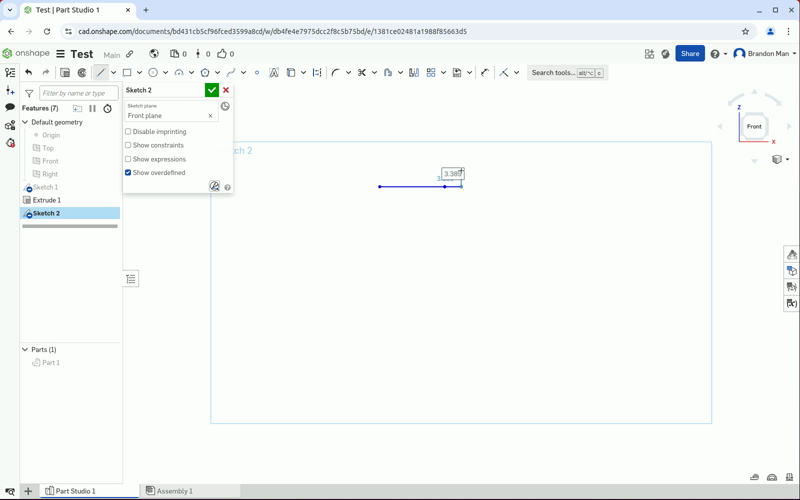
key_up(shift)
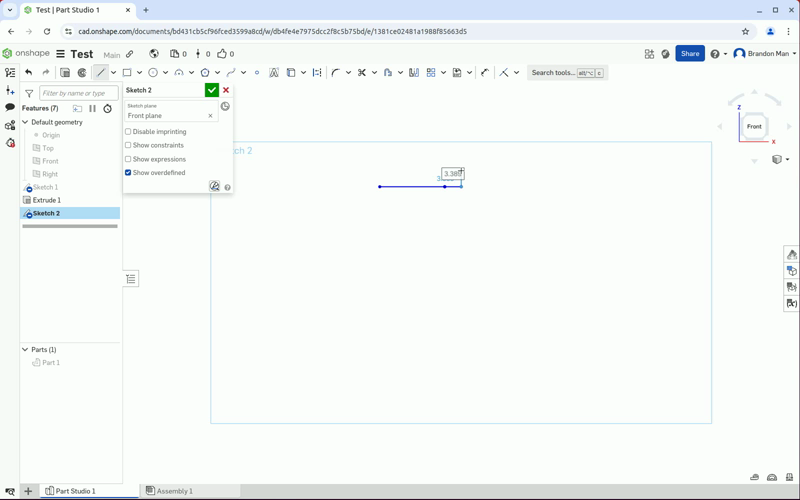
key_down(shift)
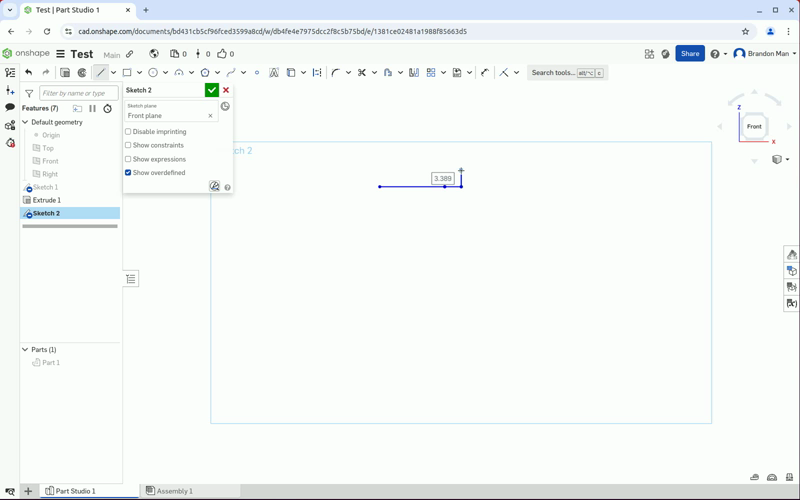
mouse_move(379, 170)
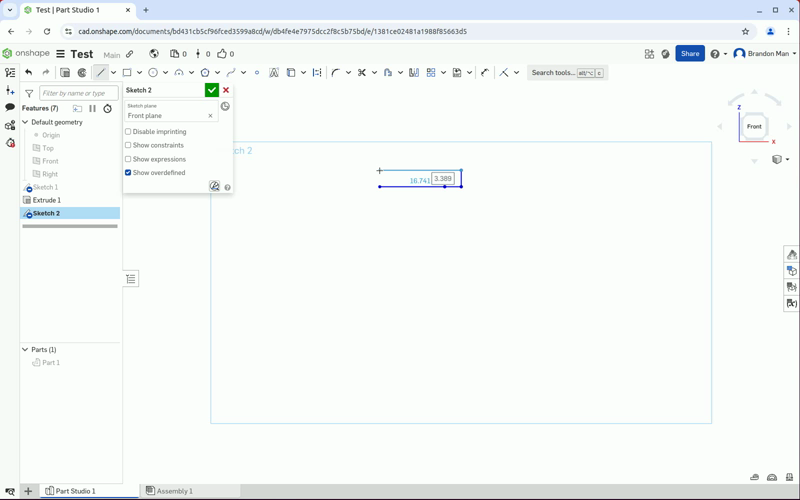
click(379, 170)
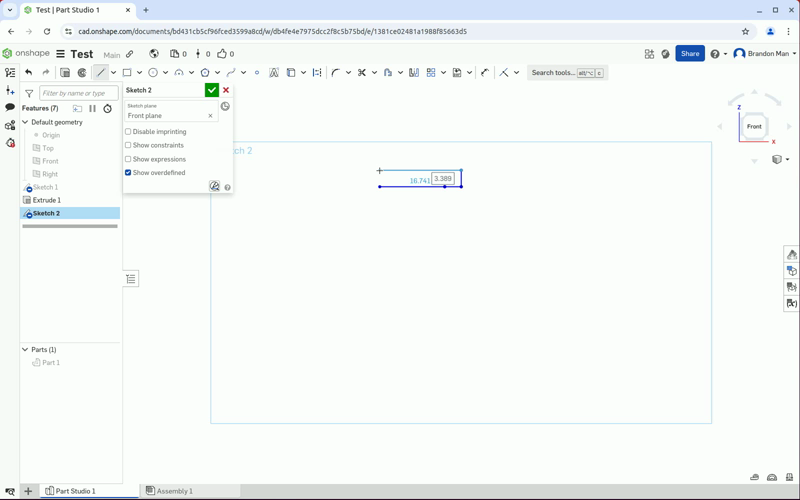
key_up(shift)
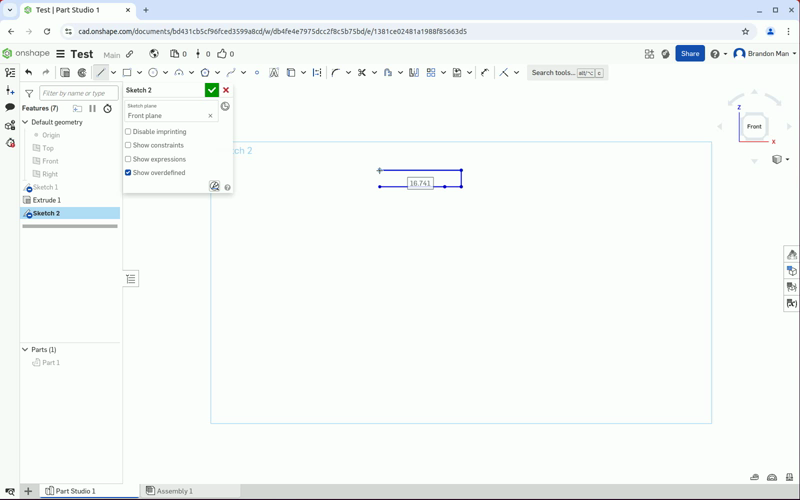
mouse_move(409, 170)
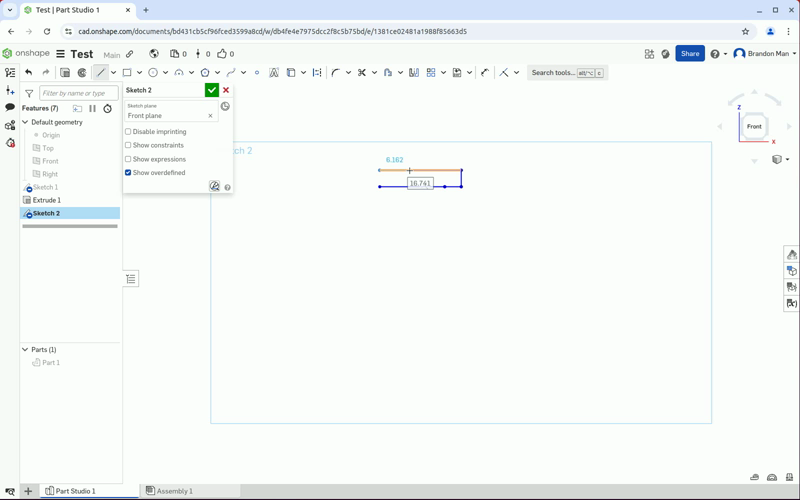
key_down(shift)
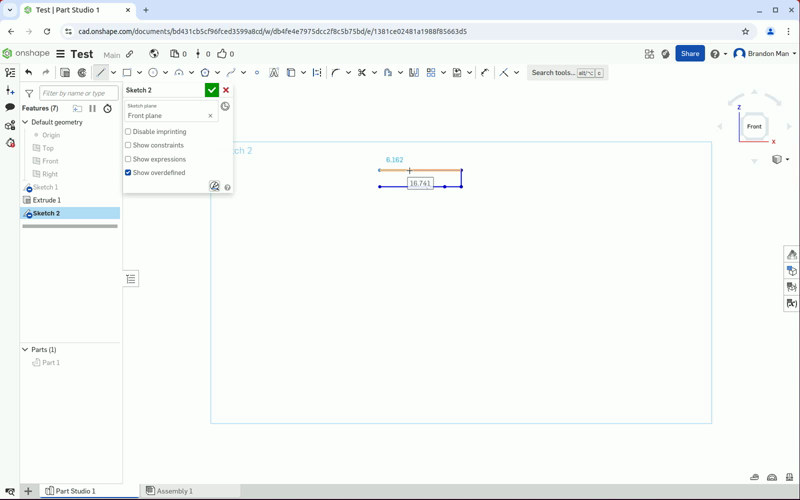
mouse_move(379, 186)
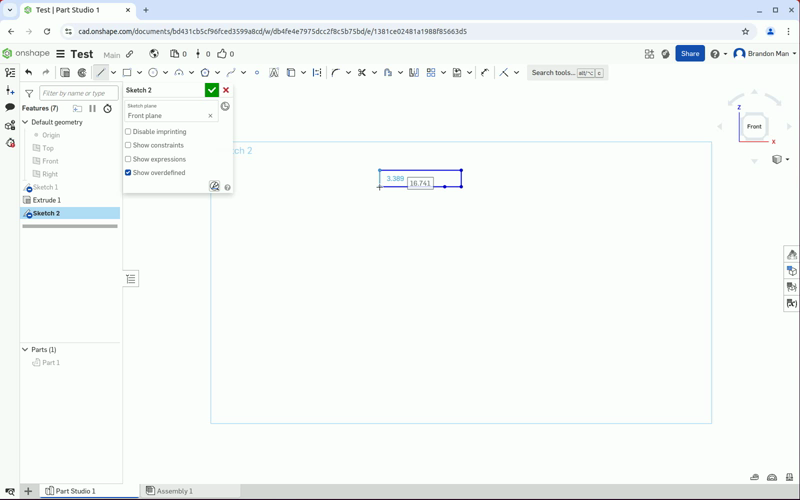
key_up(shift)
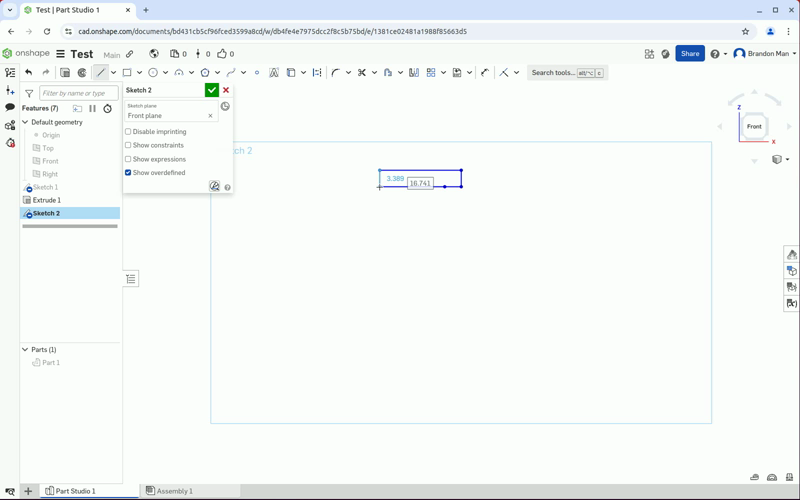
click(379, 186)
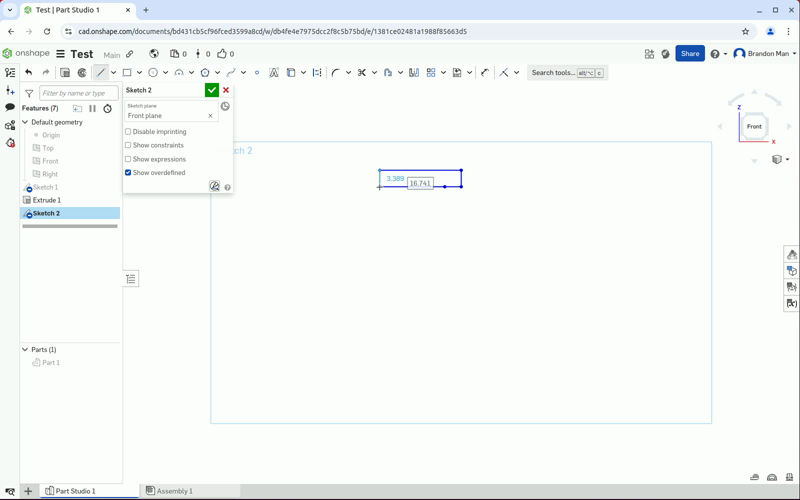
key(esc)
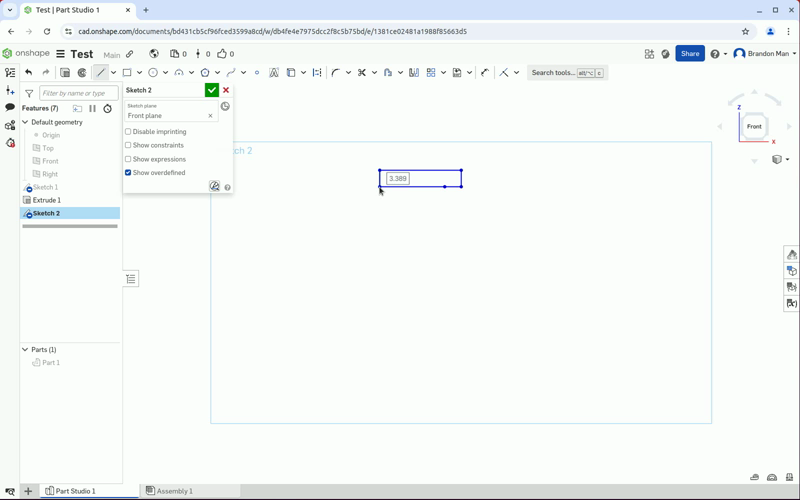
mouse_move(432, 172)
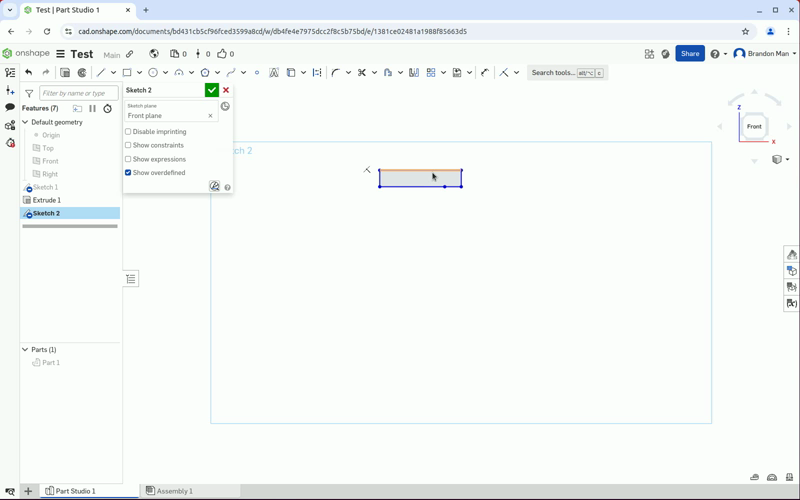
scroll(6)
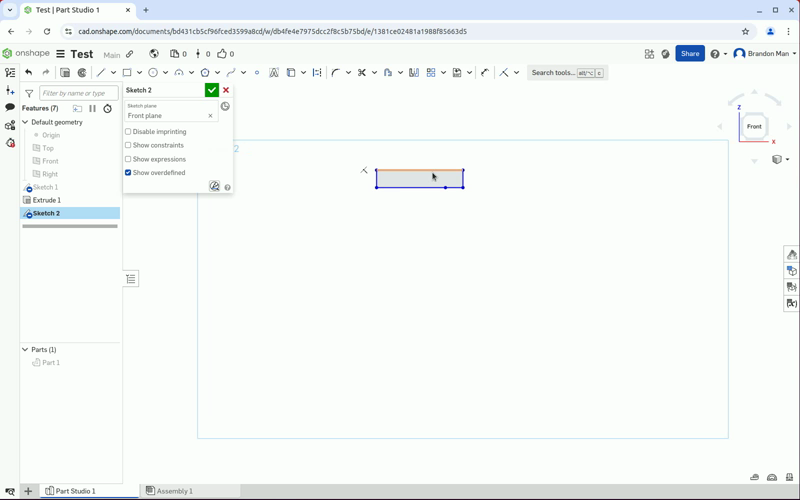
scroll(6)
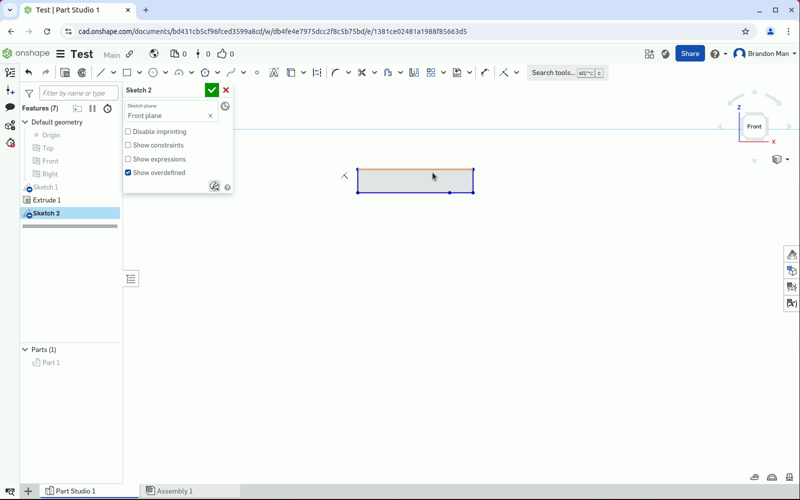
scroll(6)
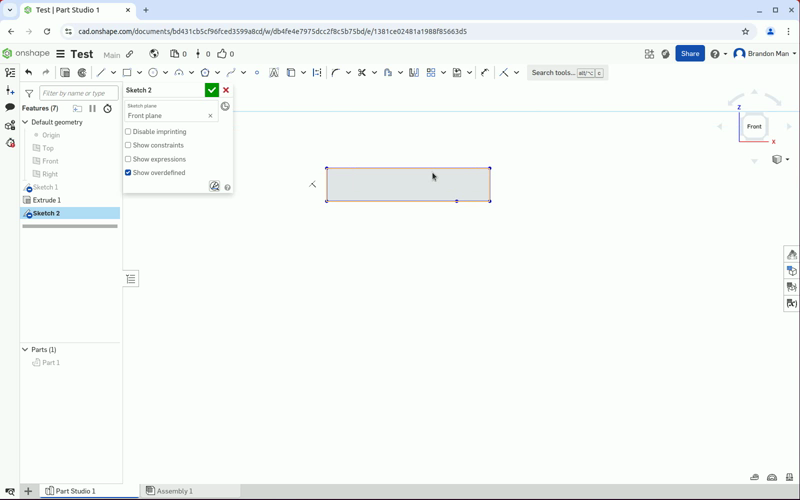
scroll(6)
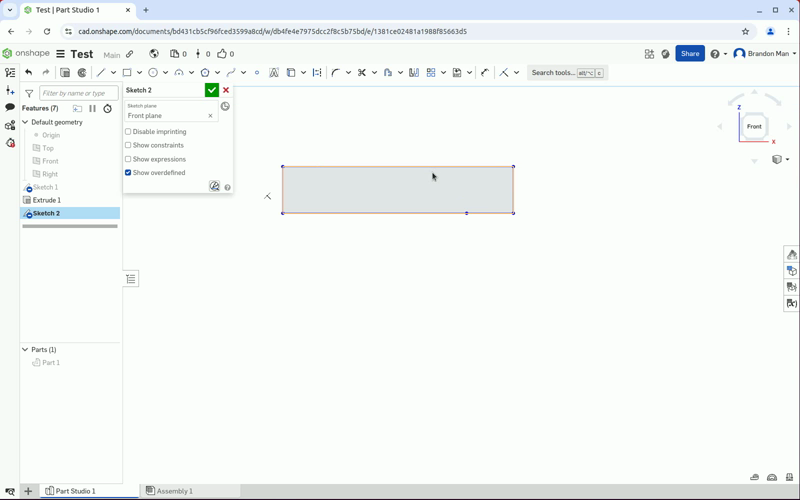
scroll(6)
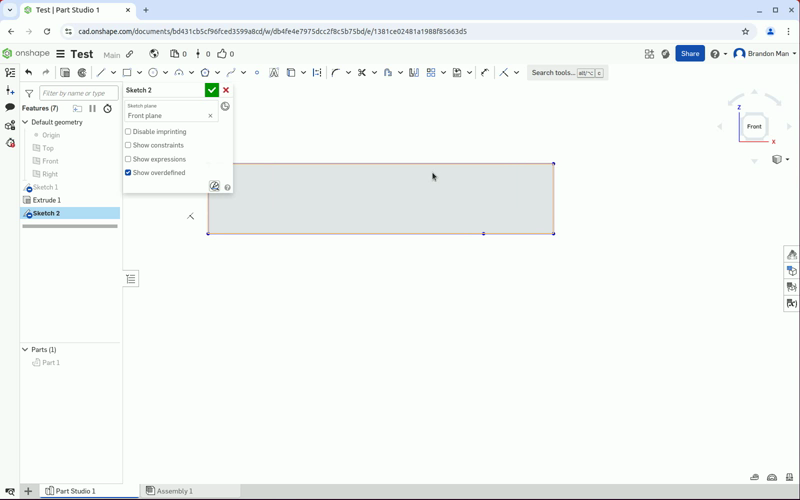
scroll(6)
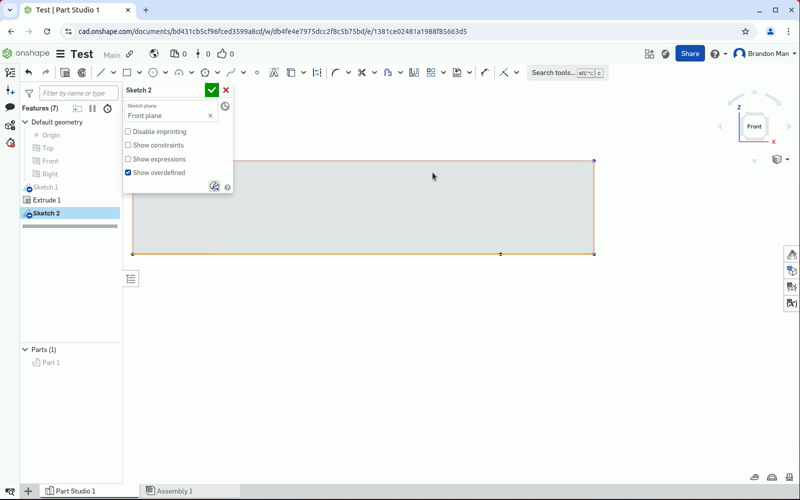
scroll(6)
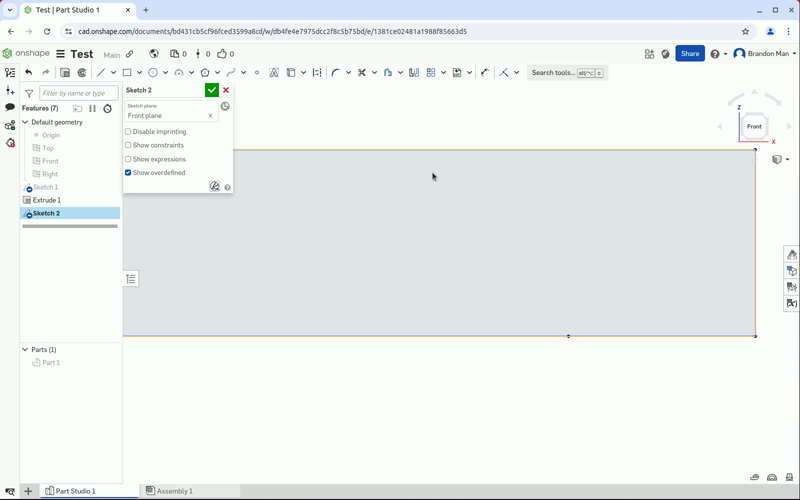
click(432, 172)
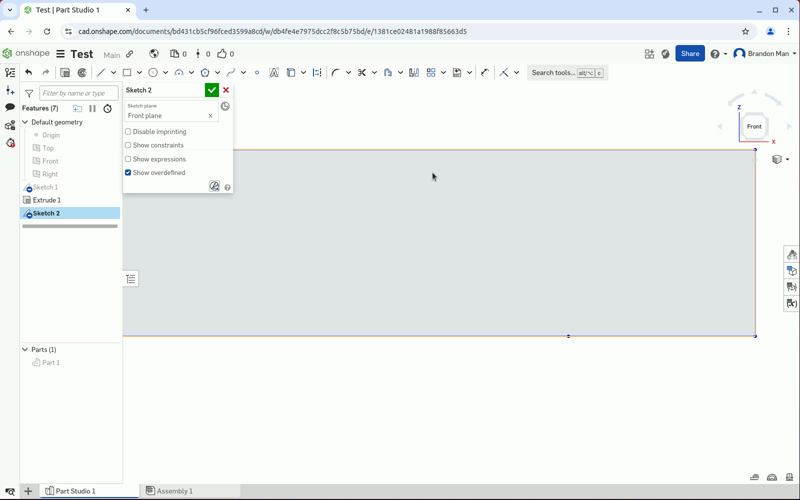
scroll(-6)
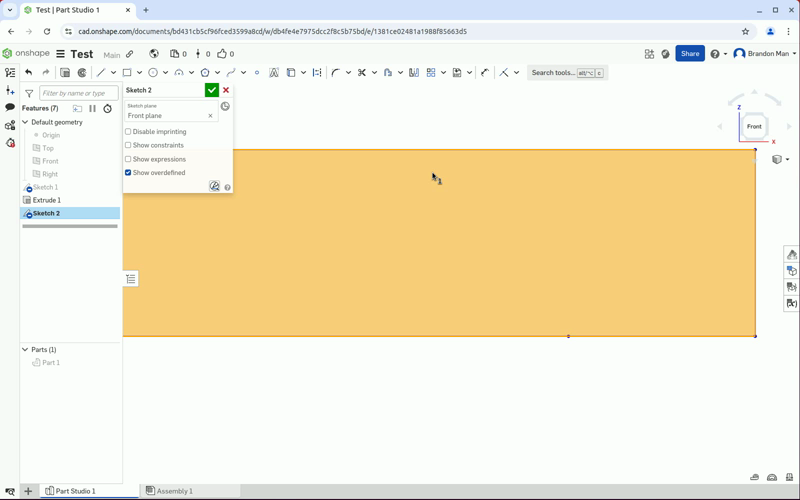
scroll(-6)
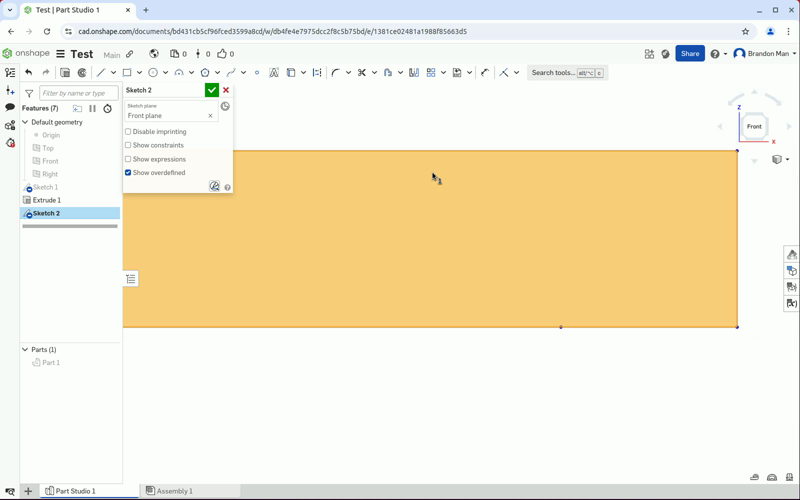
scroll(-6)
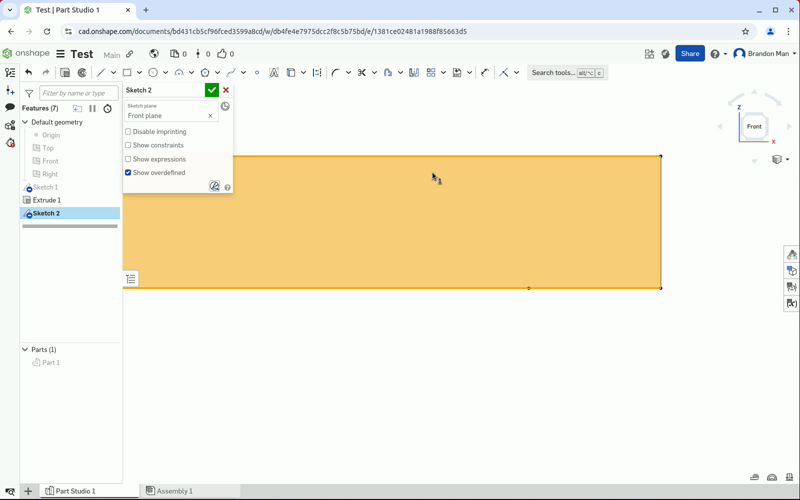
scroll(-6)
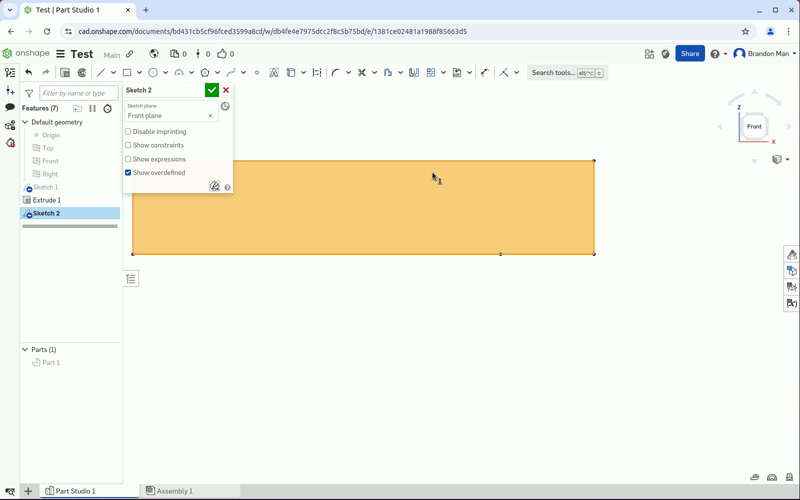
scroll(-6)
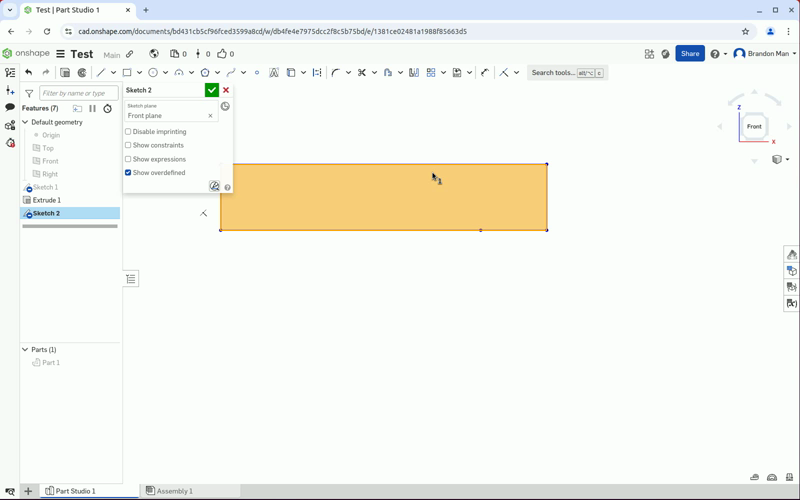
scroll(-6)
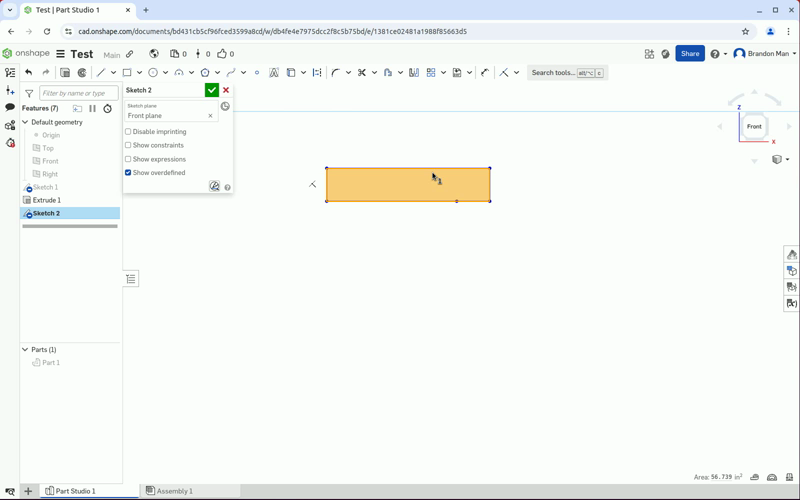
scroll(-6)
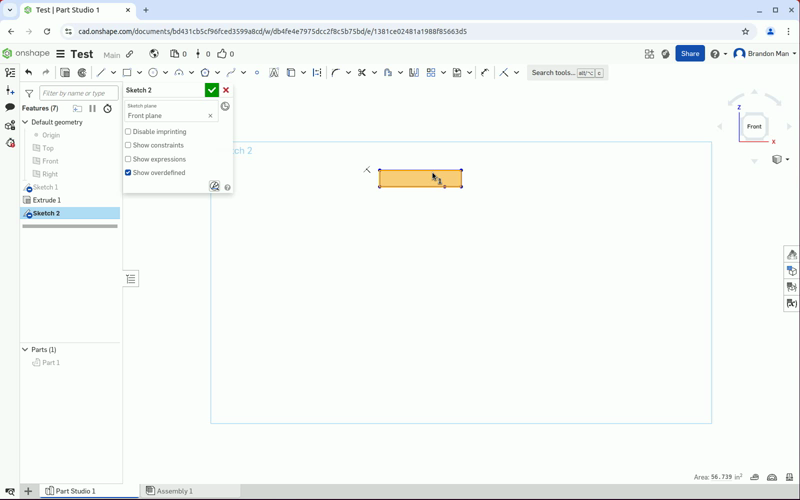
mouse_move(73, 352)
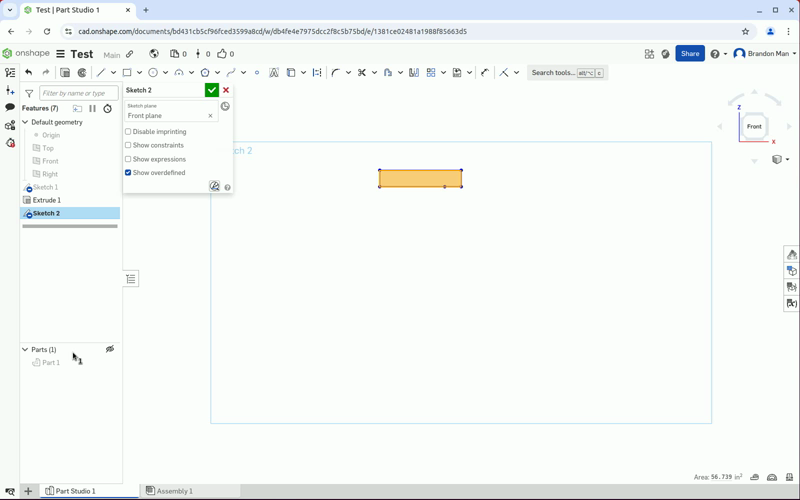
key(shift+y)
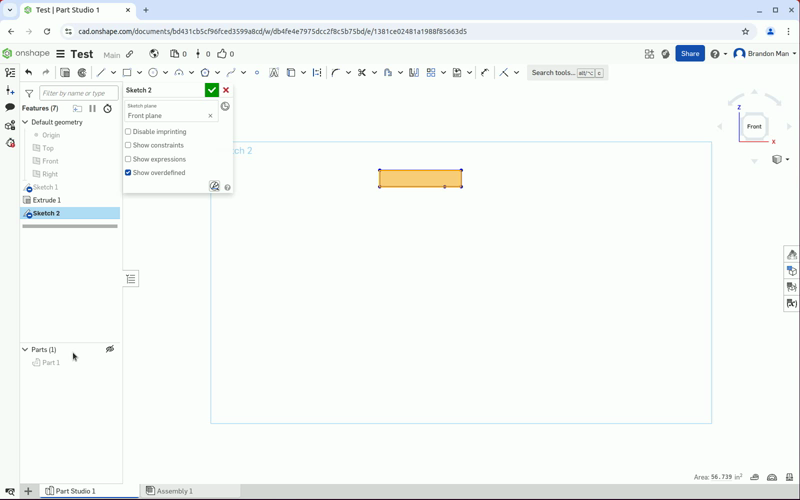
key(shift+e)
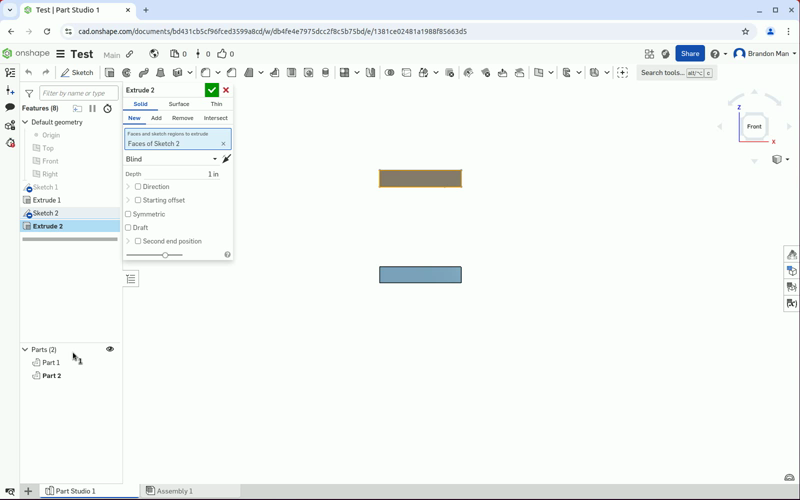
mouse_move(143, 106)
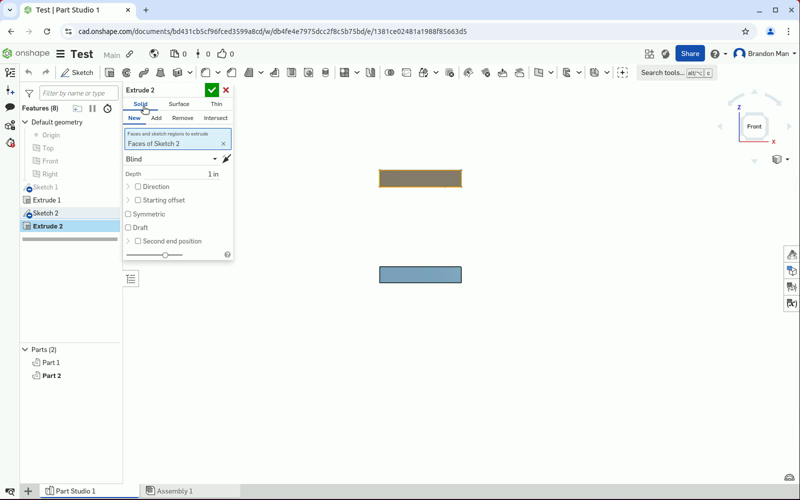
click(143, 106)
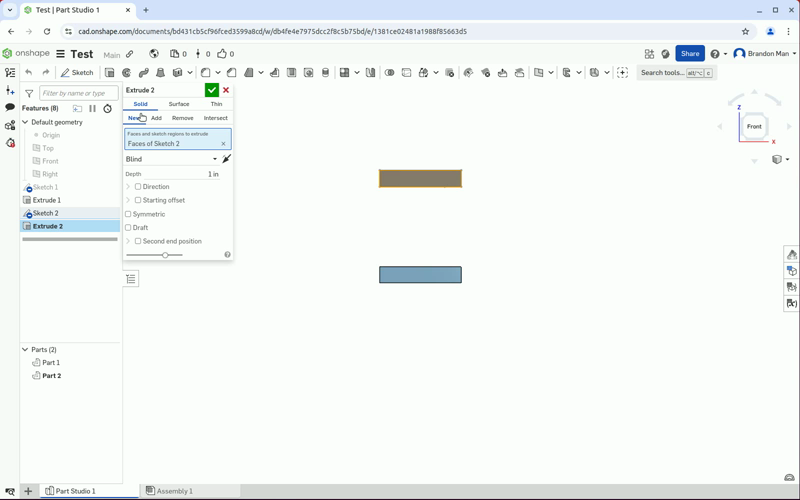
mouse_move(137, 120)
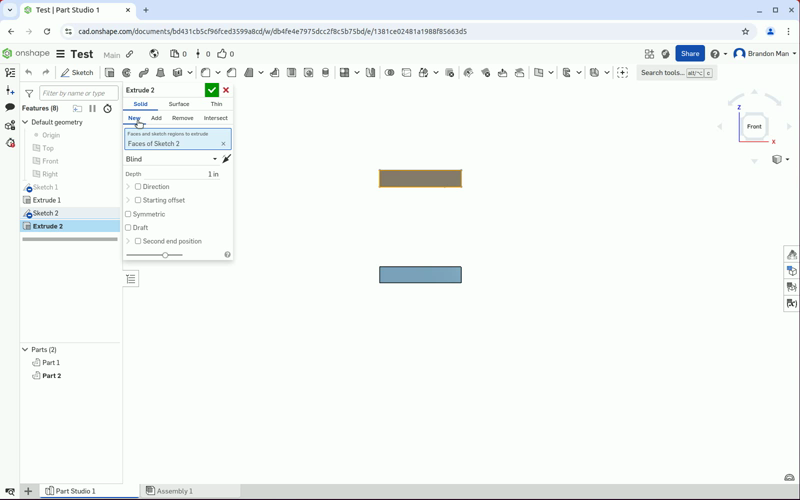
click(137, 120)
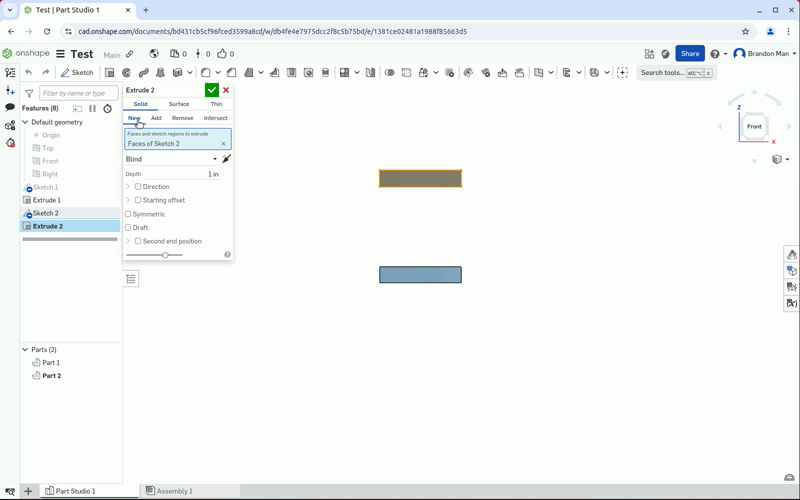
key(tab, 4)
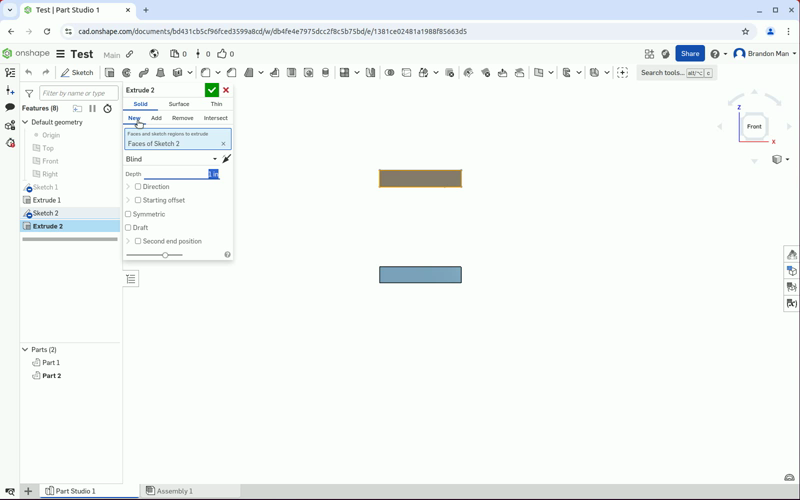
text(-0.241)
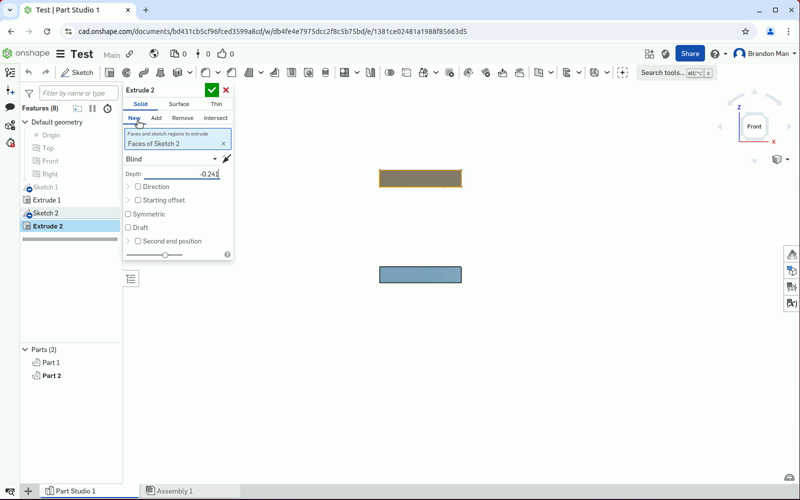
key(enter)
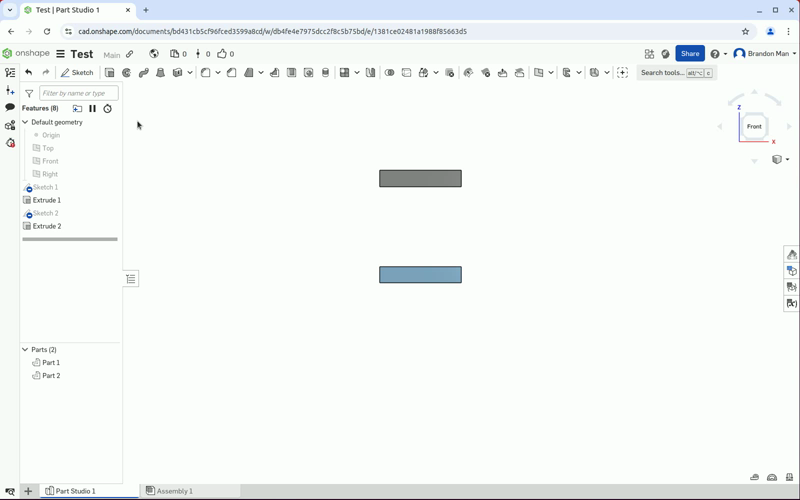
key(shift+h)
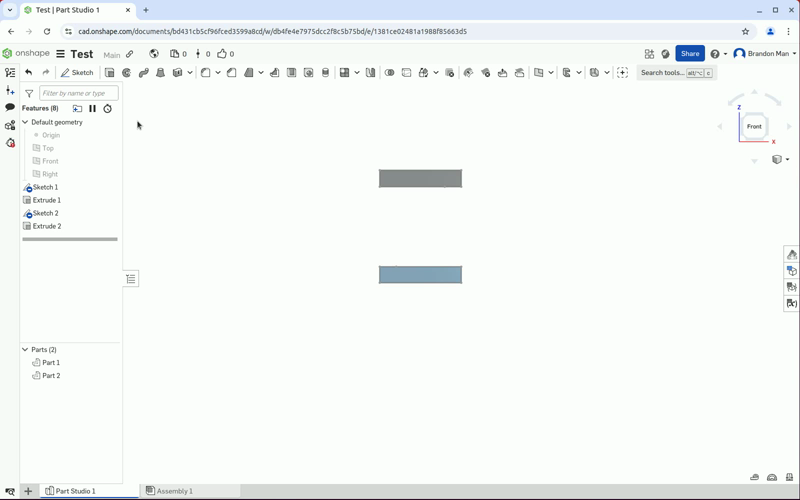
key(shift+h)
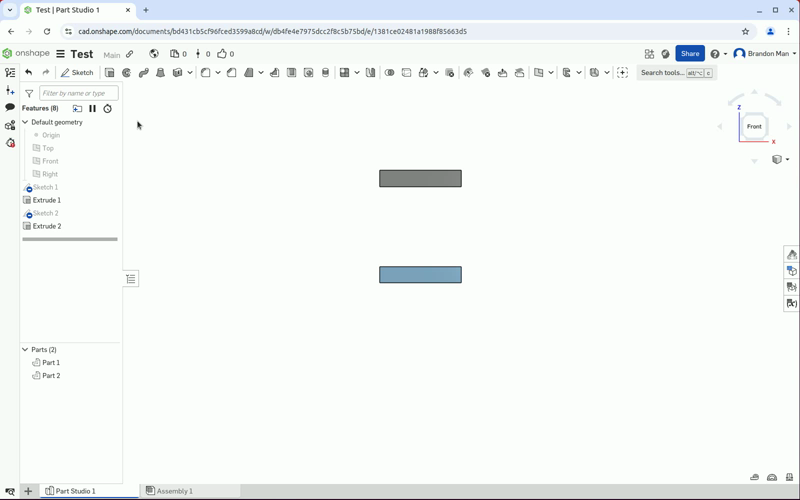
mouse_move(73, 189)
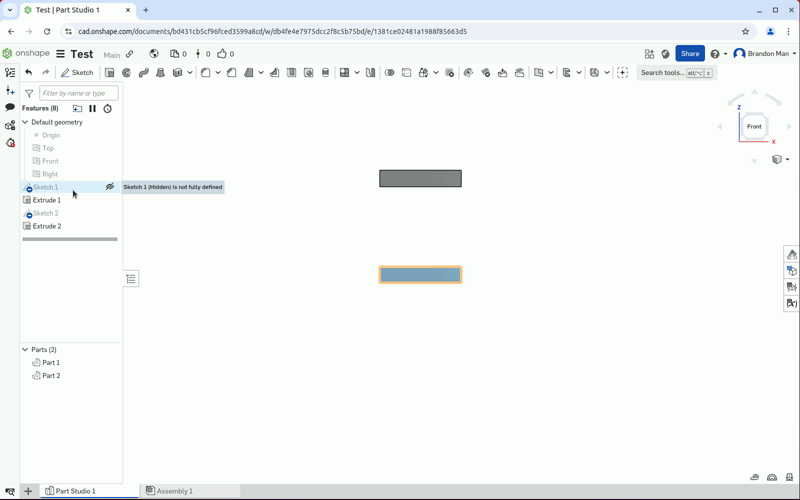
click(73, 189)
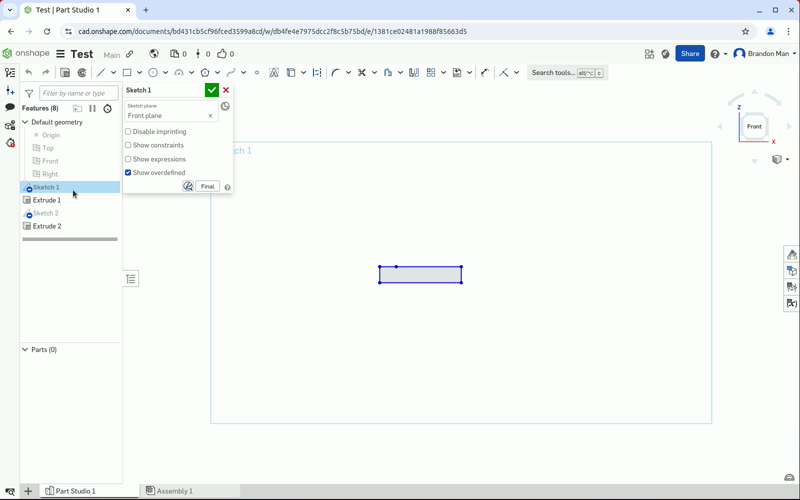
mouse_move(229, 92)
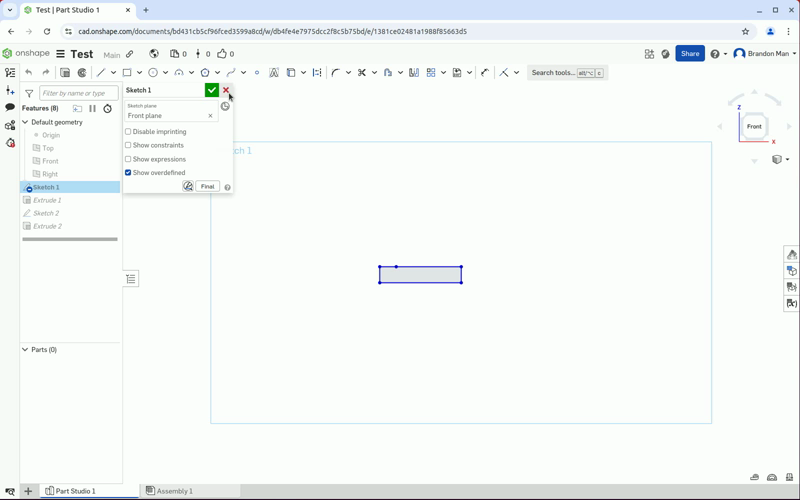
click(229, 92)
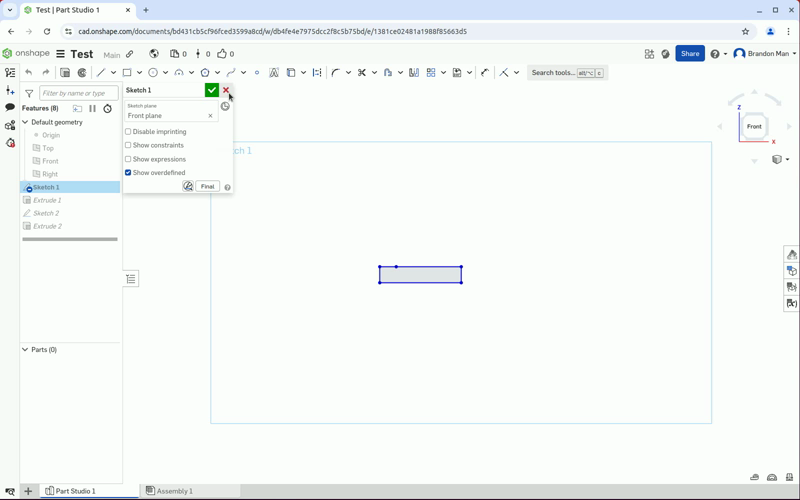
key(shift+s)
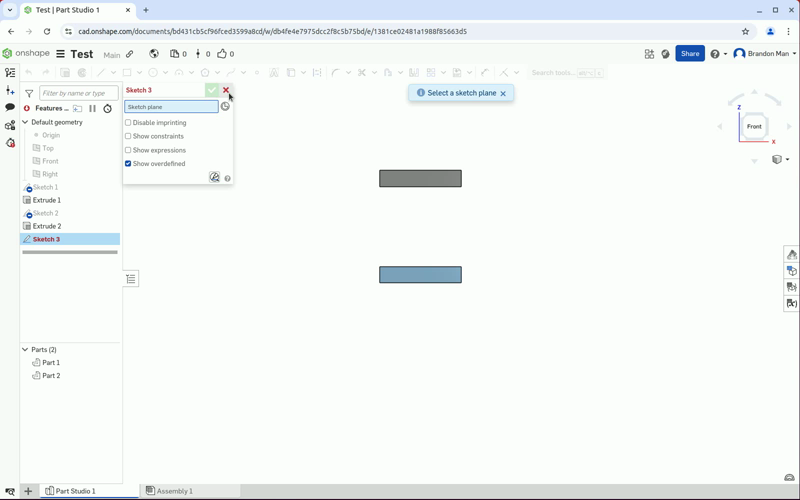
mouse_move(73, 163)
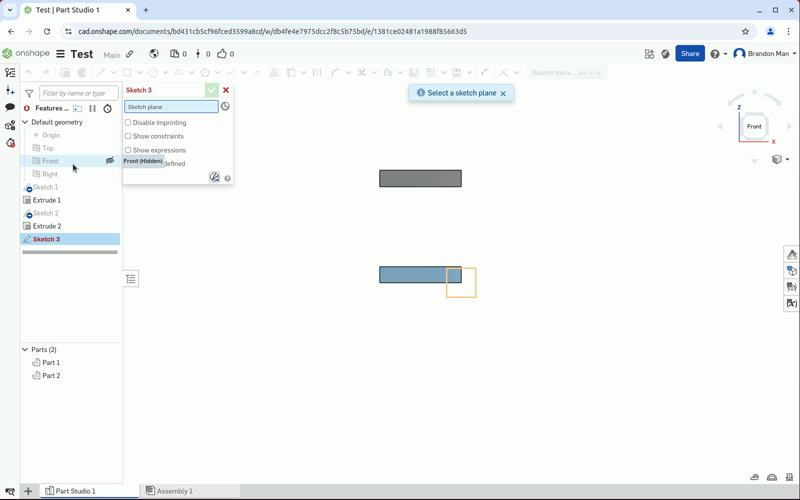
click(73, 163)
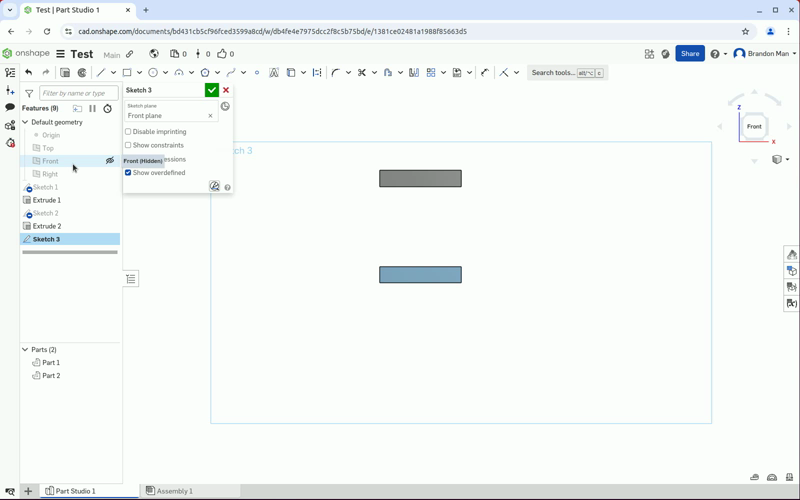
mouse_move(73, 352)
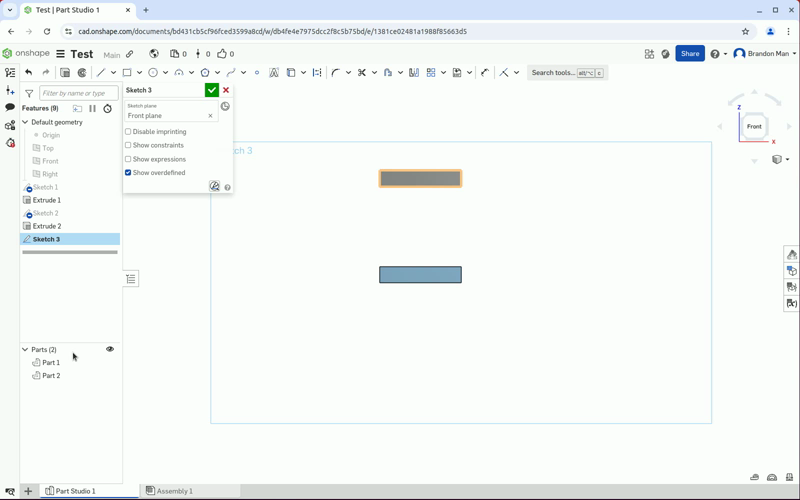
key(y)
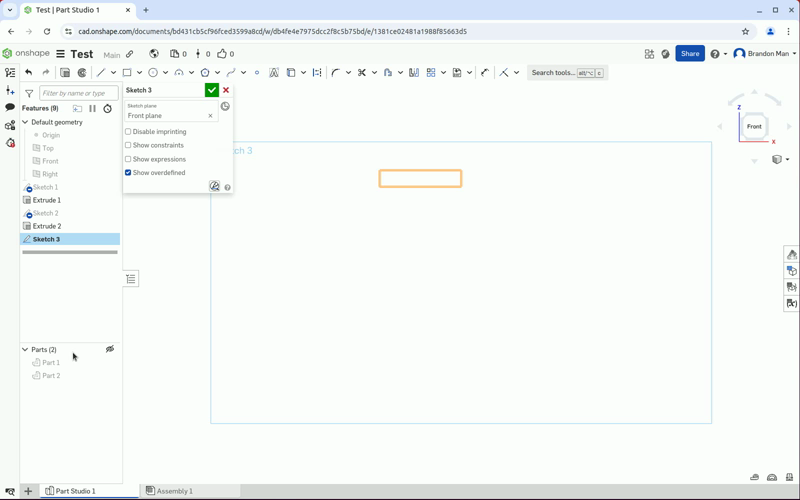
key(l)
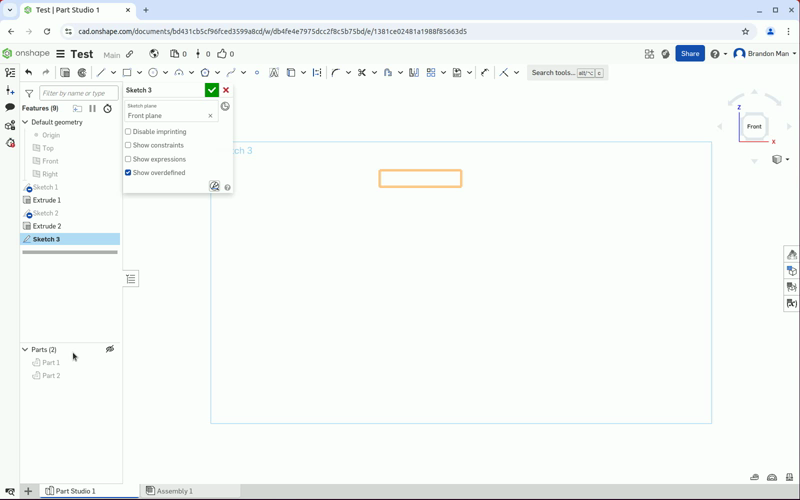
key_down(shift)
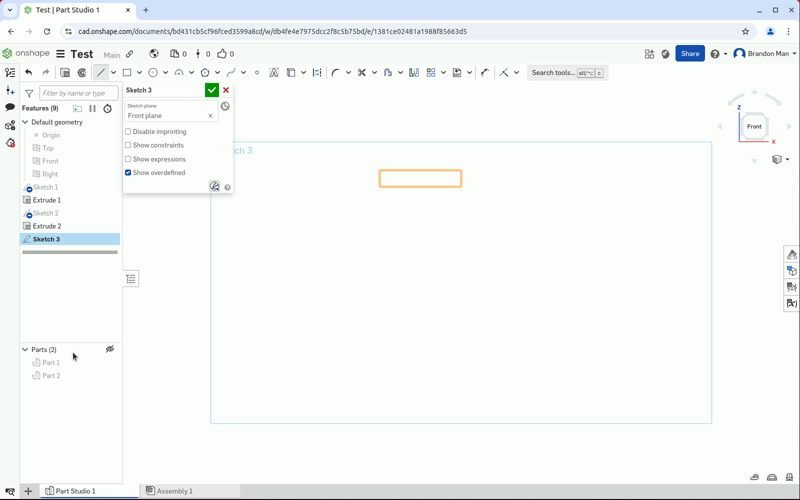
mouse_move(379, 266)
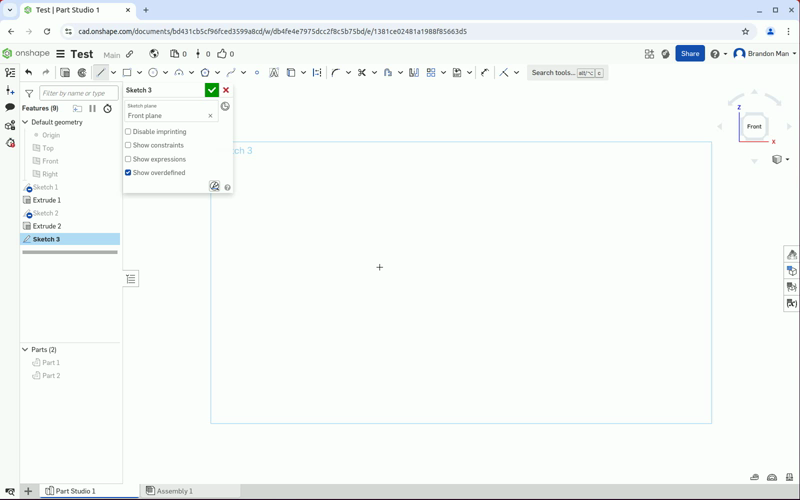
click(379, 266)
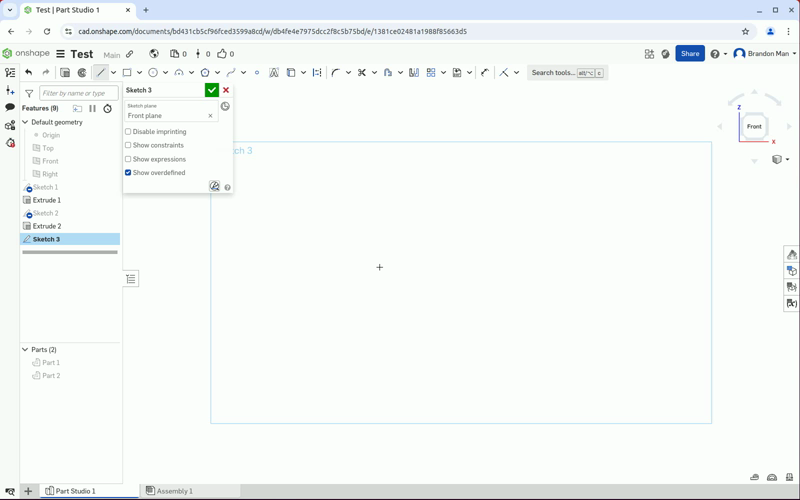
key_up(shift)
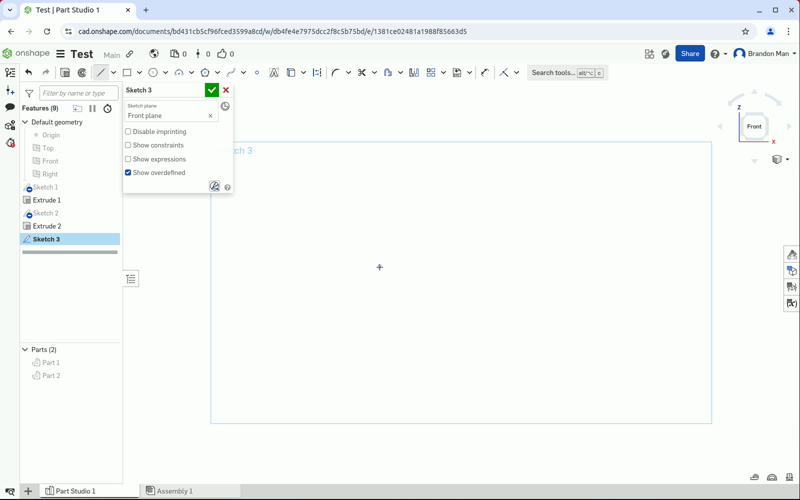
key_down(shift)
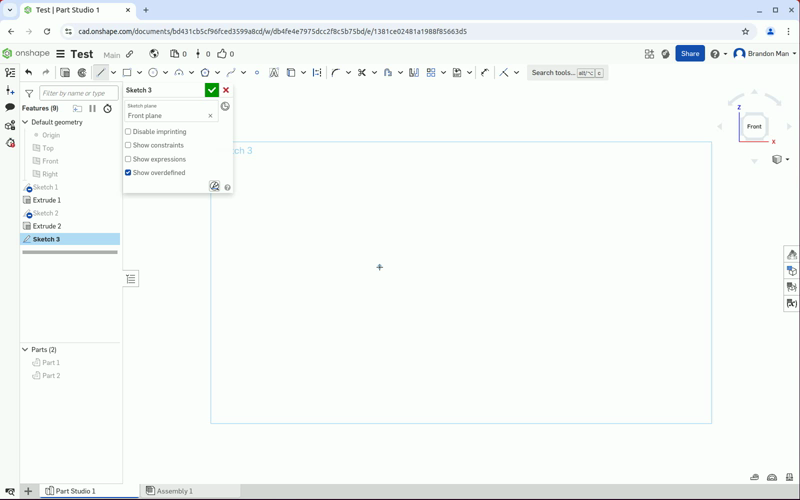
mouse_move(409, 266)
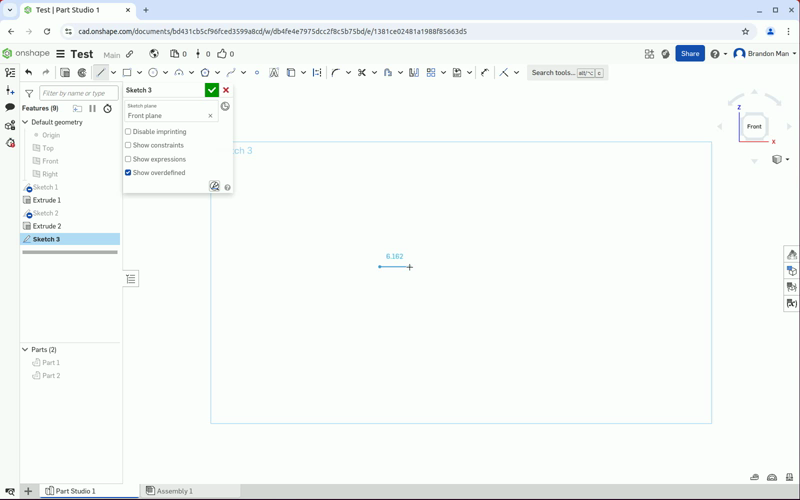
mouse_move(396, 266)
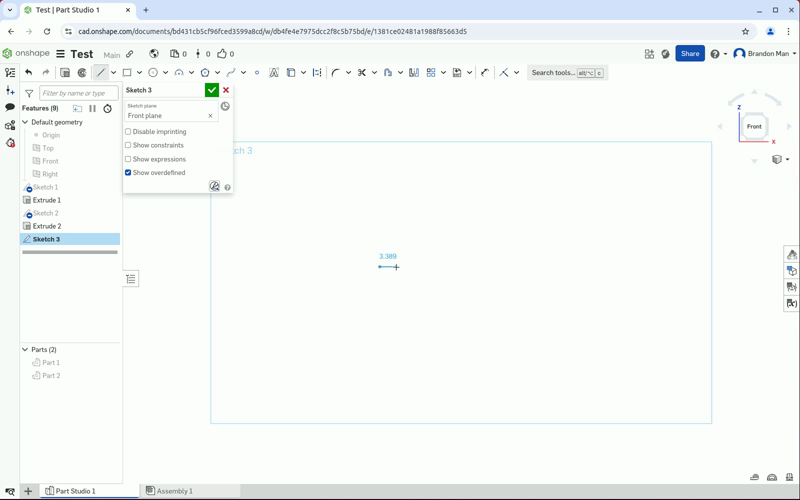
click(396, 266)
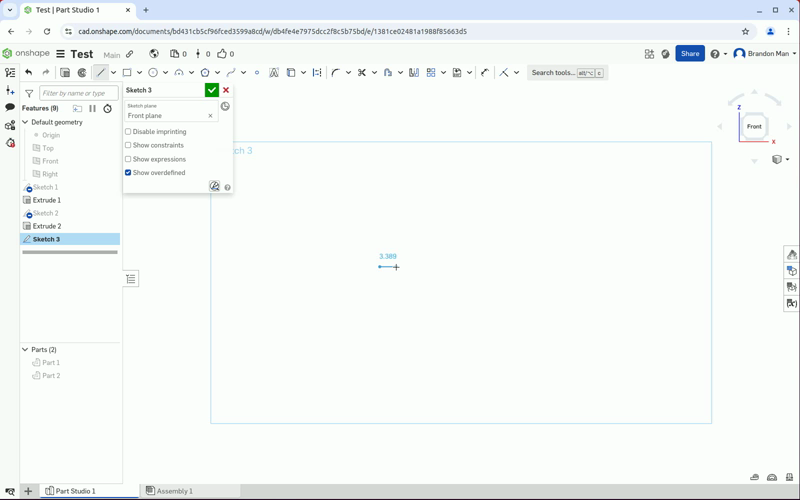
key_up(shift)
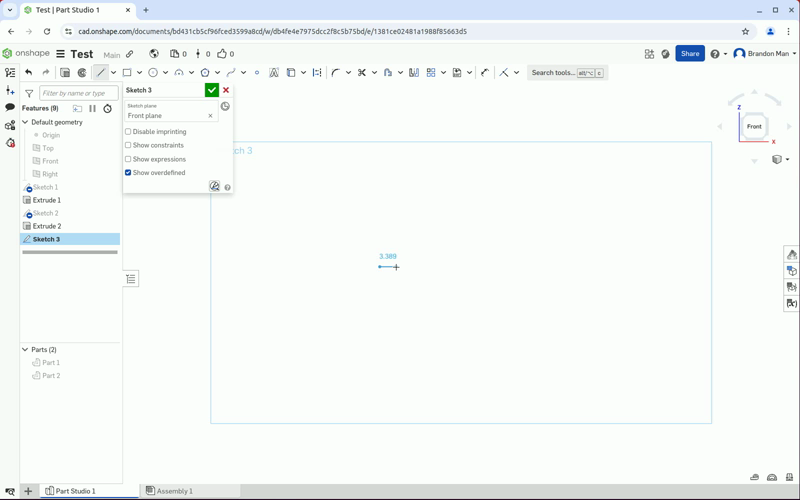
key_down(shift)
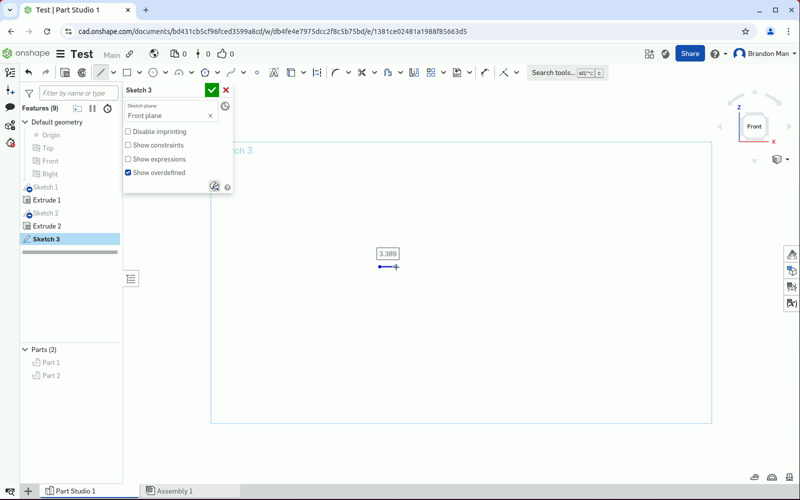
mouse_move(426, 266)
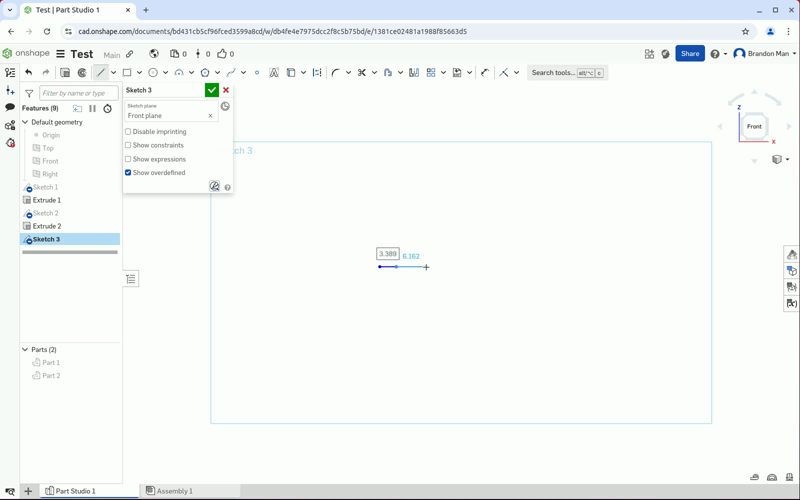
mouse_move(396, 234)
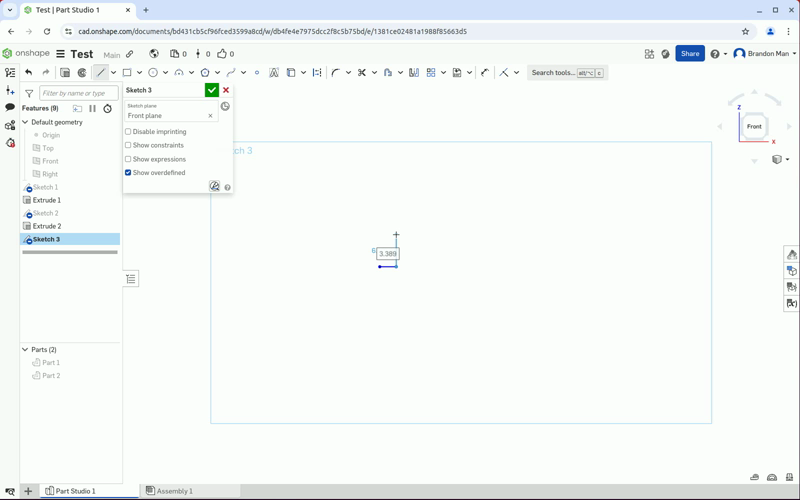
click(396, 234)
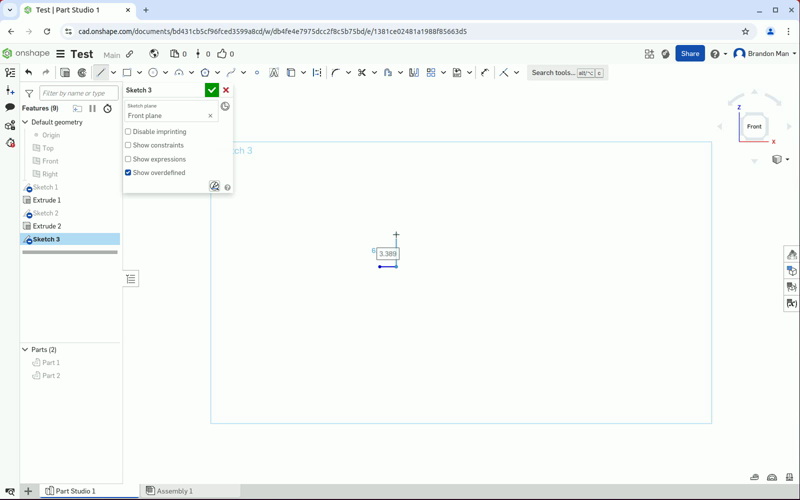
key_up(shift)
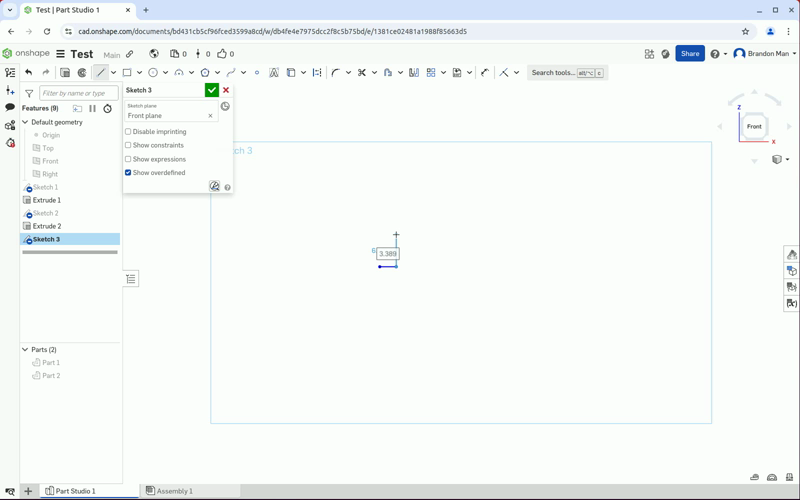
key_down(shift)
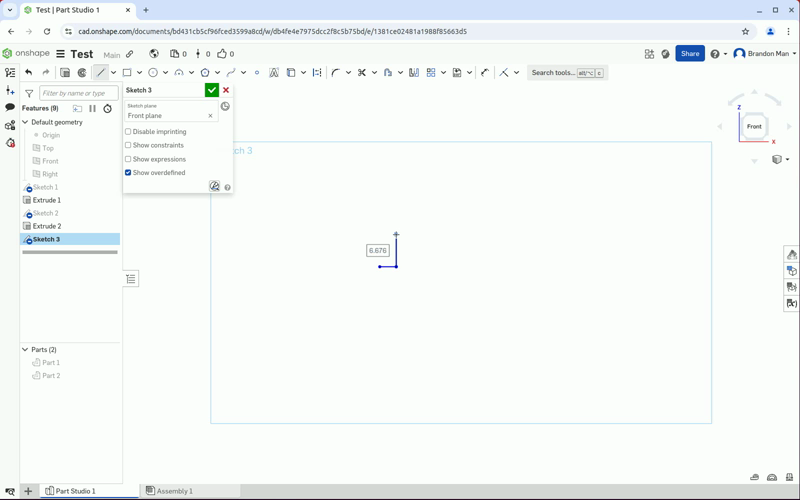
mouse_move(426, 234)
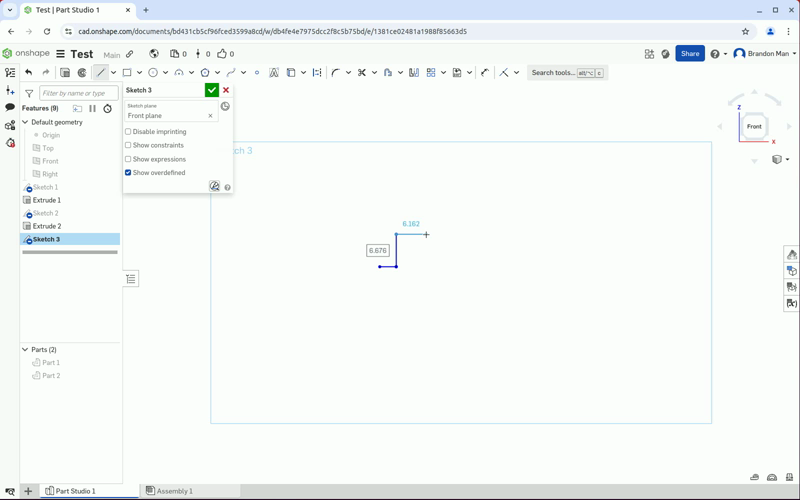
mouse_move(379, 234)
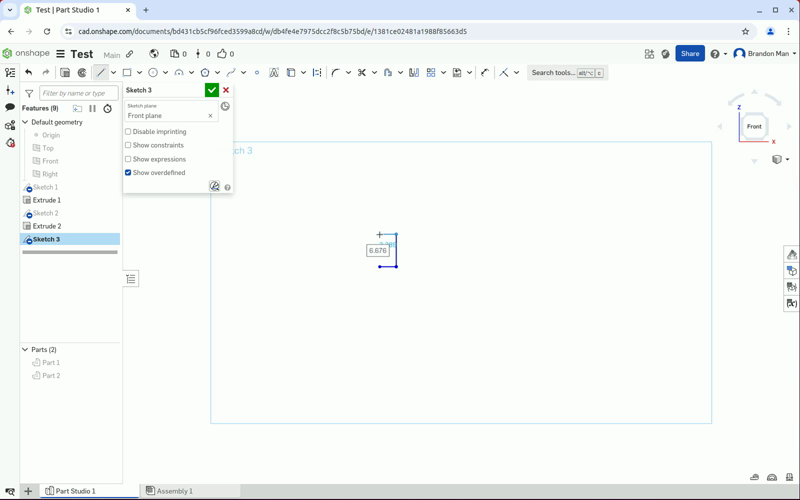
click(379, 234)
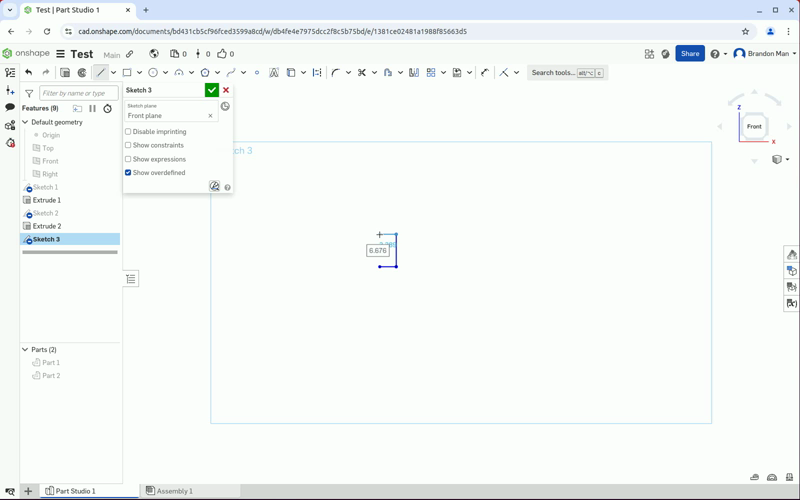
key_up(shift)
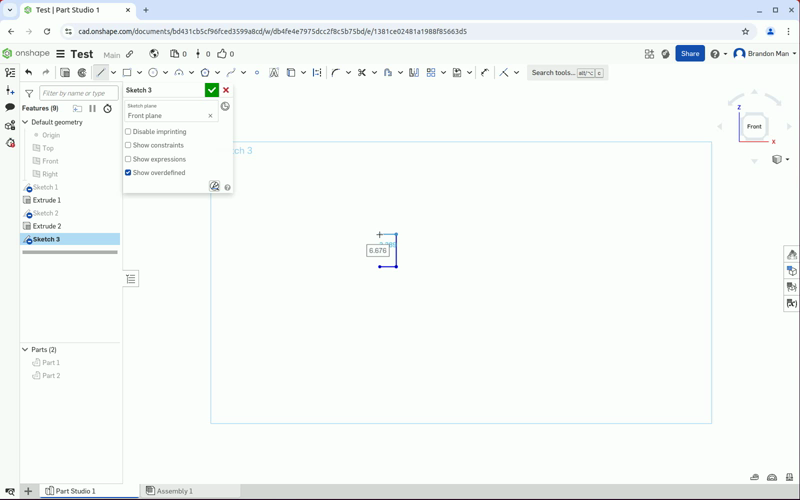
mouse_move(409, 234)
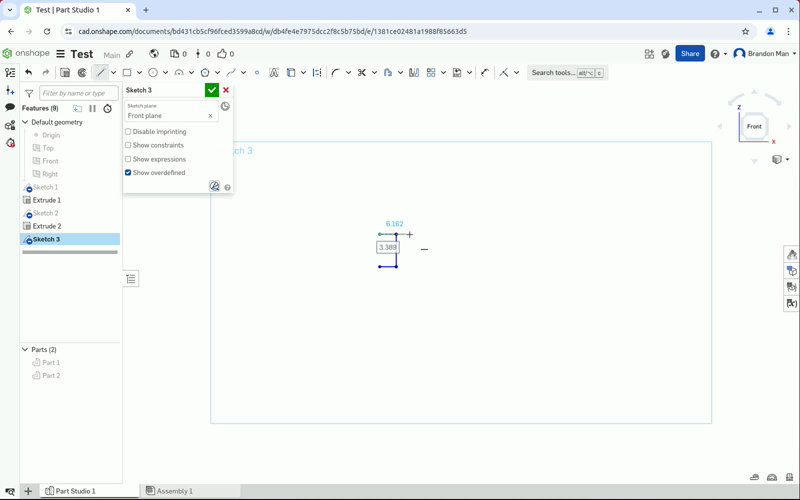
key_down(shift)
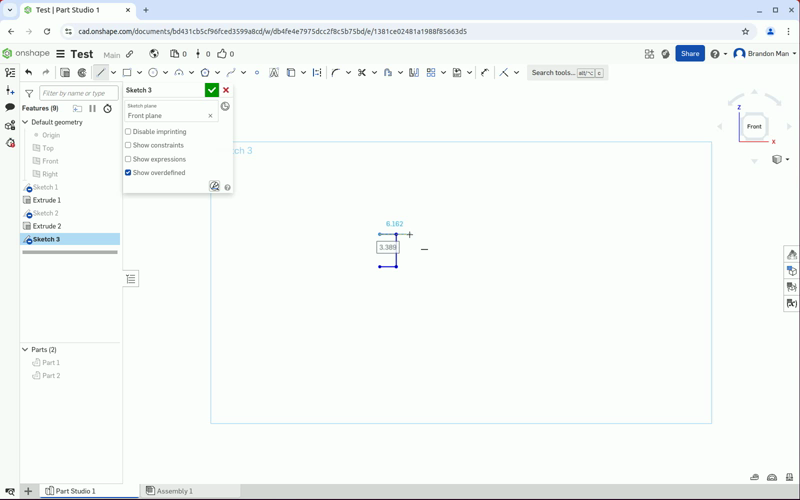
mouse_move(379, 266)
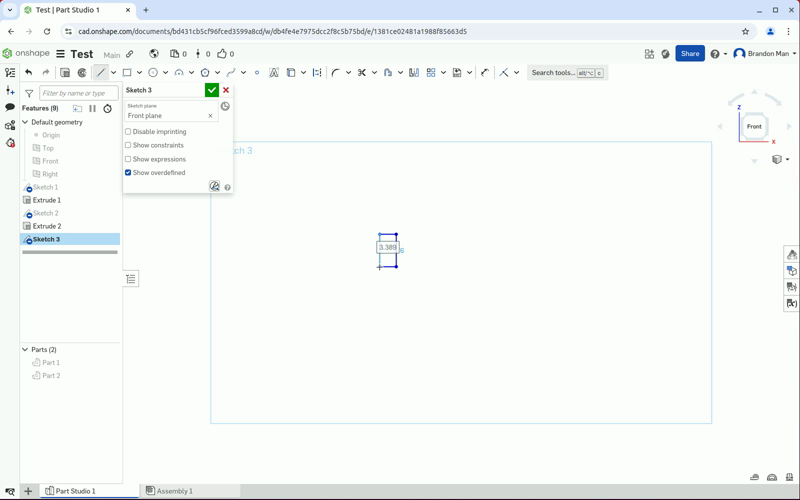
key_up(shift)
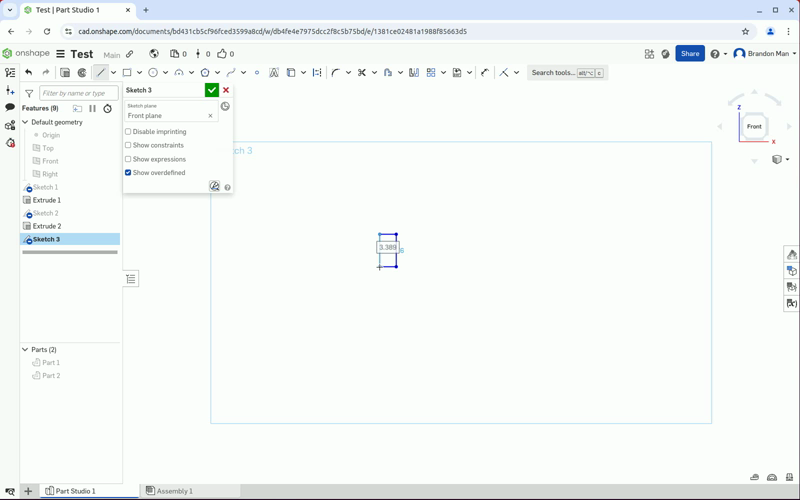
click(379, 266)
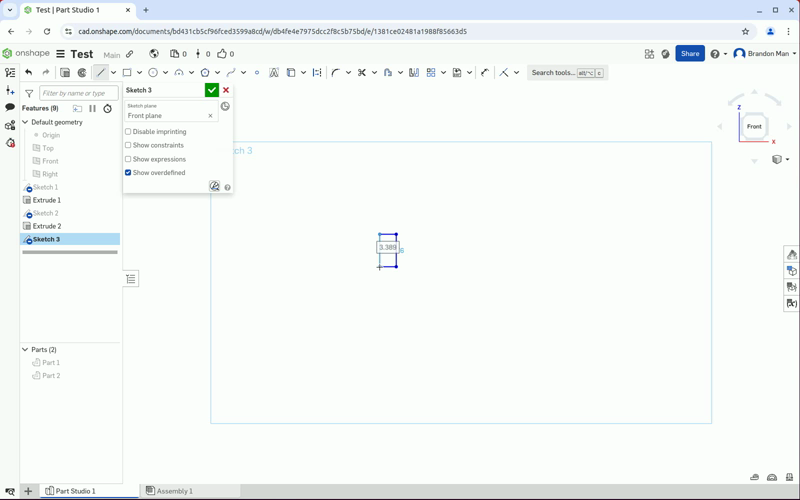
key(esc)
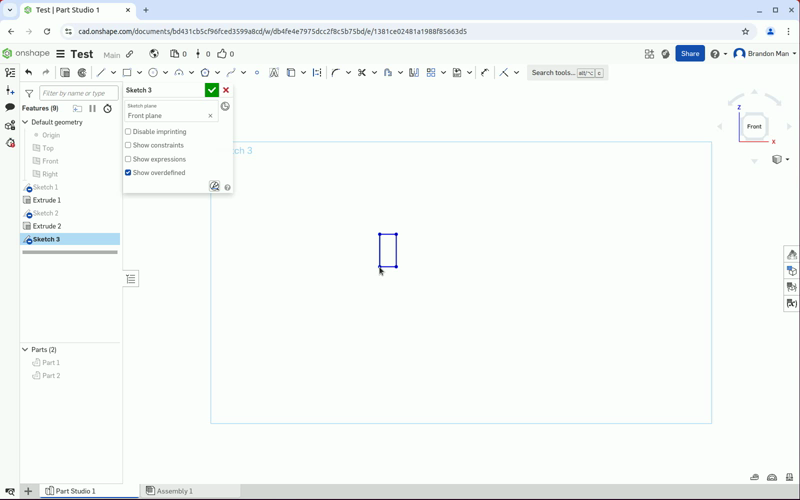
mouse_move(393, 237)
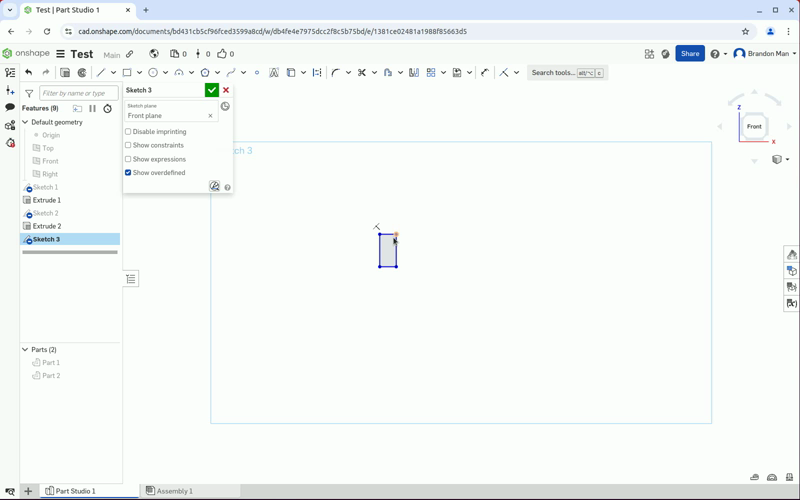
scroll(6)
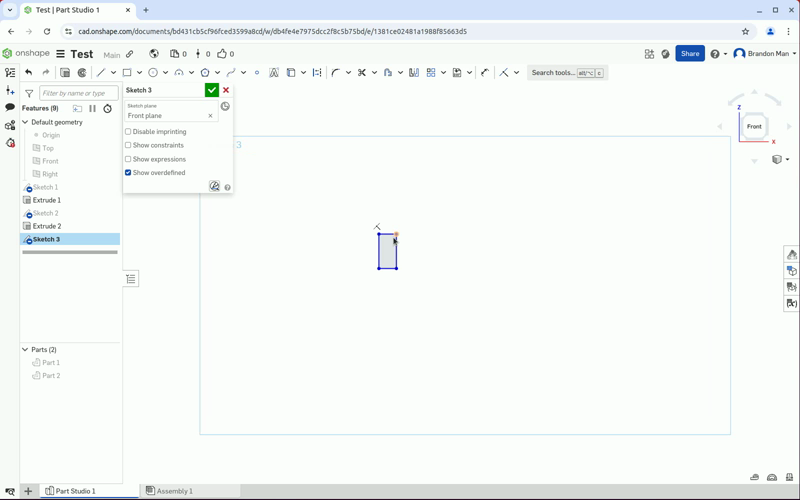
scroll(6)
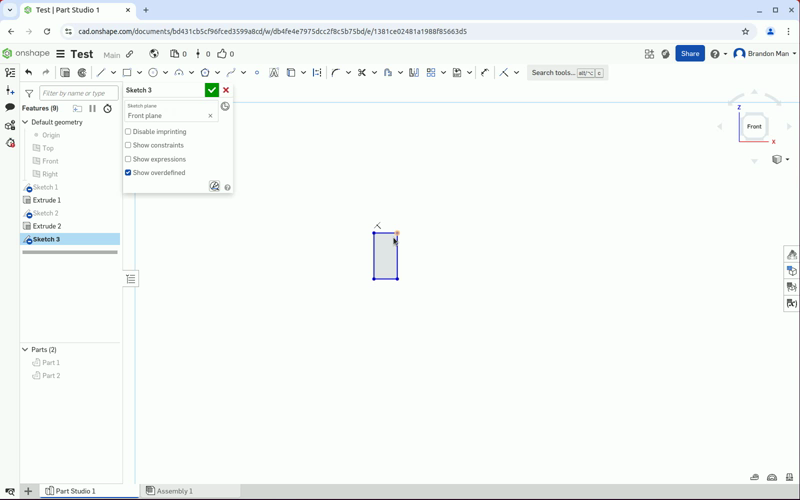
scroll(6)
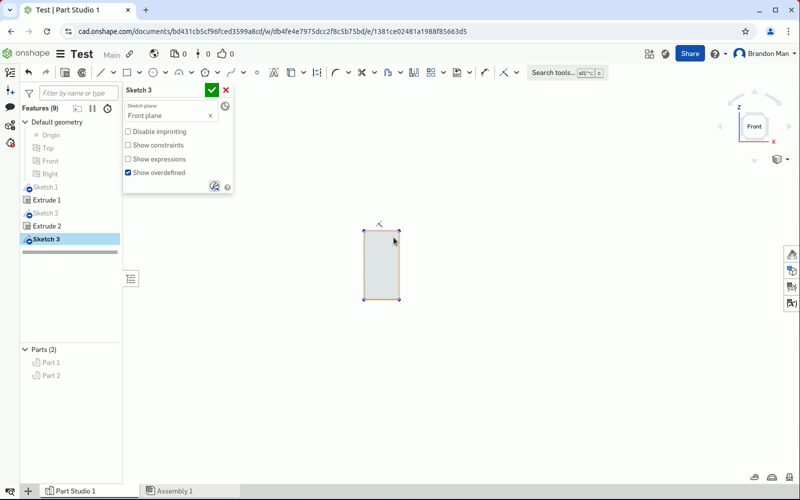
scroll(6)
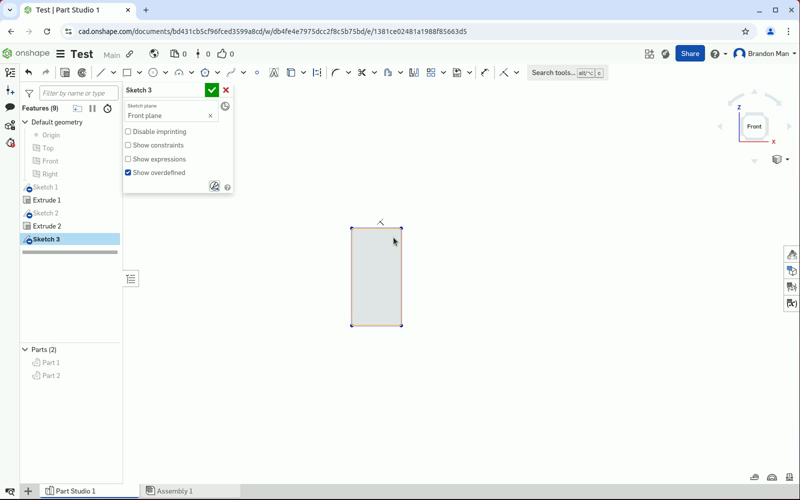
scroll(6)
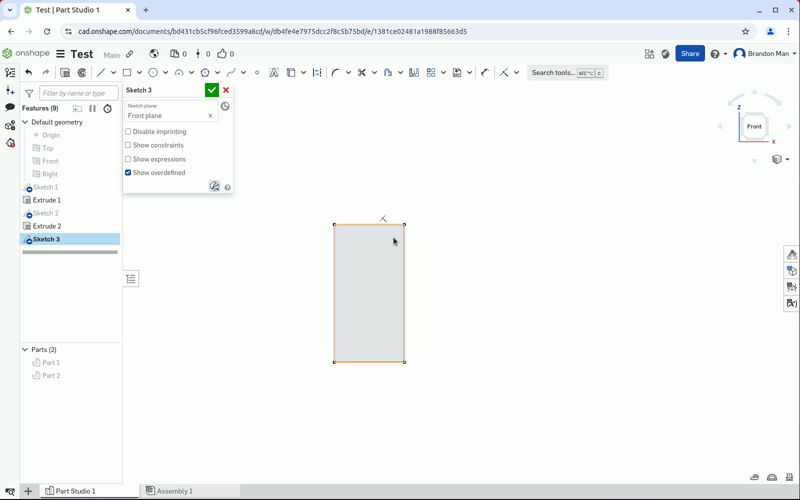
scroll(6)
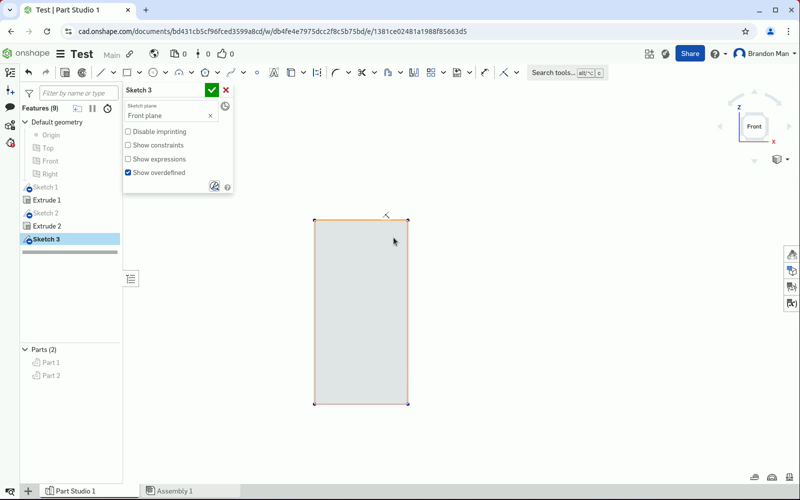
scroll(6)
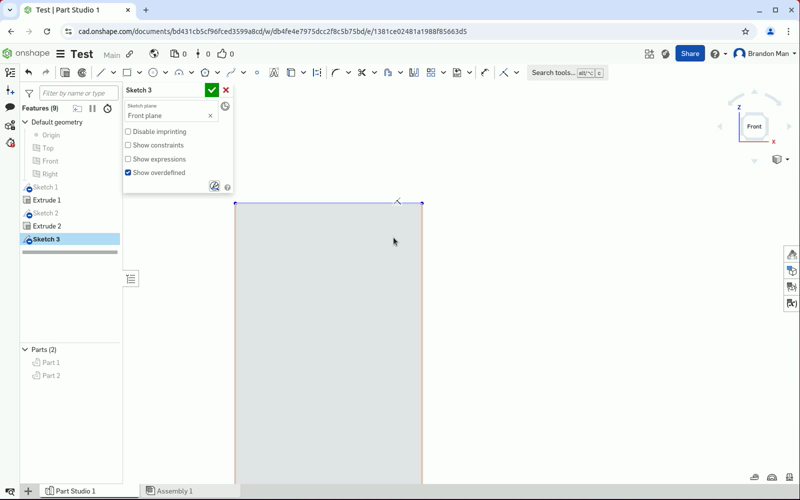
click(393, 237)
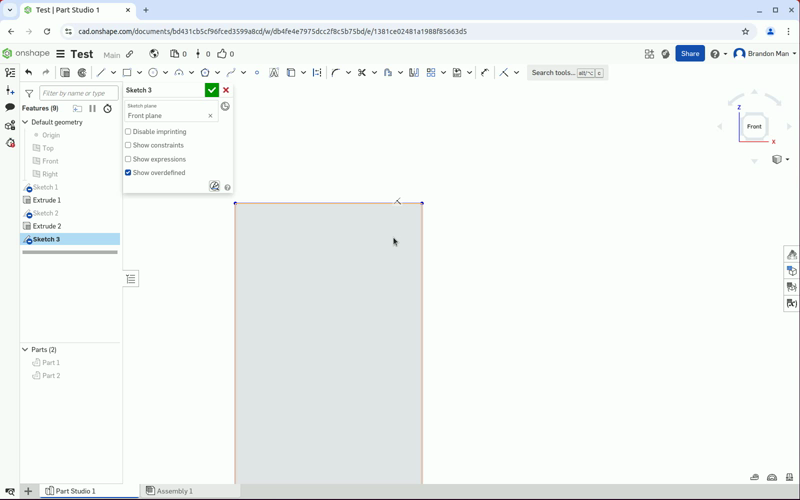
scroll(-6)
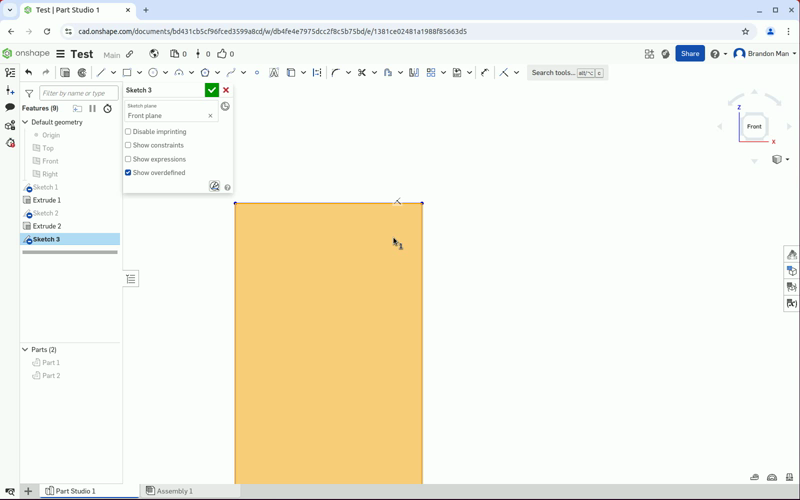
scroll(-6)
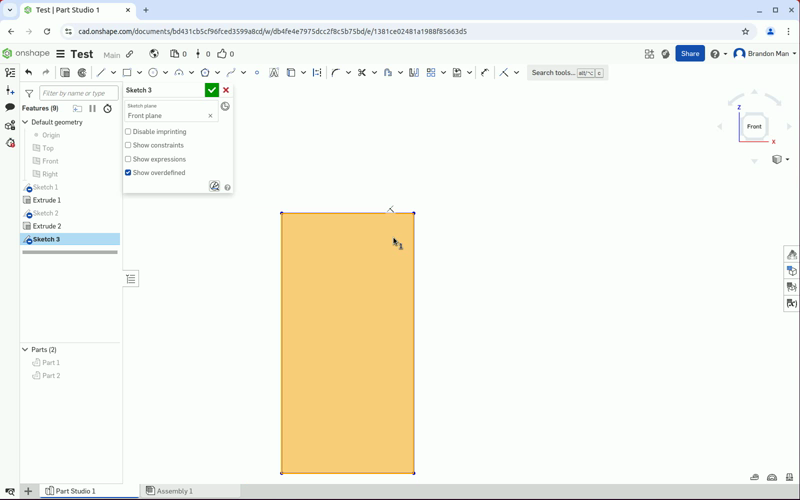
scroll(-6)
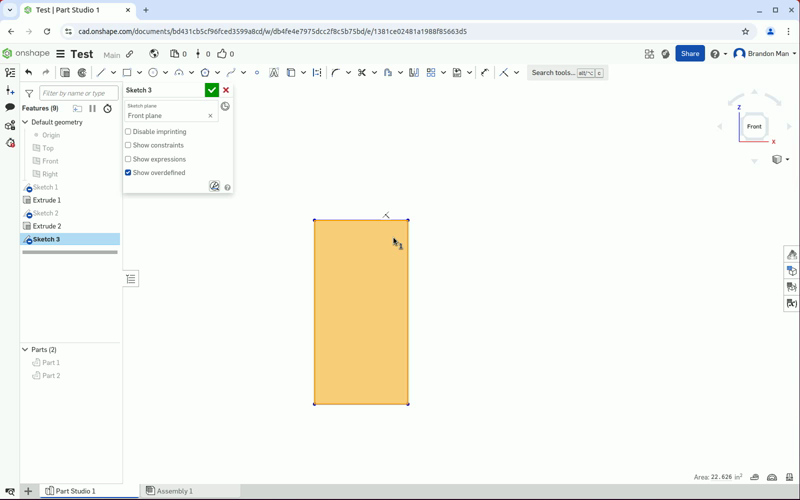
scroll(-6)
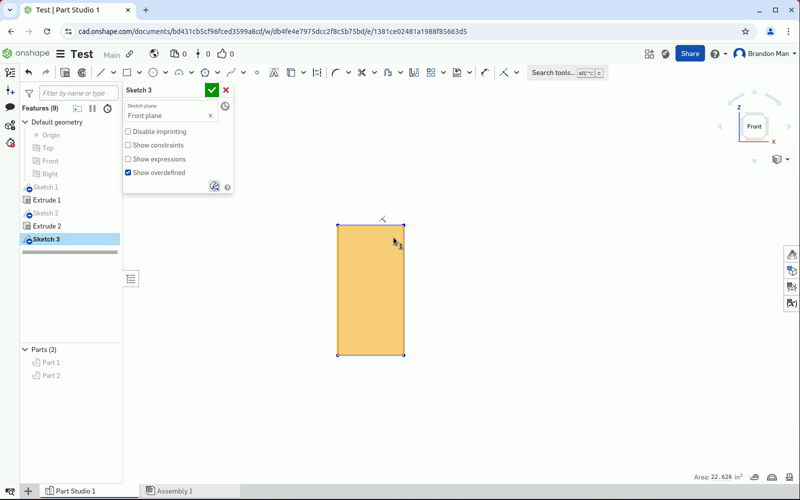
scroll(-6)
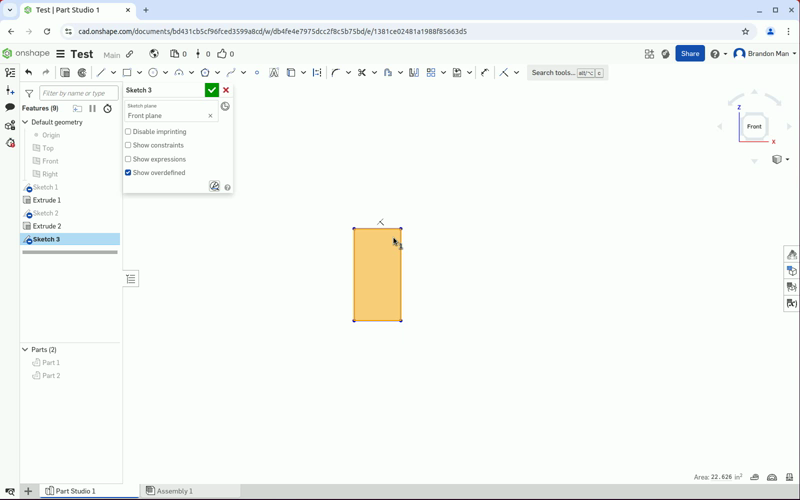
scroll(-6)
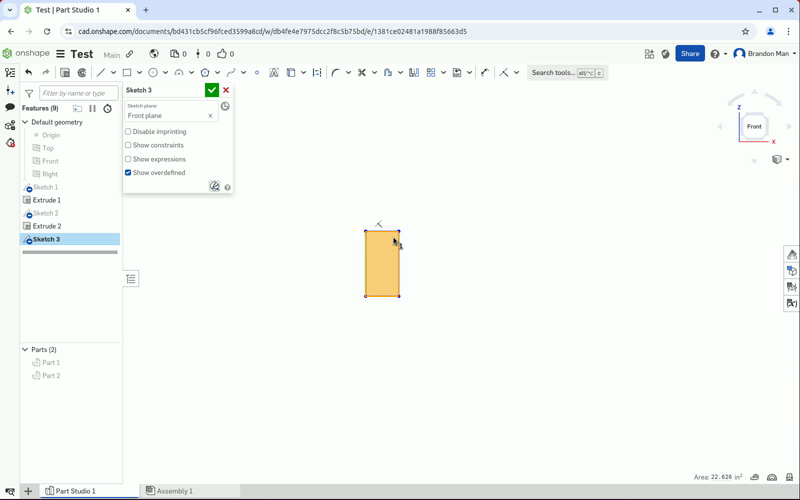
scroll(-6)
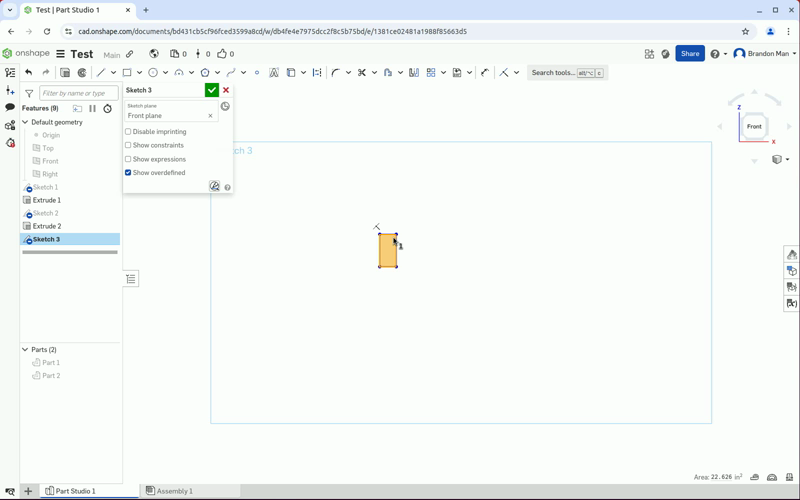
mouse_move(73, 352)
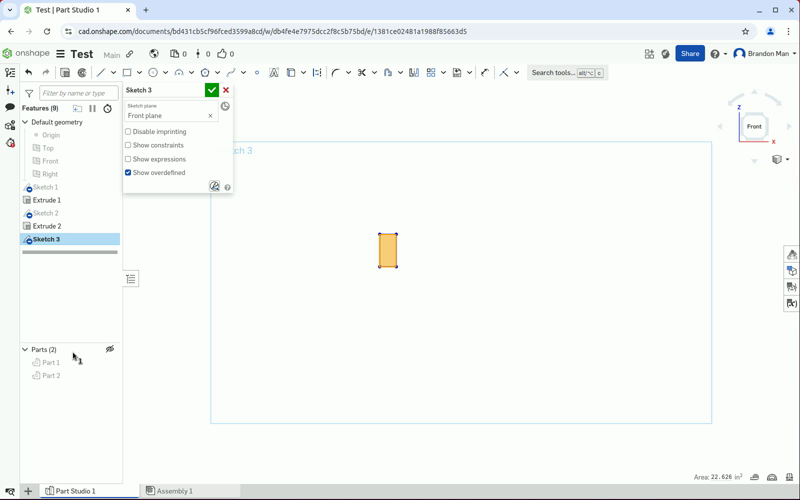
key(shift+y)
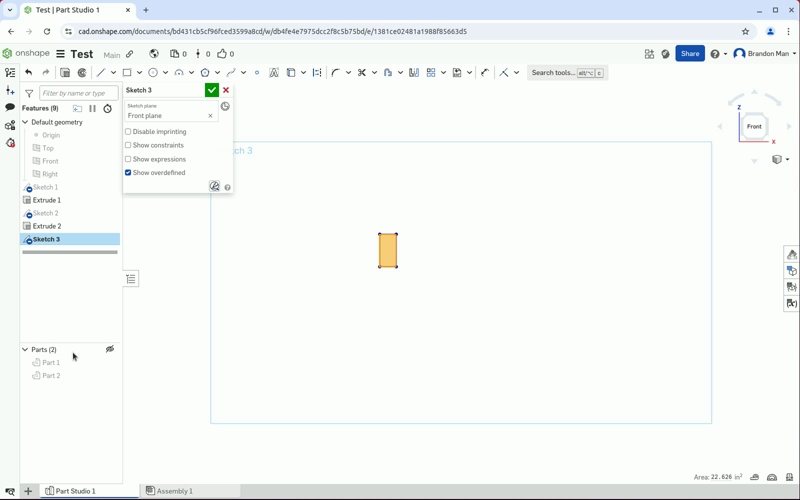
key(shift+e)
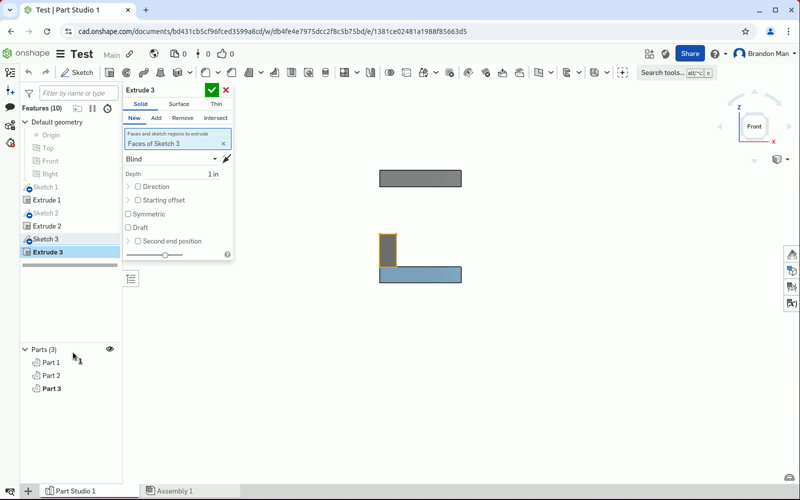
mouse_move(143, 106)
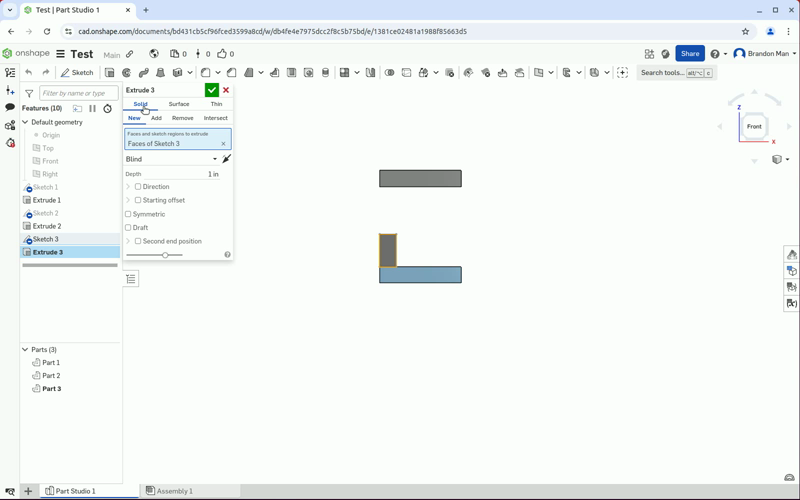
click(143, 106)
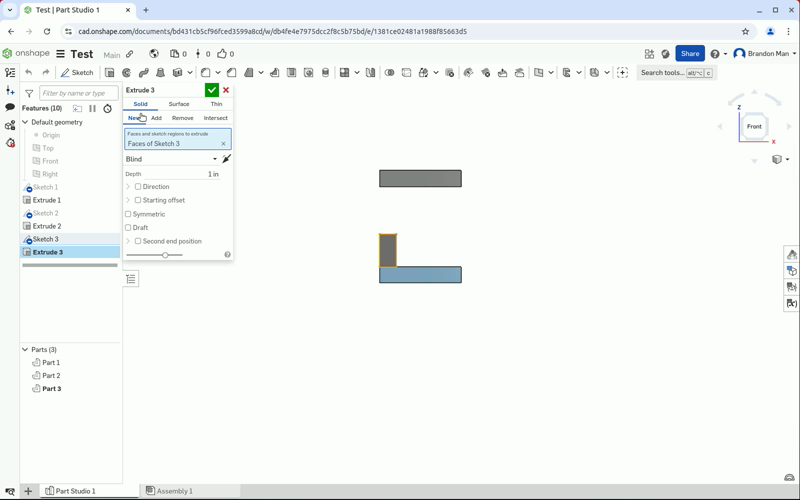
mouse_move(137, 120)
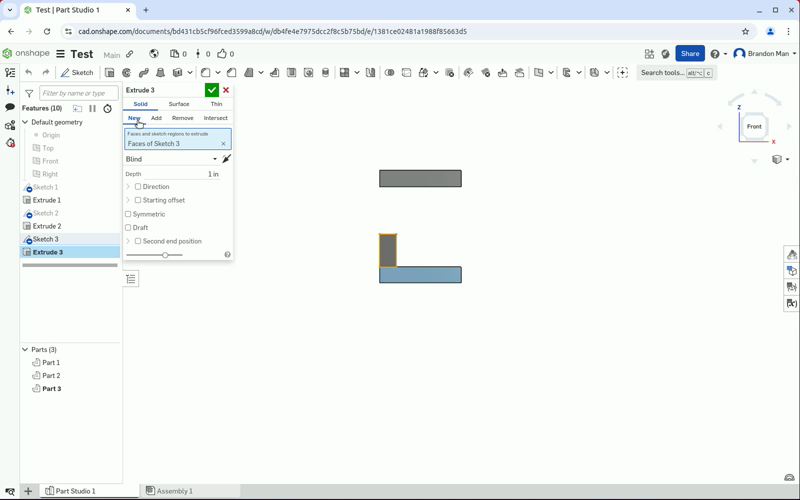
click(137, 120)
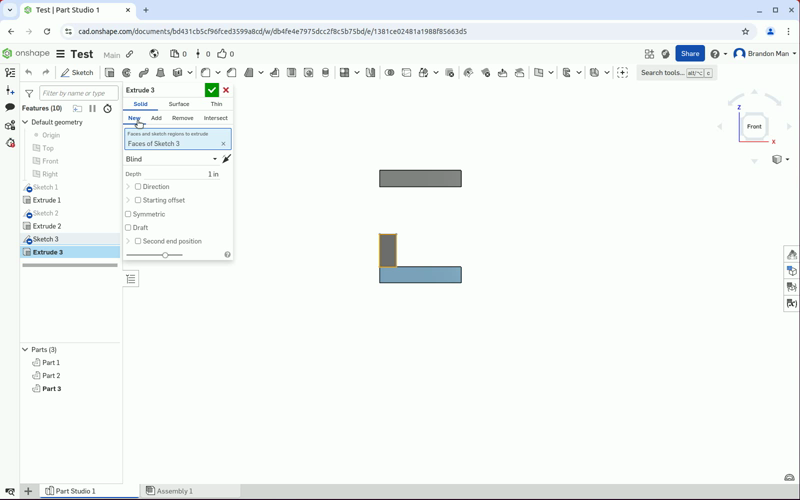
key(tab, 4)
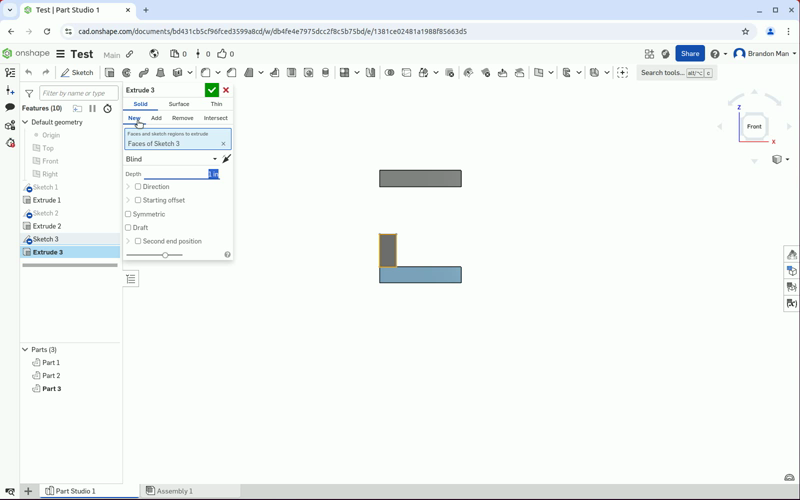
text(-0.241)
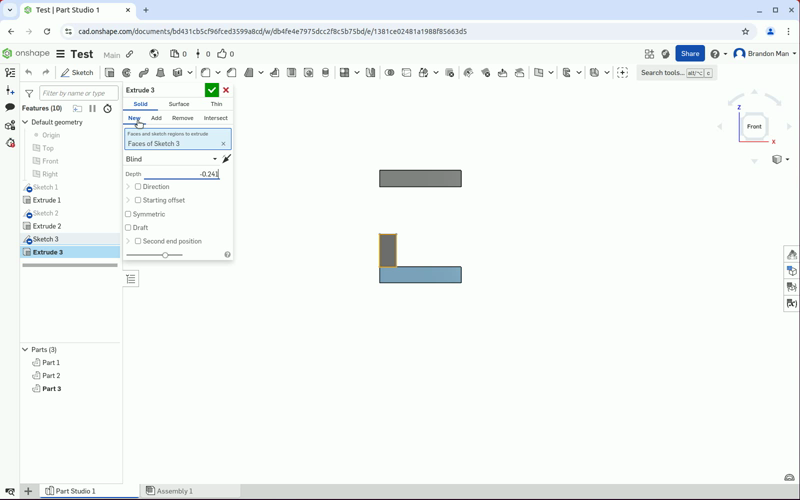
key(enter)
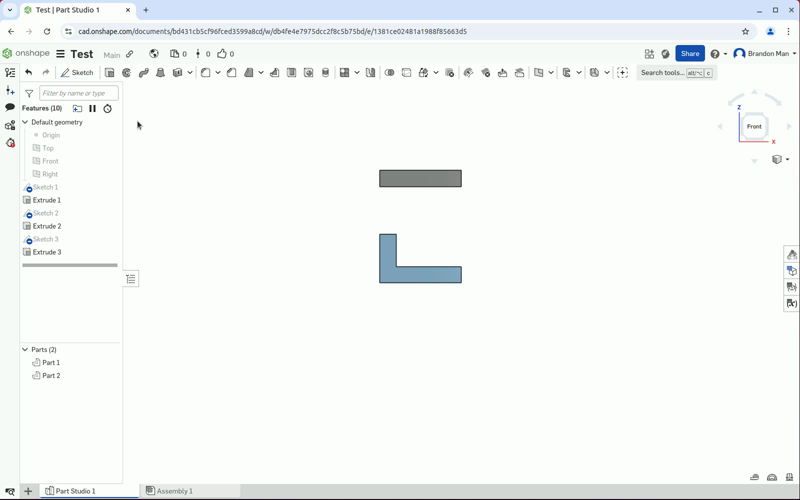
key(shift+h)
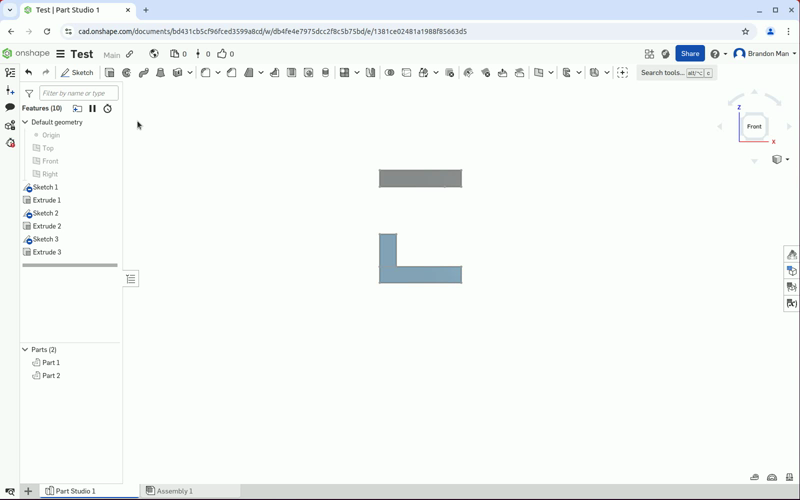
key(shift+h)
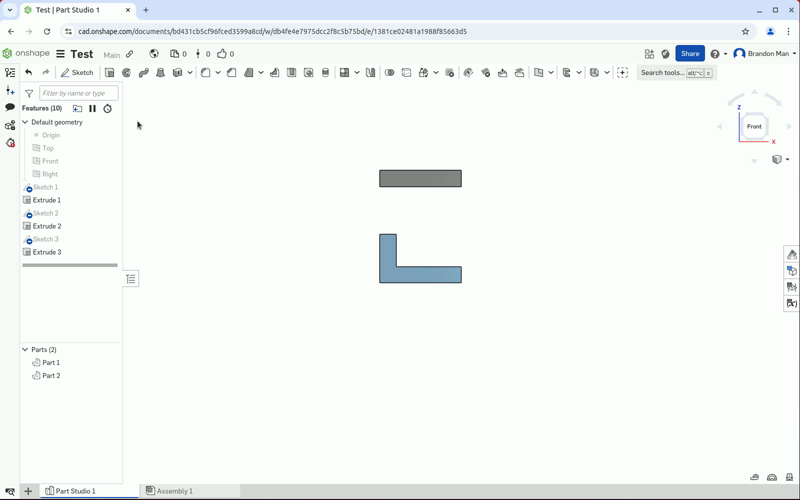
mouse_move(73, 189)
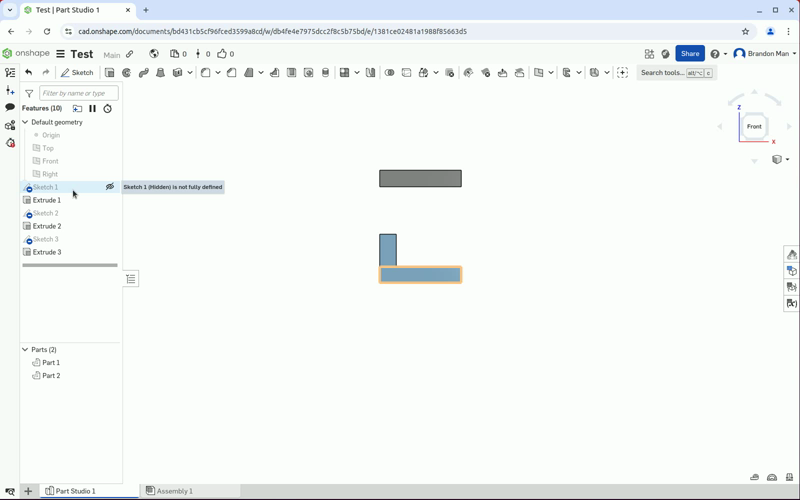
click(73, 189)
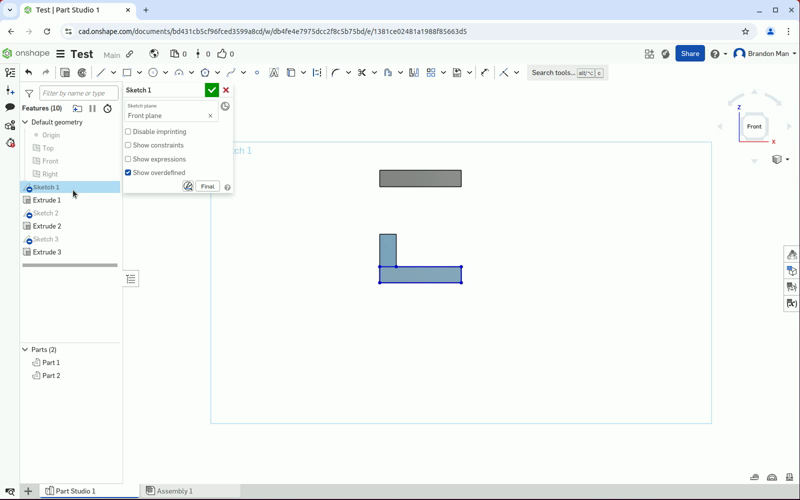
mouse_move(229, 92)
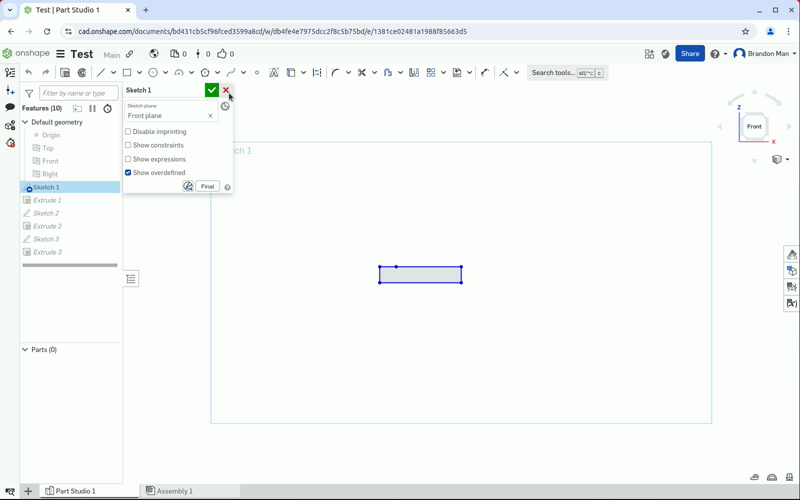
click(229, 92)
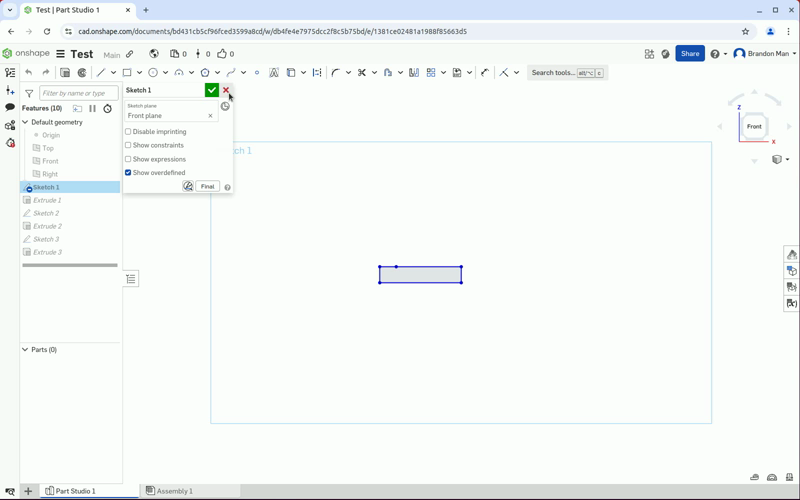
key(shift+s)
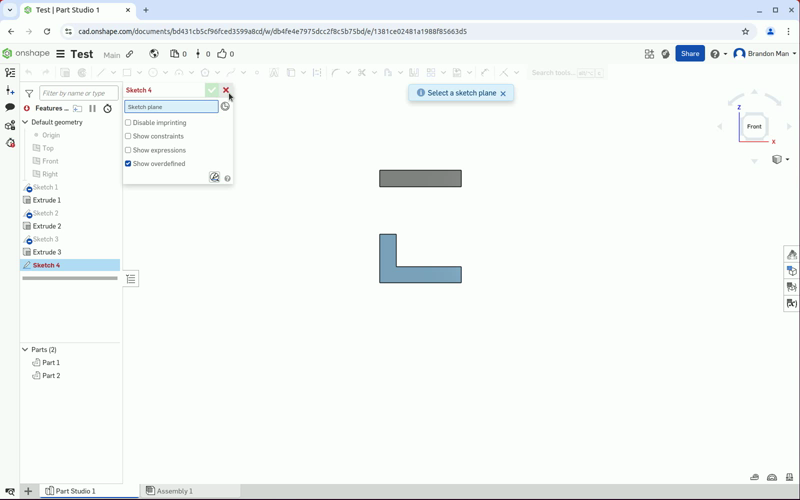
mouse_move(73, 163)
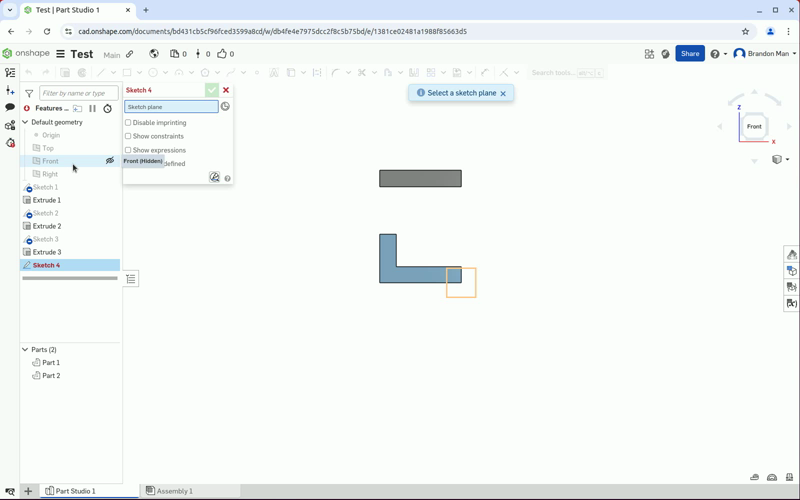
click(73, 163)
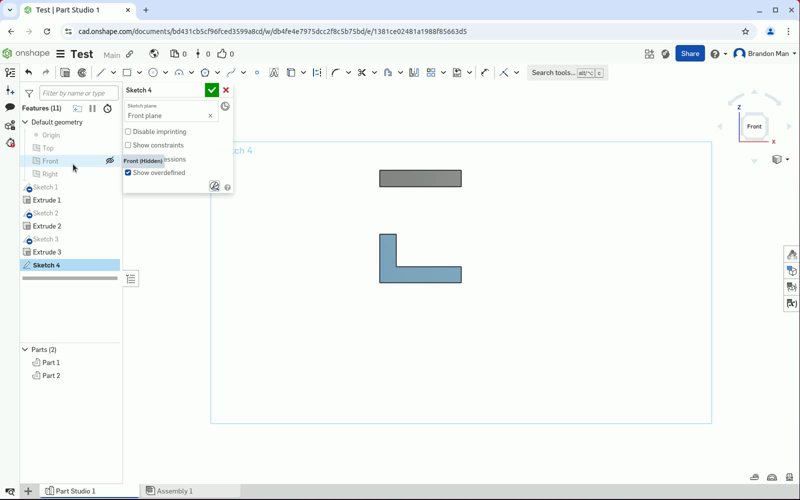
mouse_move(73, 352)
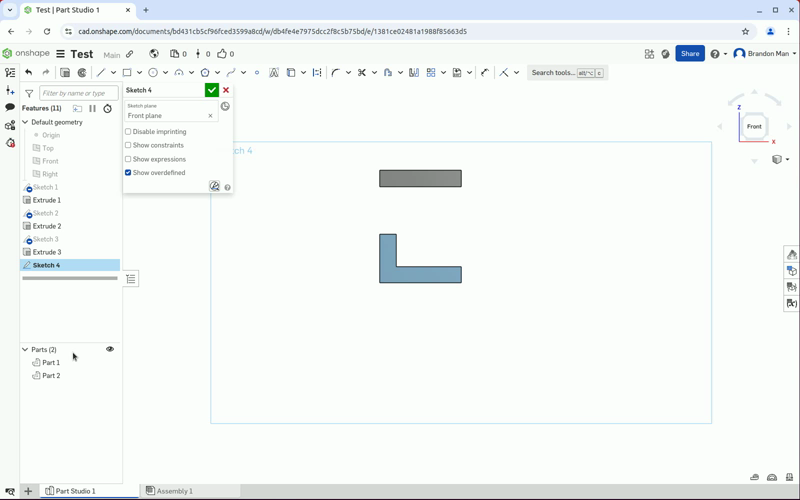
key(y)
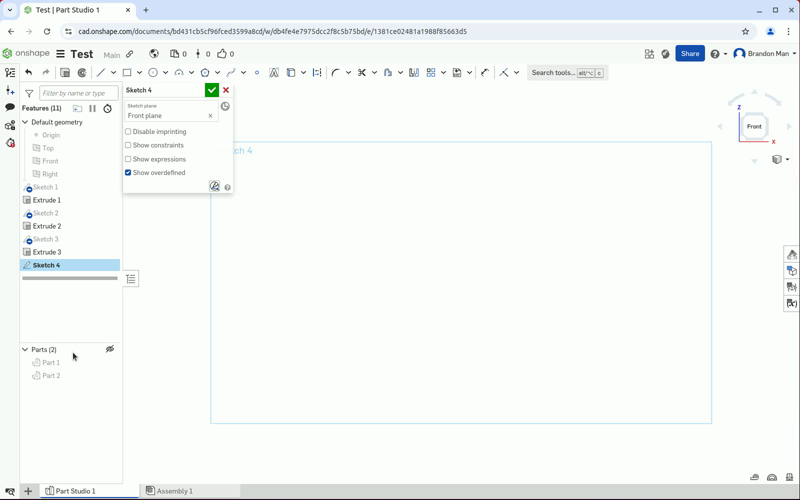
key(l)
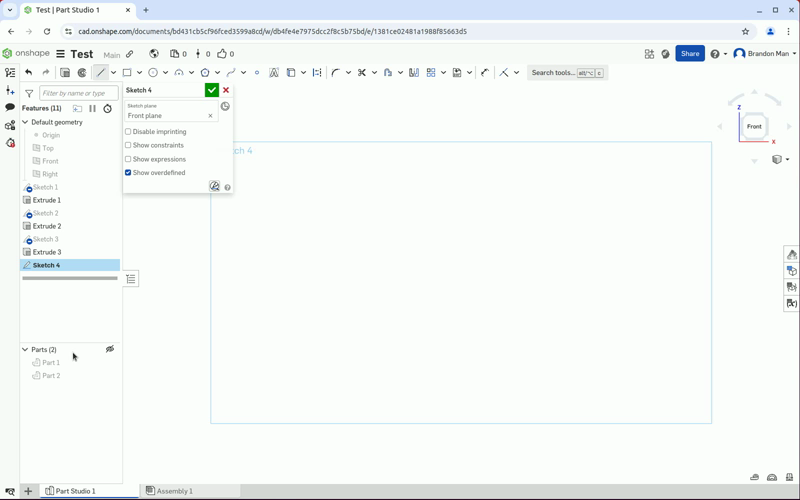
key_down(shift)
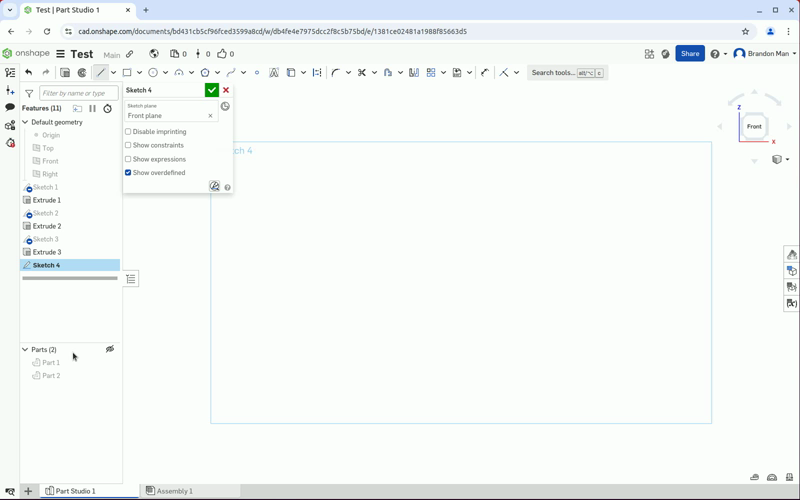
mouse_move(379, 234)
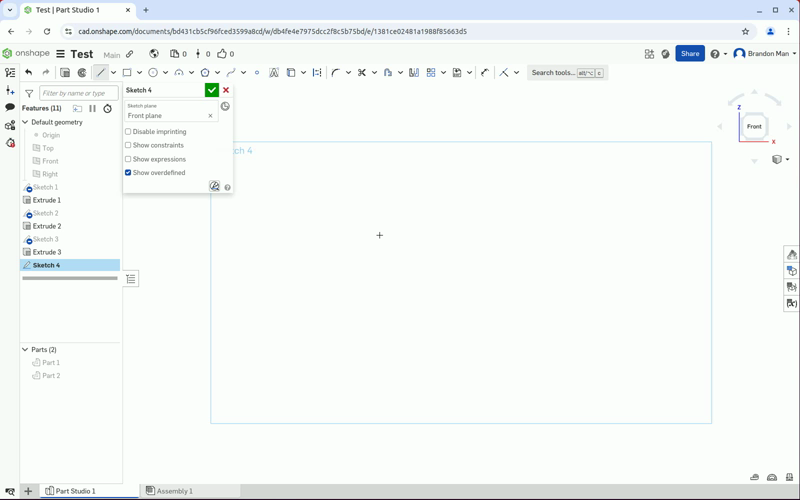
click(379, 234)
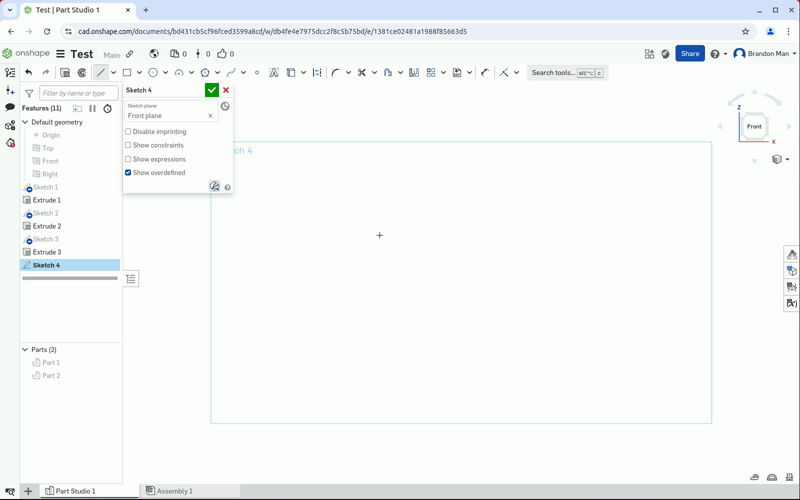
key_up(shift)
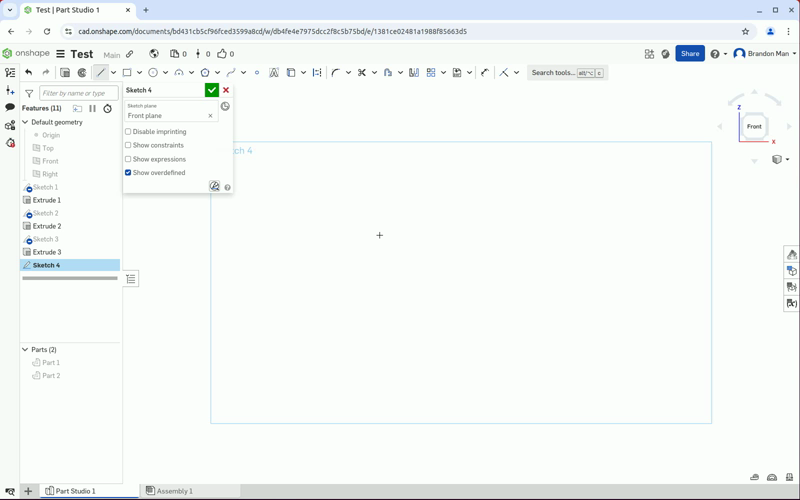
key_down(shift)
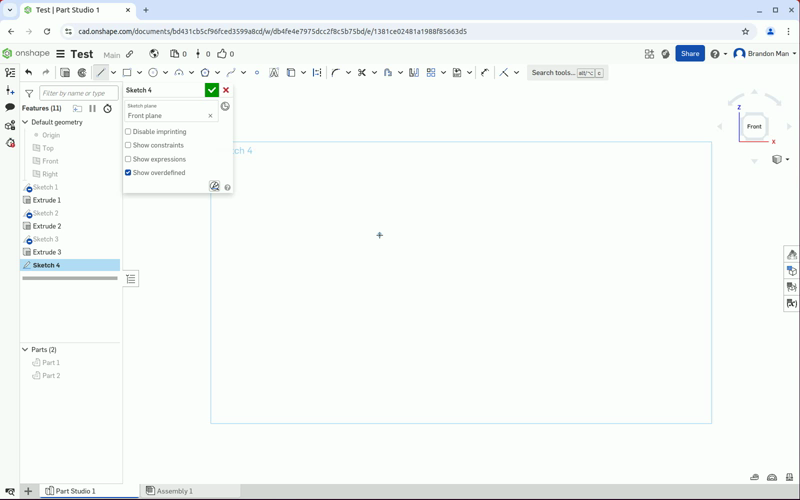
mouse_move(409, 234)
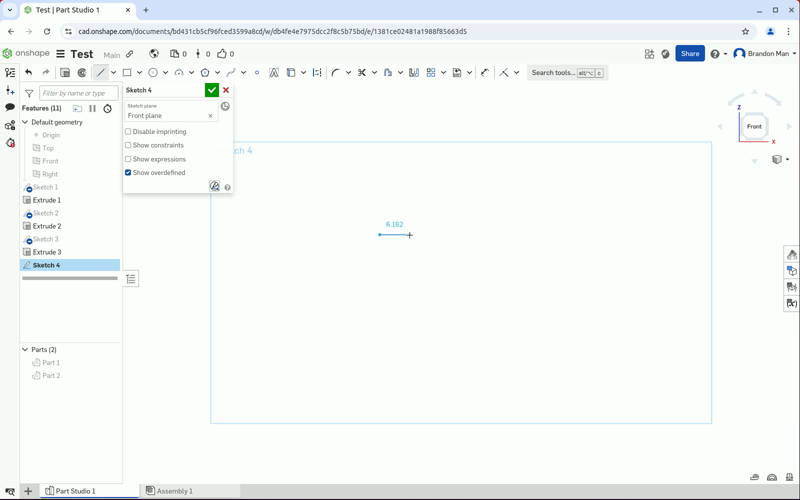
mouse_move(396, 234)
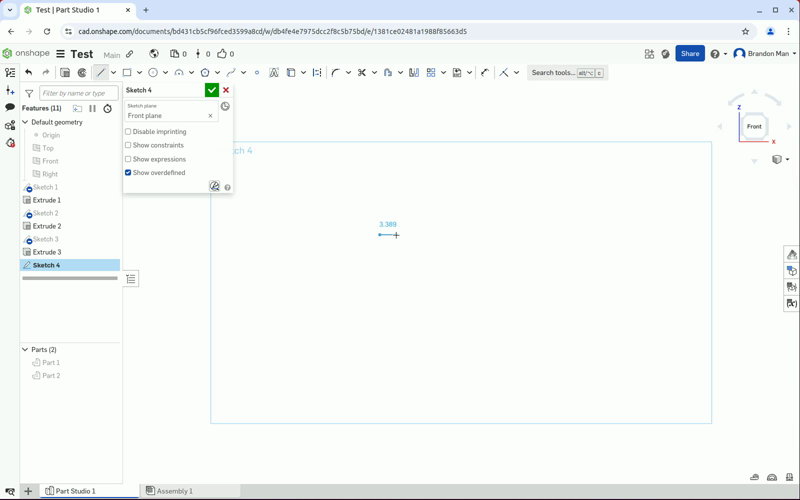
click(396, 234)
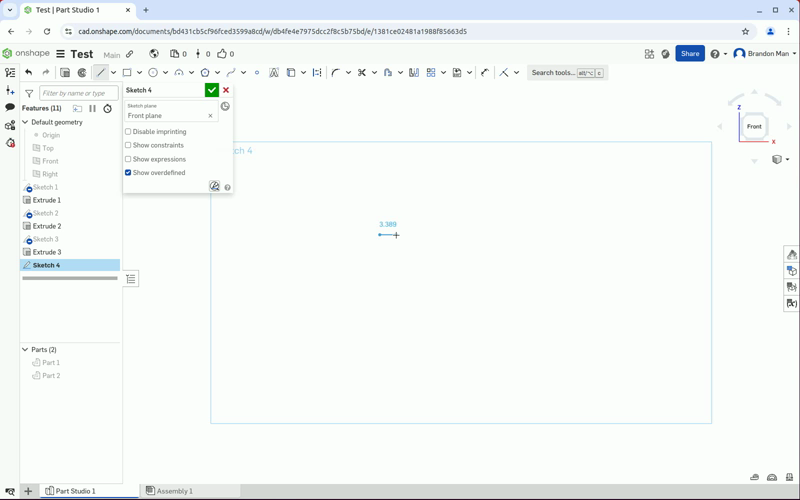
key_up(shift)
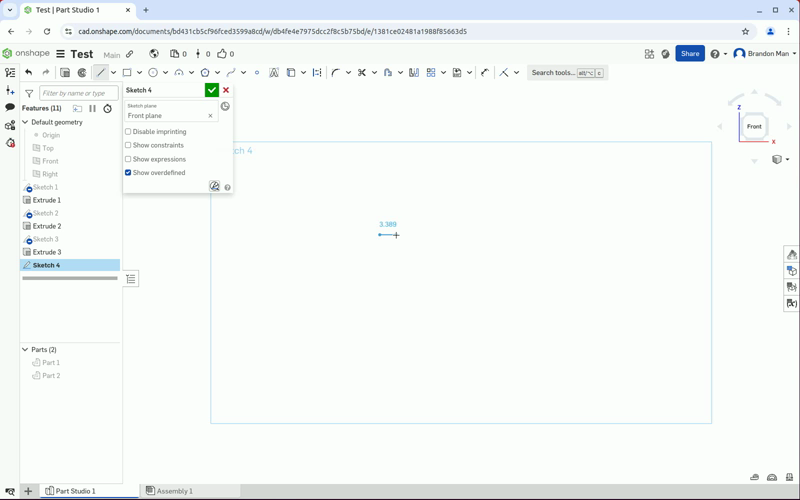
key_down(shift)
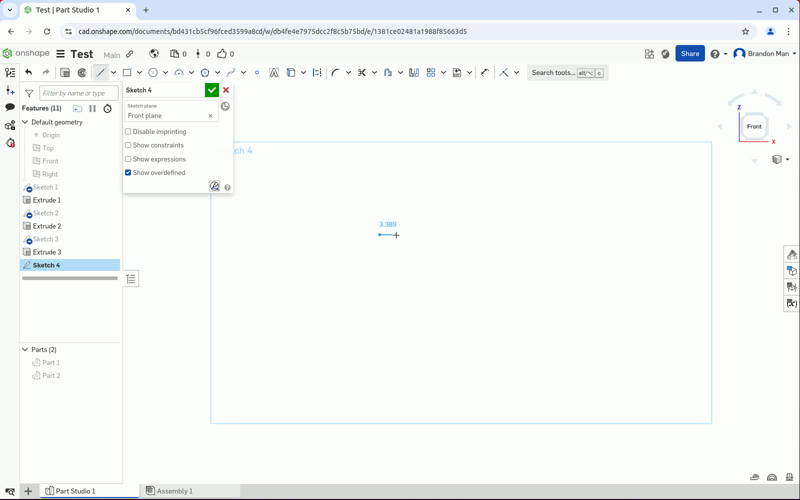
mouse_move(461, 234)
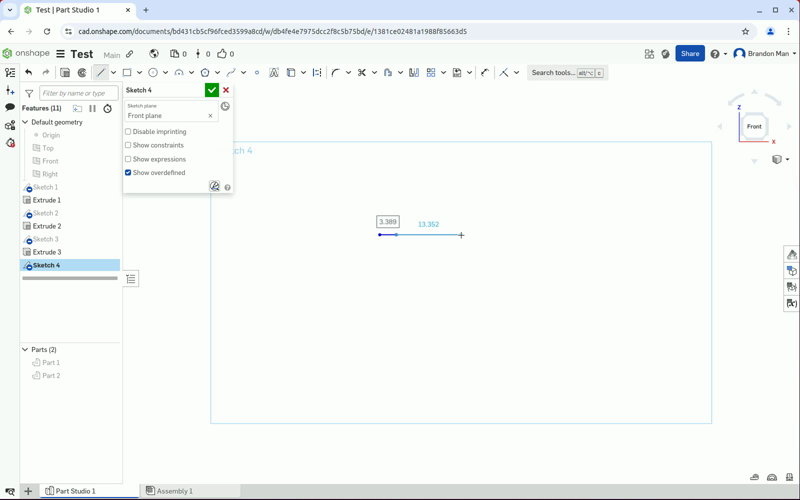
click(461, 234)
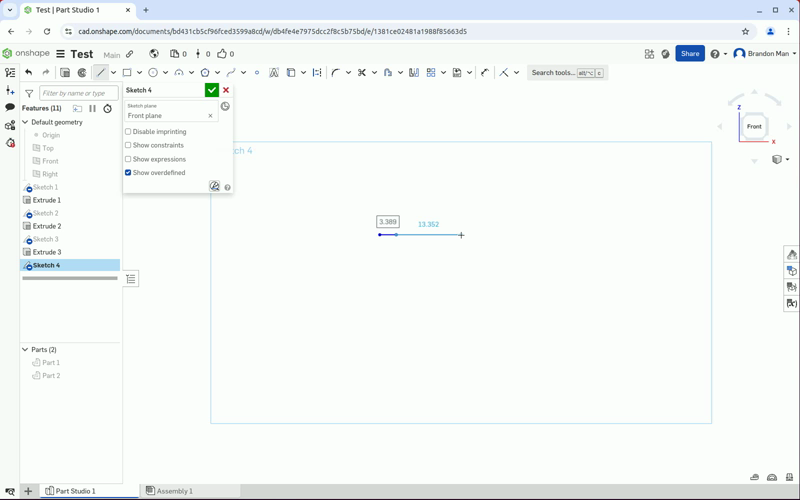
key_up(shift)
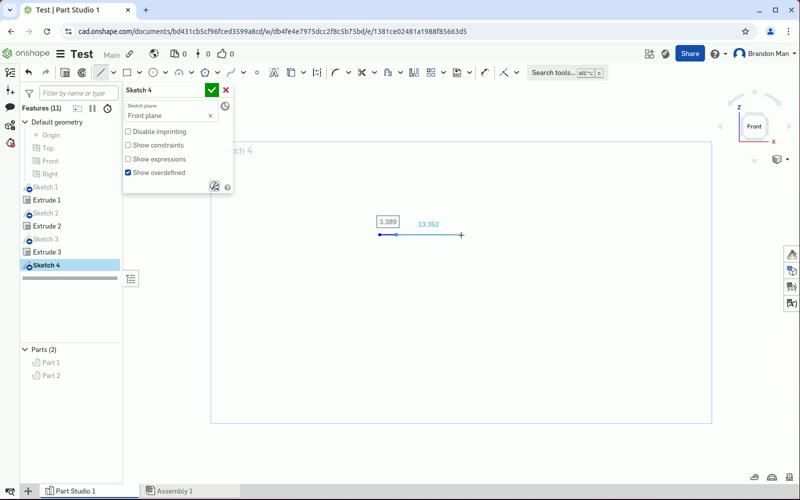
key_down(shift)
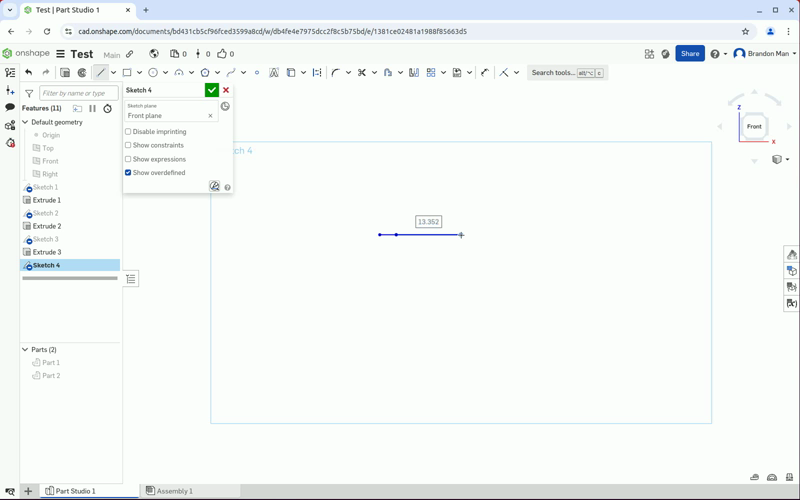
mouse_move(491, 234)
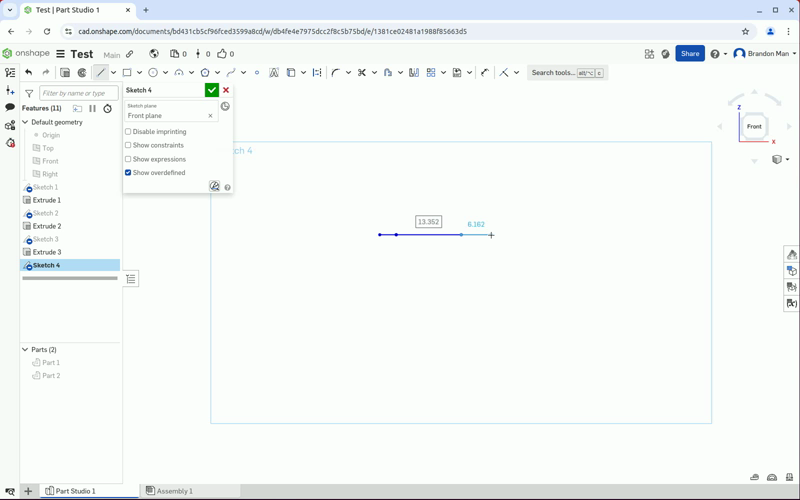
mouse_move(461, 218)
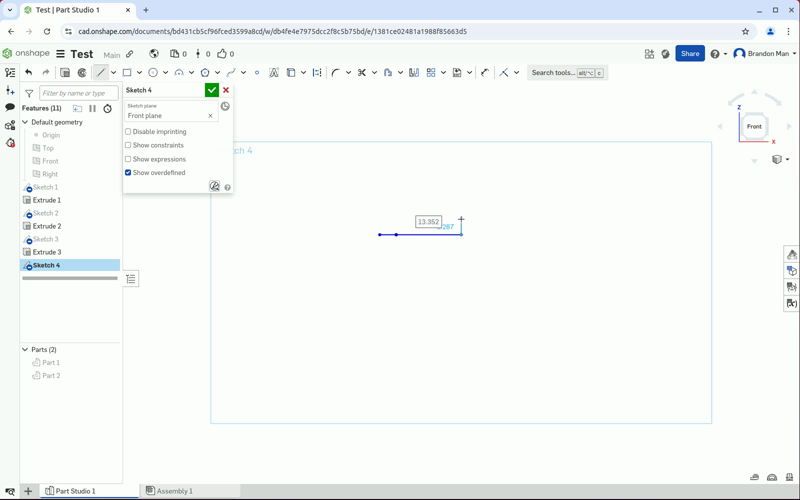
click(461, 218)
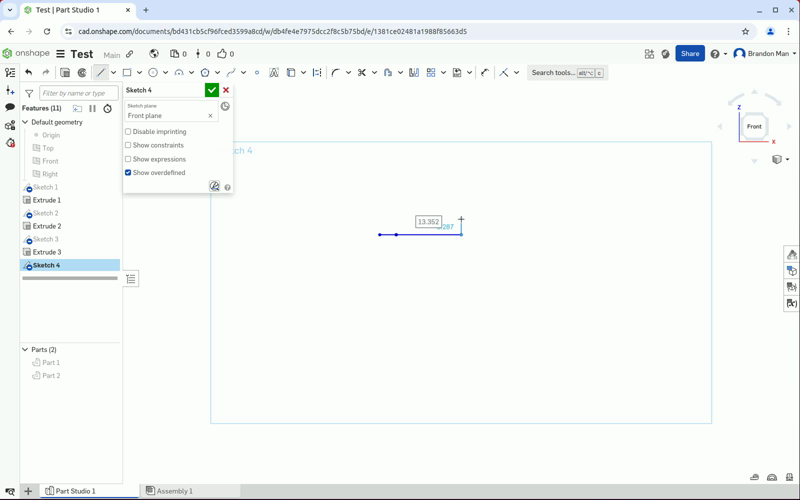
key_up(shift)
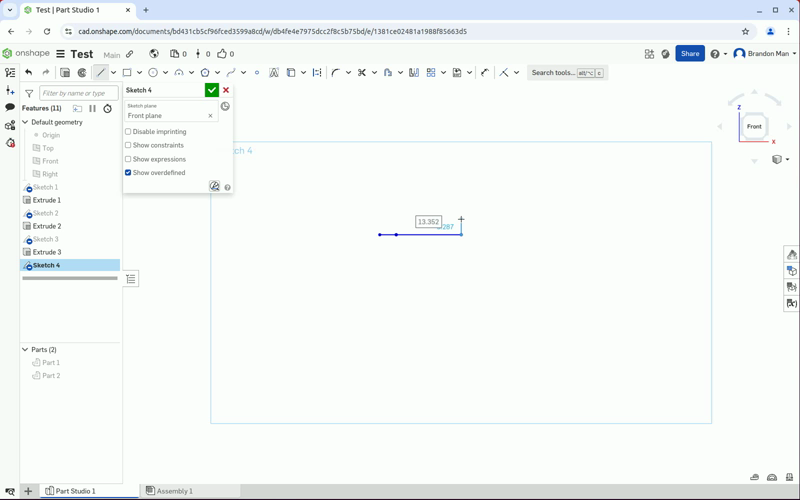
key_down(shift)
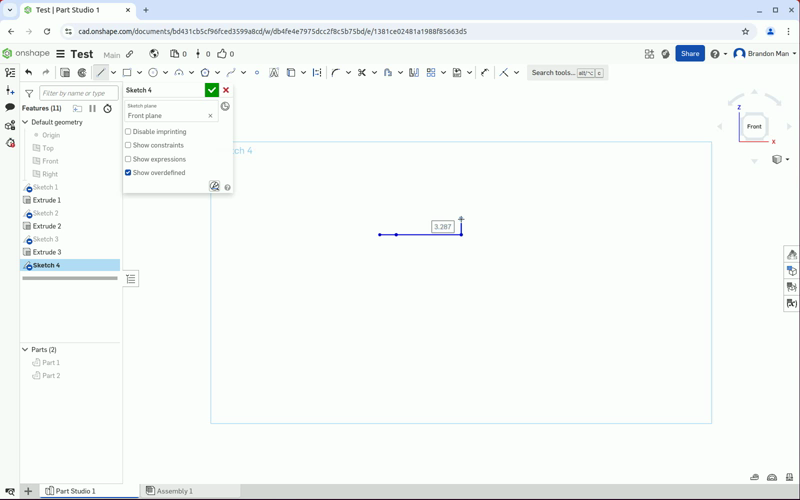
mouse_move(491, 218)
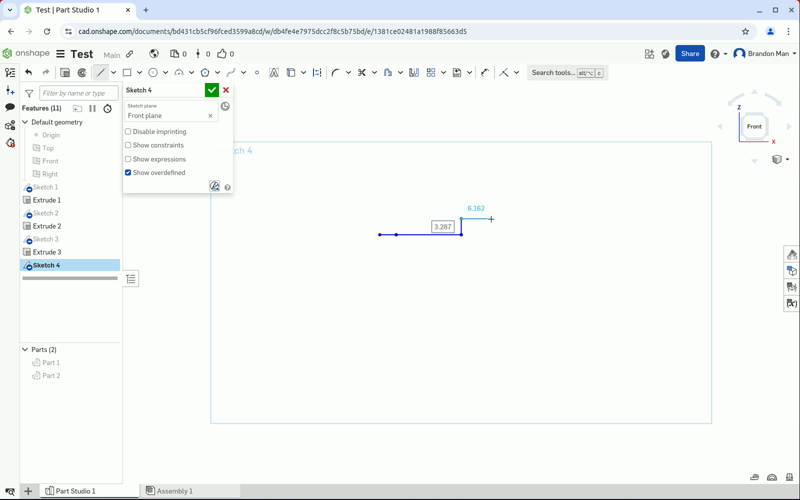
mouse_move(444, 218)
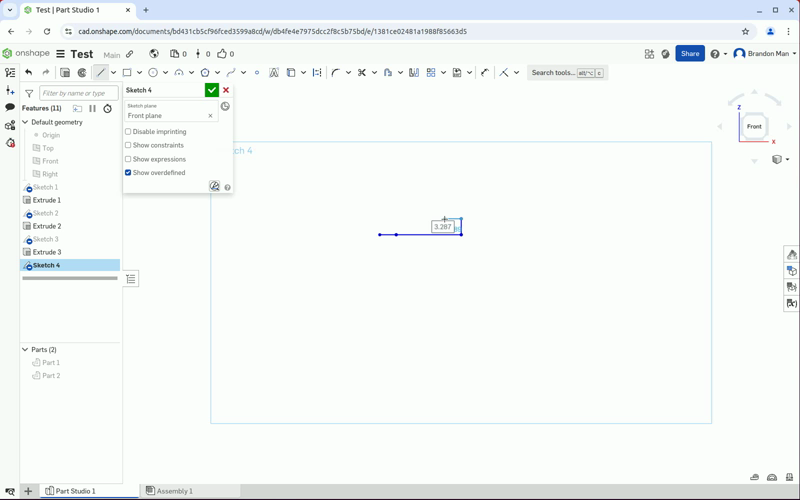
click(444, 218)
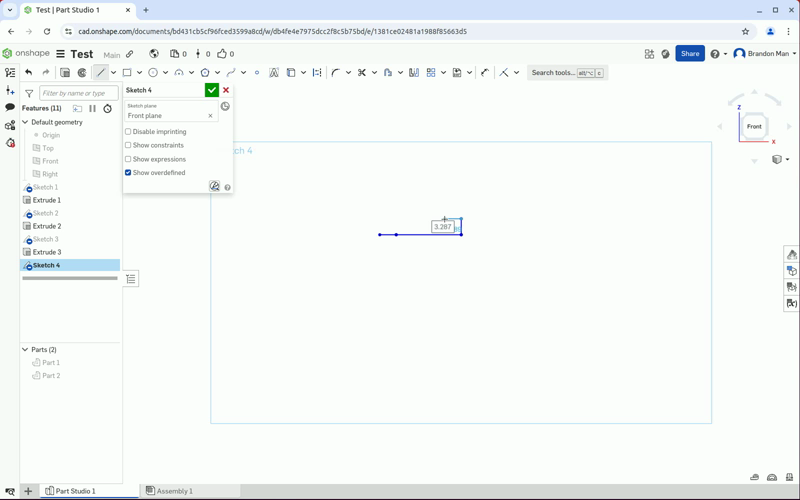
key_up(shift)
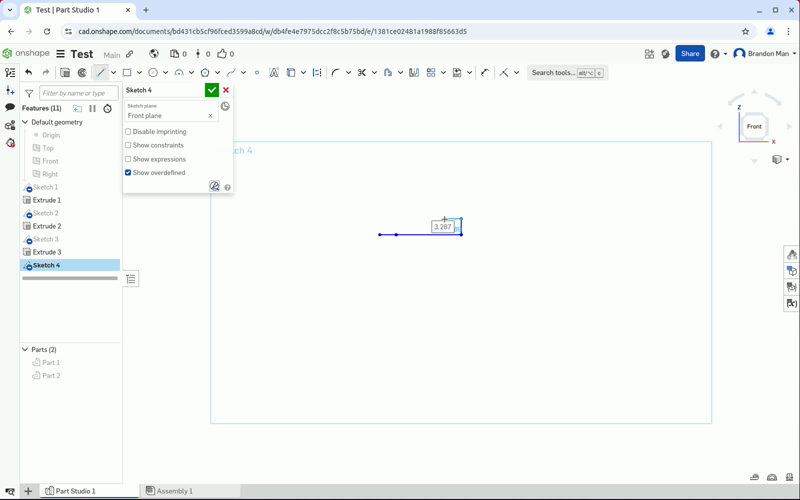
key_down(shift)
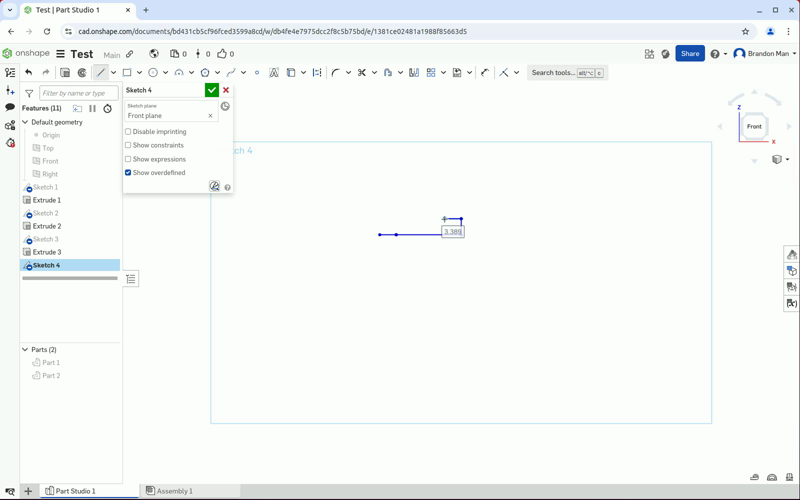
mouse_move(379, 218)
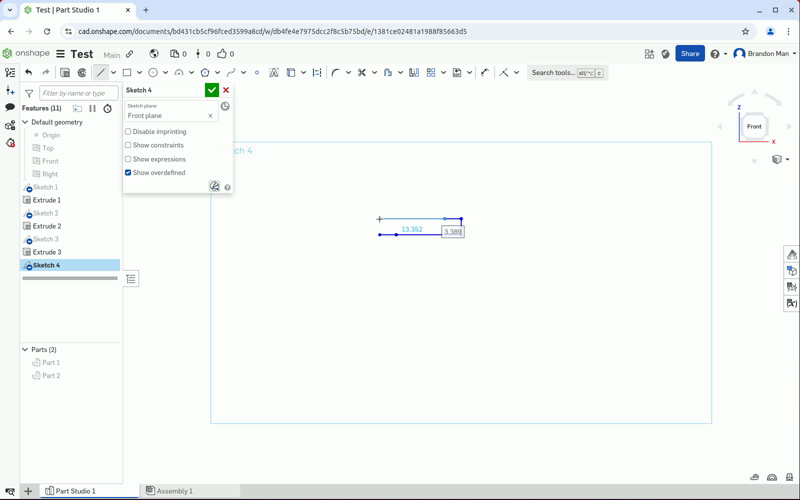
click(379, 218)
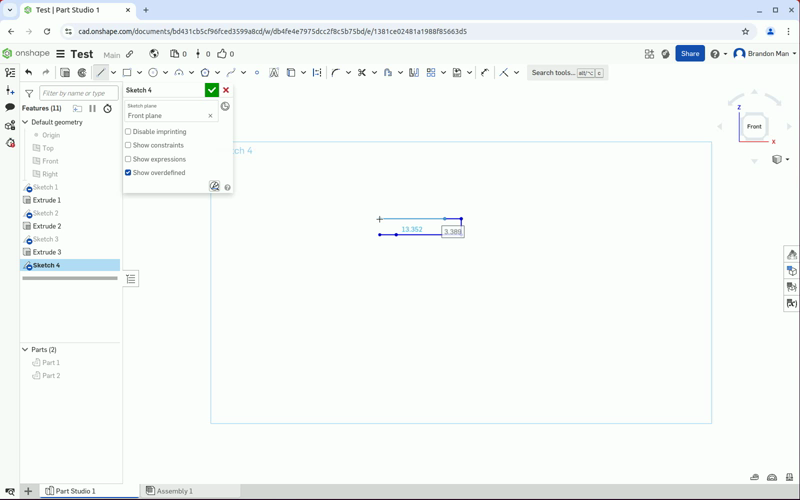
key_up(shift)
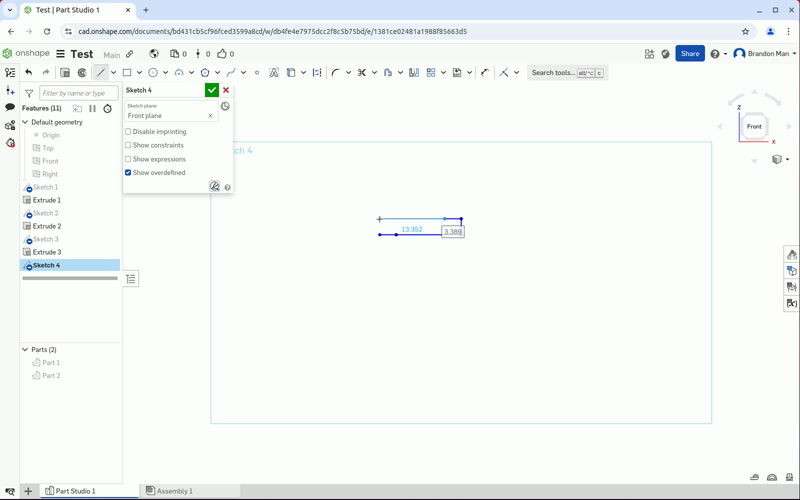
mouse_move(409, 218)
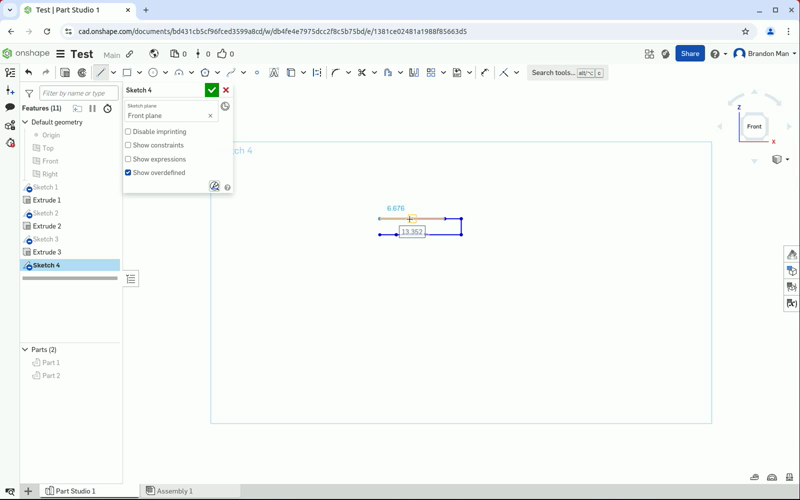
key_down(shift)
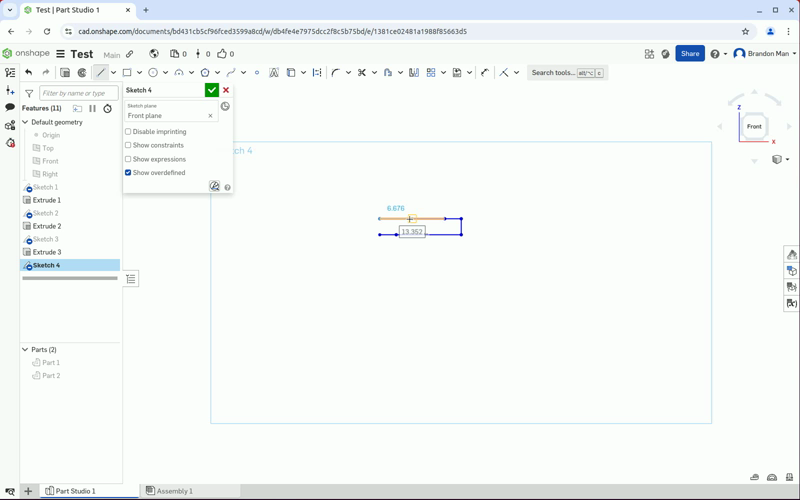
mouse_move(379, 234)
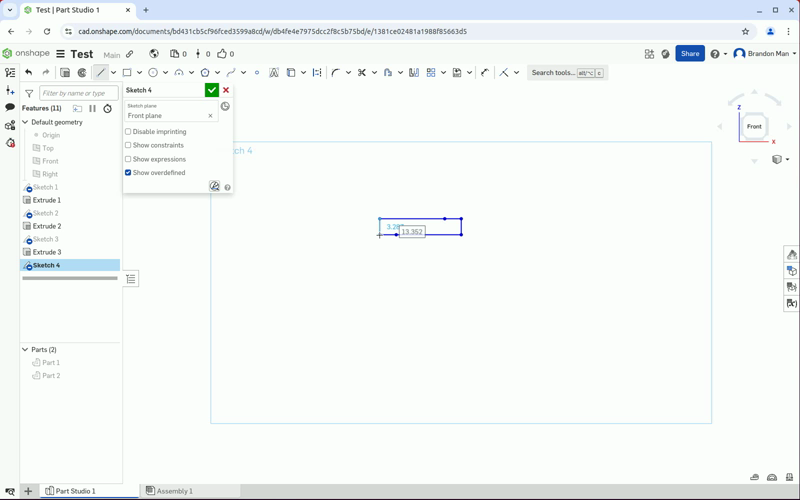
key_up(shift)
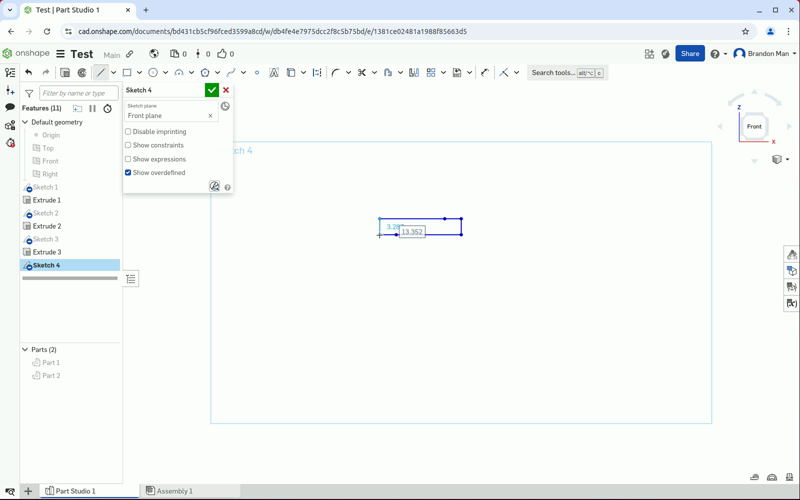
click(379, 234)
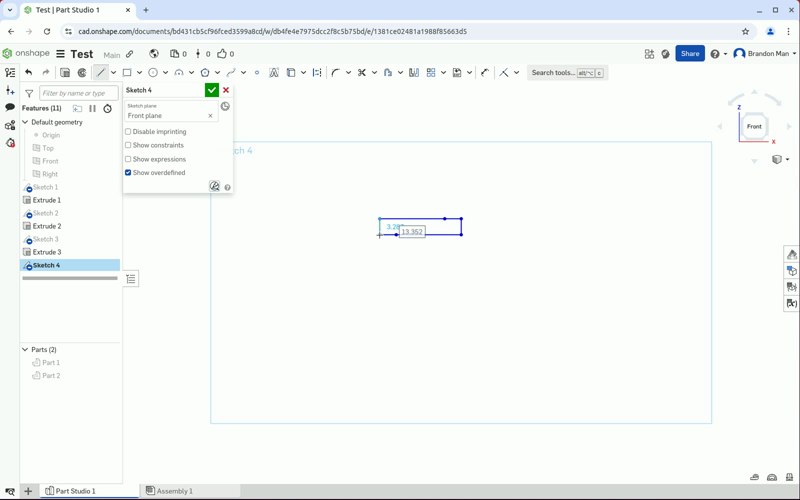
key(esc)
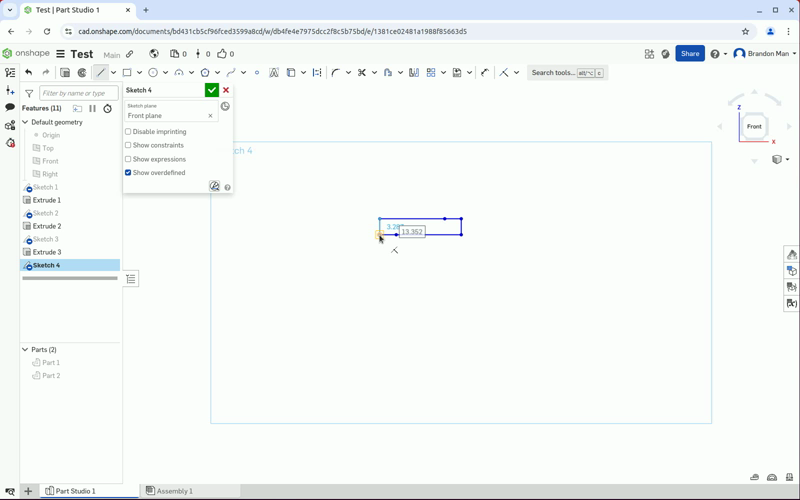
mouse_move(428, 220)
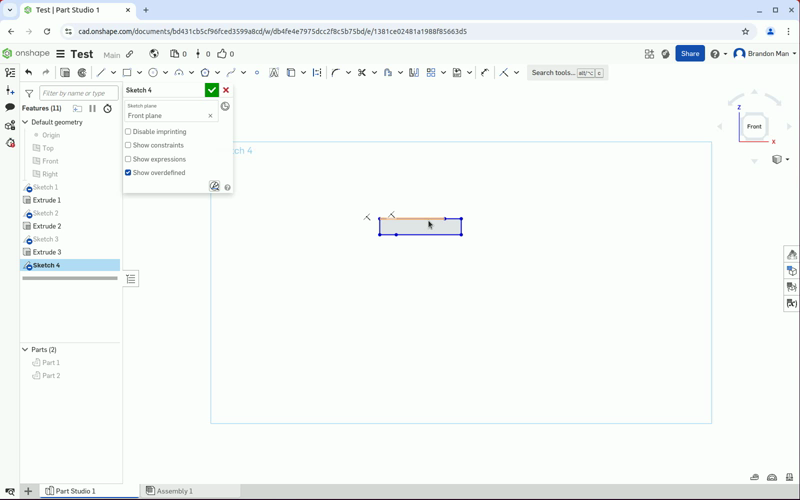
scroll(6)
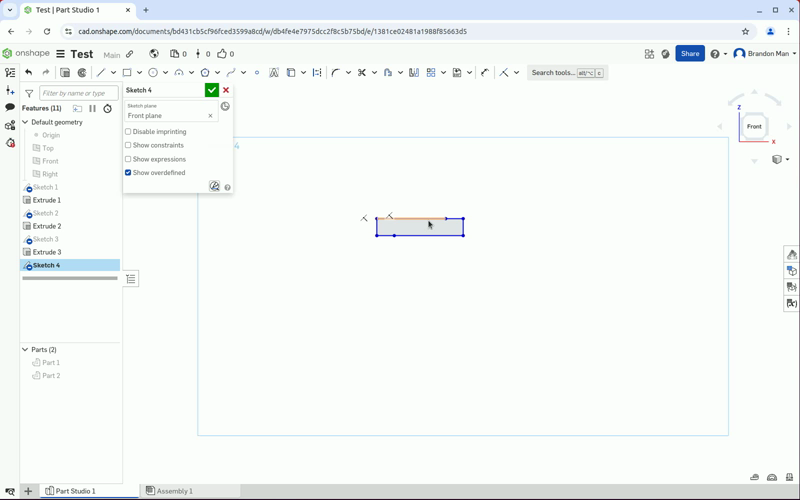
scroll(6)
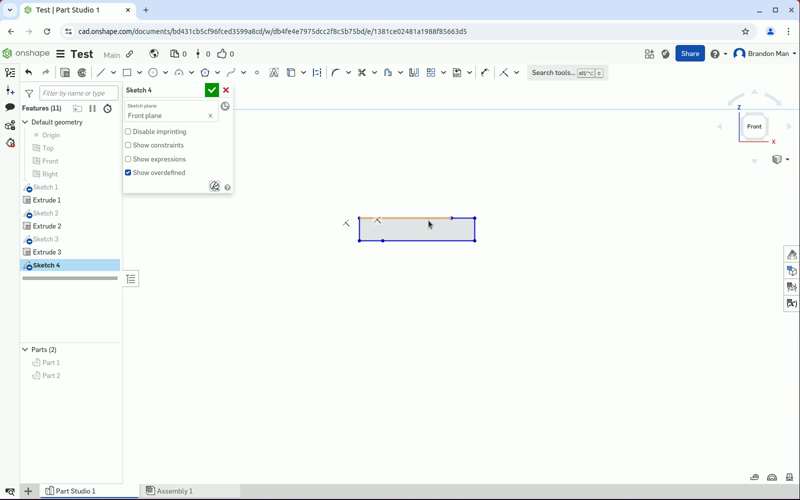
scroll(6)
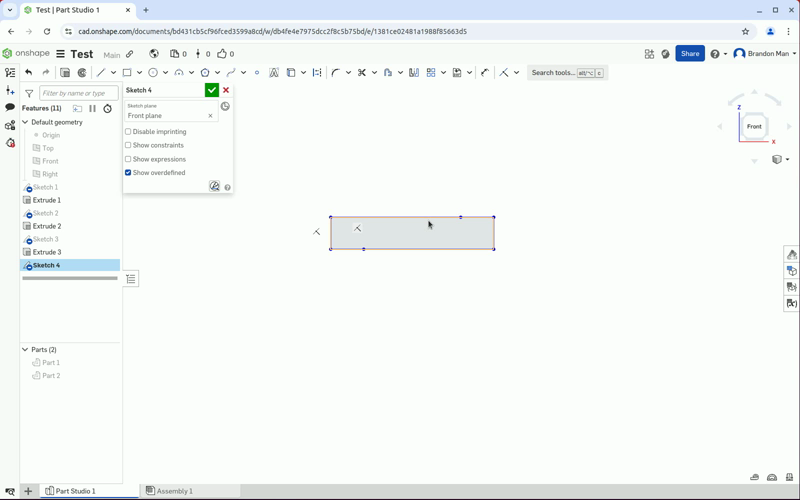
scroll(6)
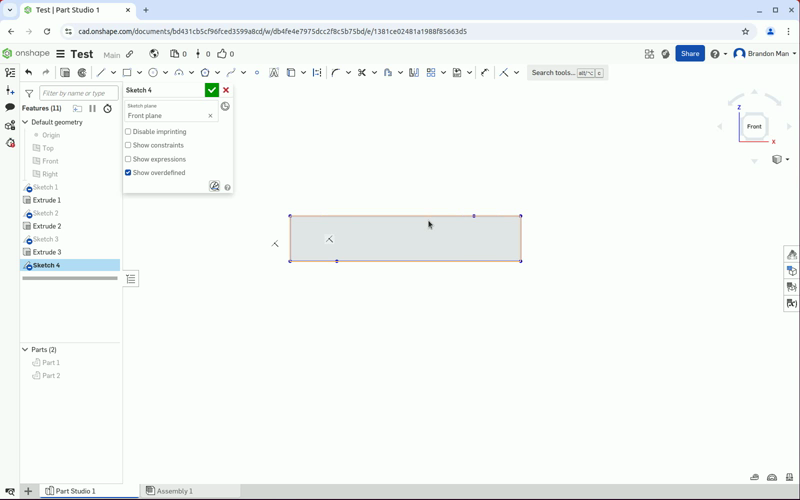
scroll(6)
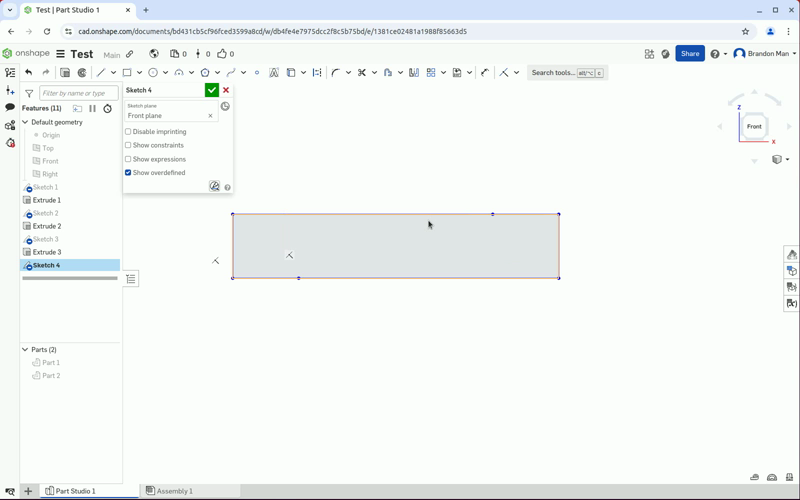
scroll(6)
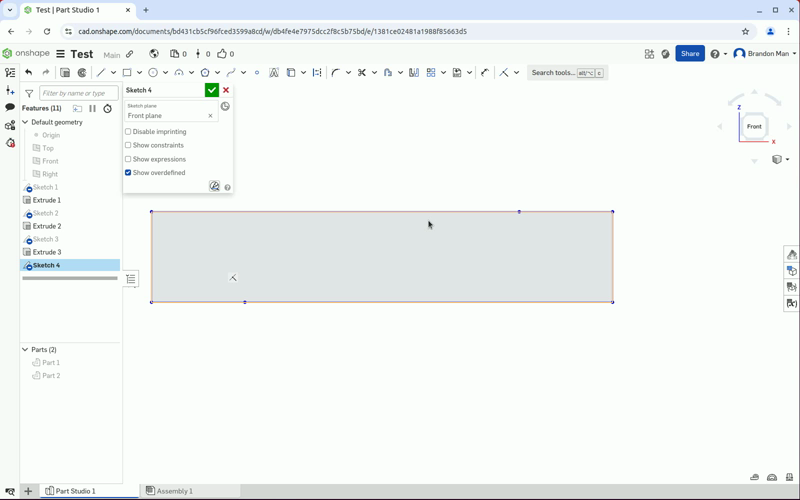
scroll(6)
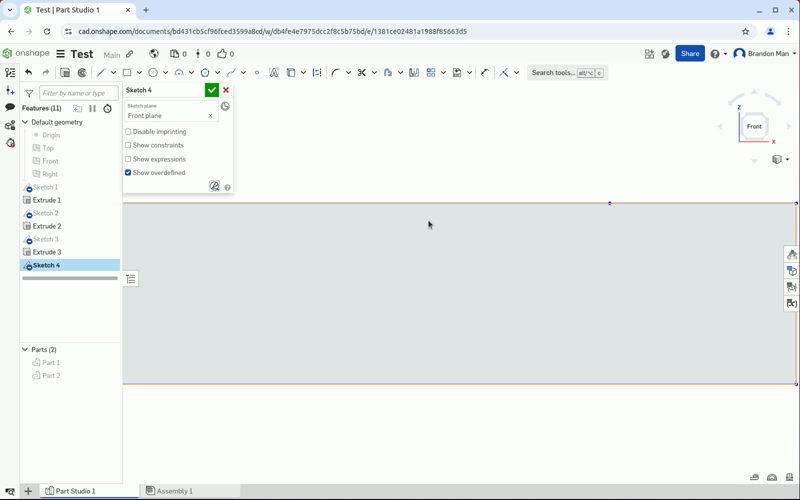
click(428, 220)
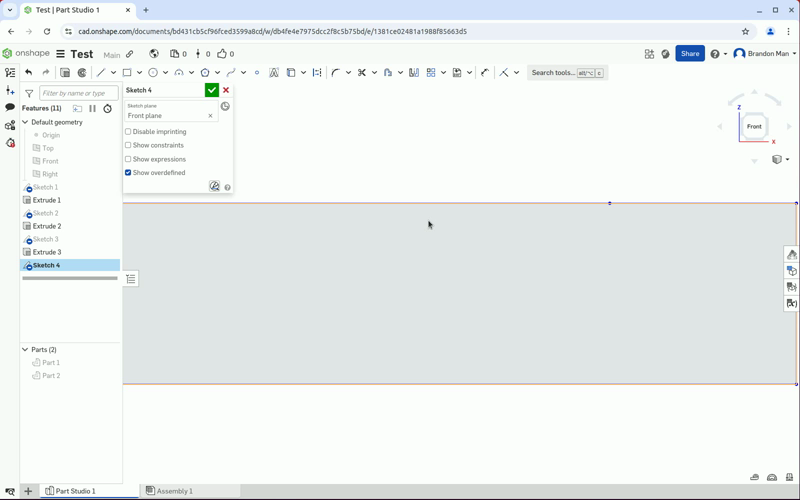
scroll(-6)
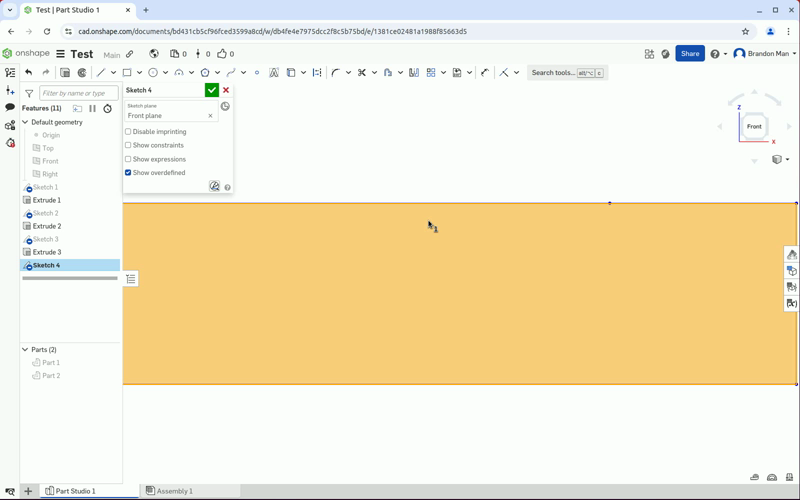
scroll(-6)
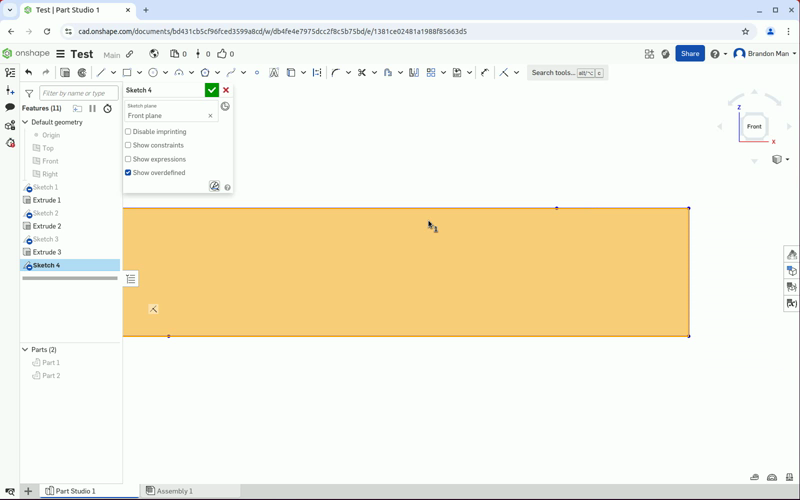
scroll(-6)
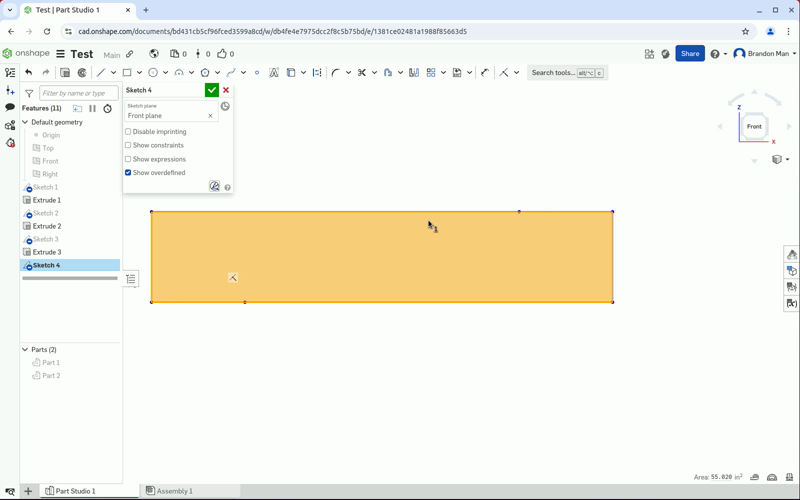
scroll(-6)
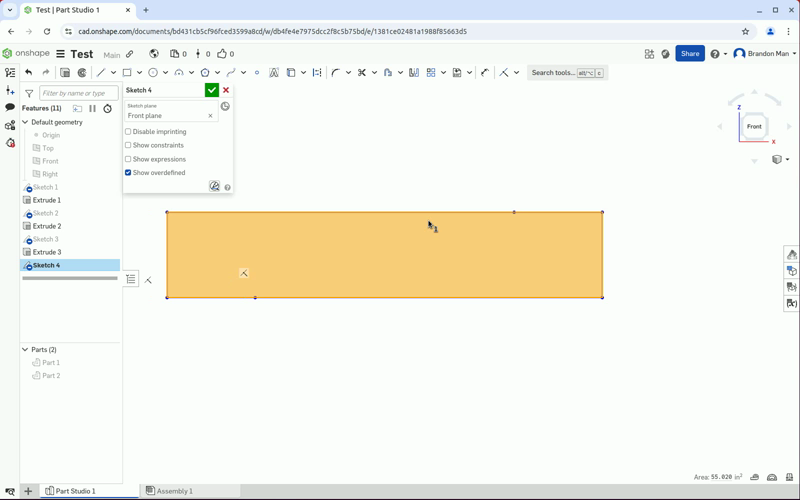
scroll(-6)
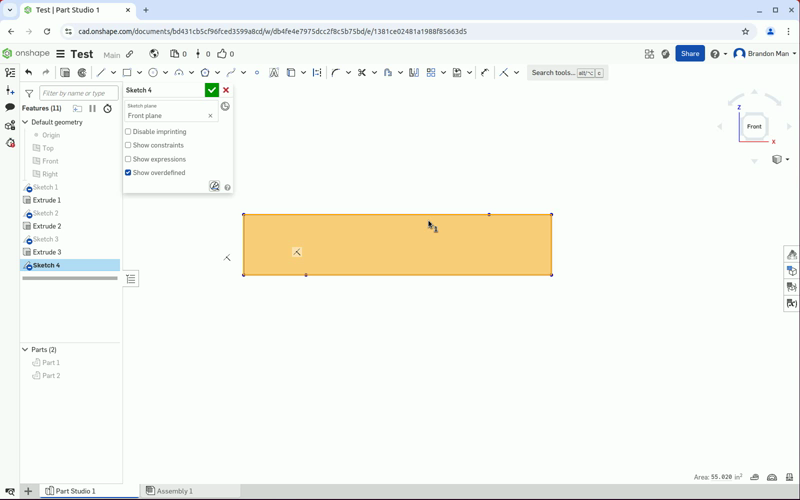
scroll(-6)
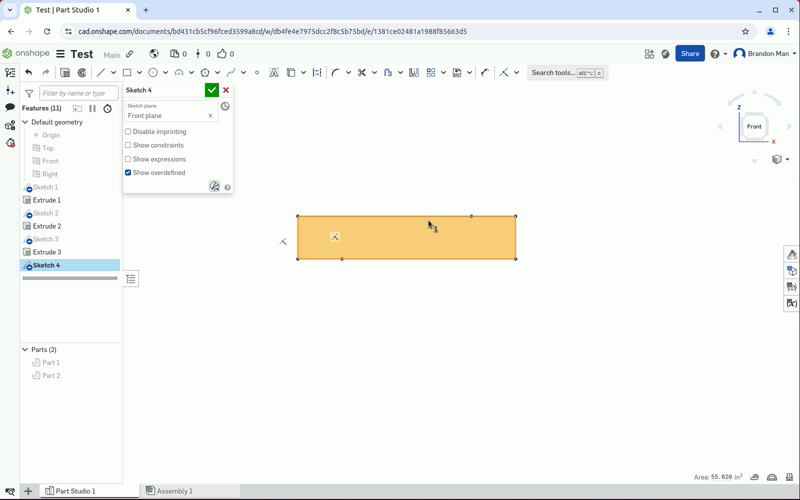
scroll(-6)
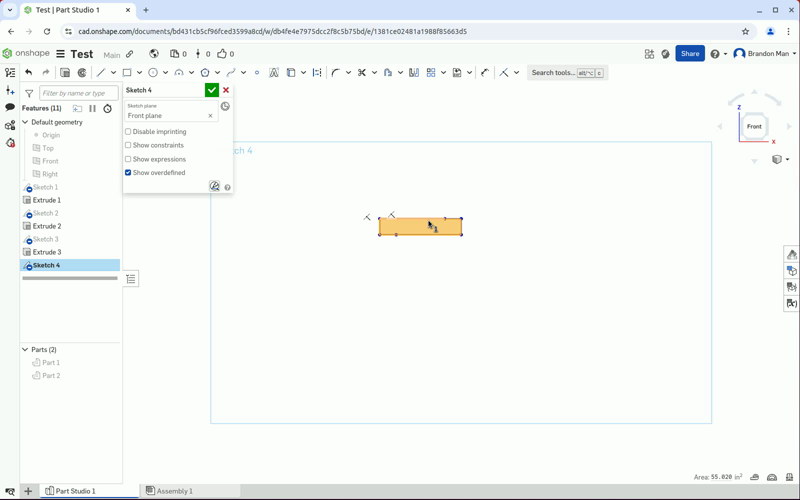
mouse_move(73, 352)
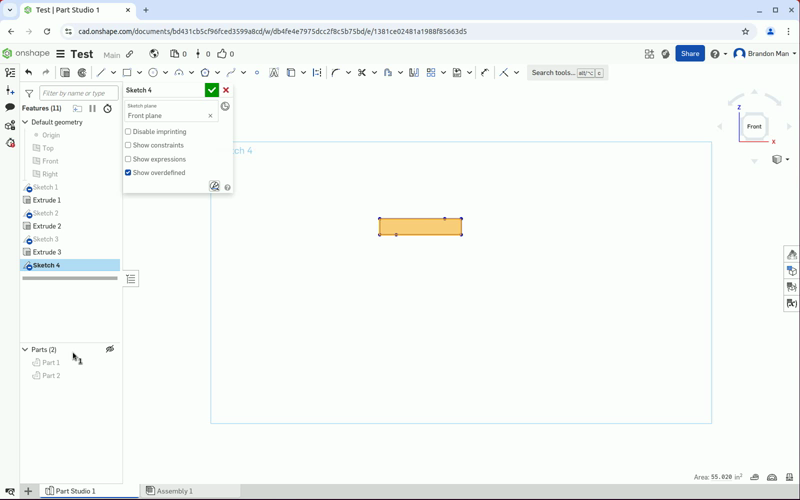
key(shift+y)
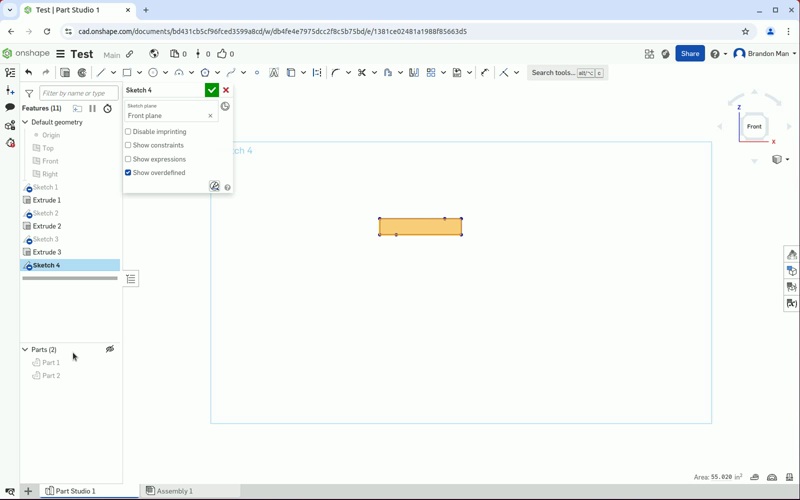
key(shift+e)
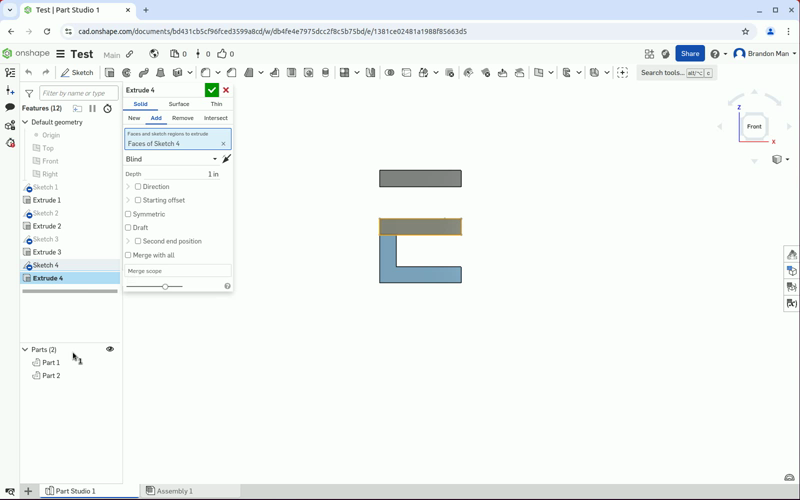
mouse_move(143, 106)
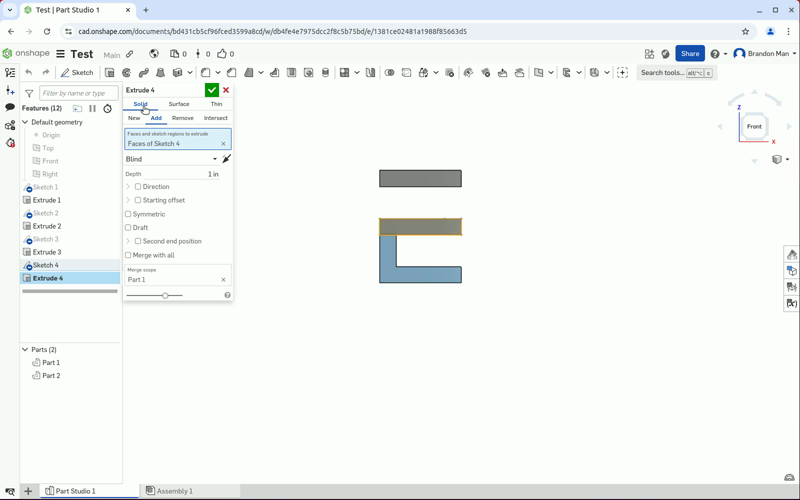
click(143, 106)
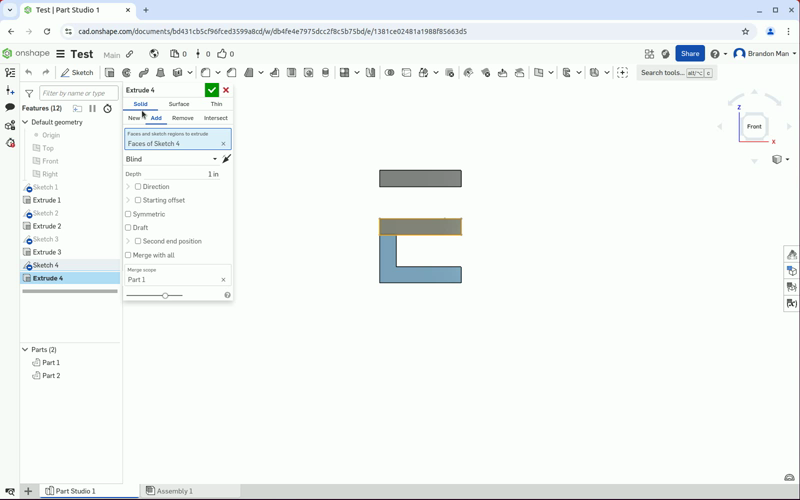
mouse_move(137, 120)
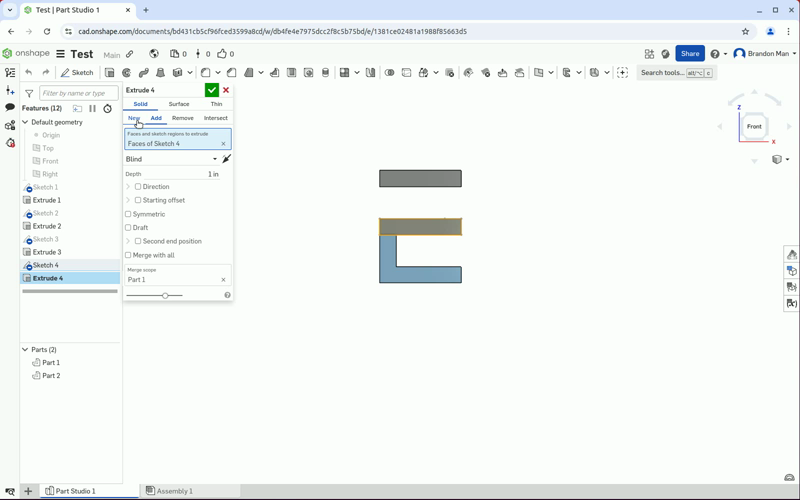
click(137, 120)
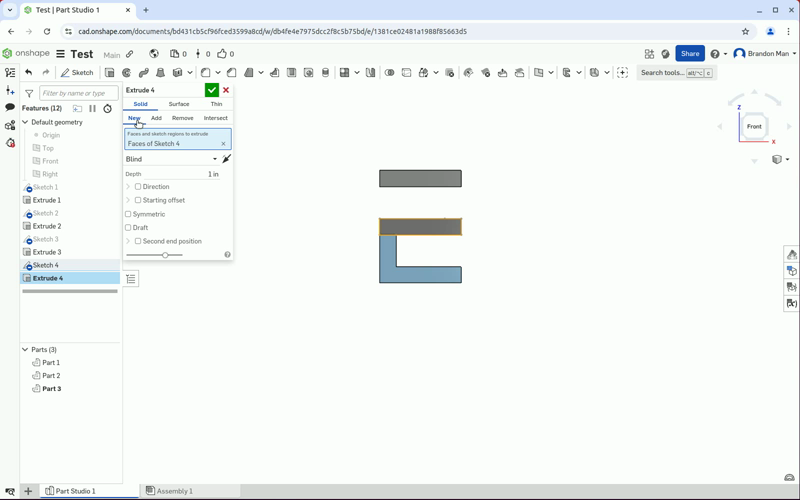
key(tab, 4)
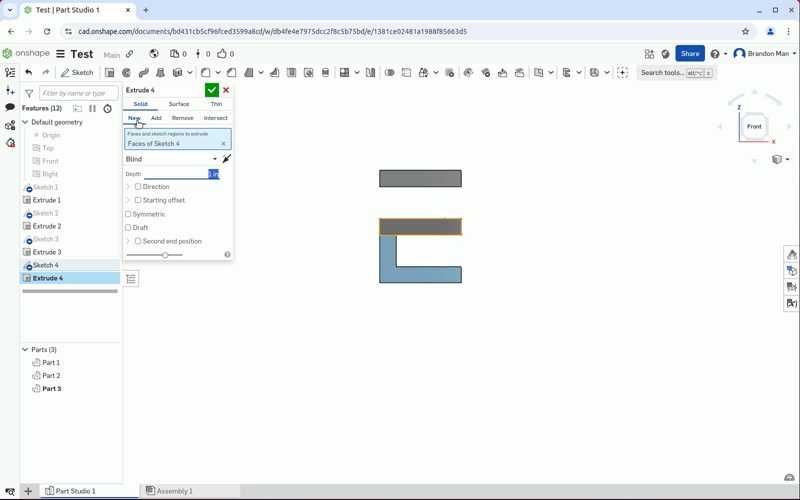
text(-0.241)
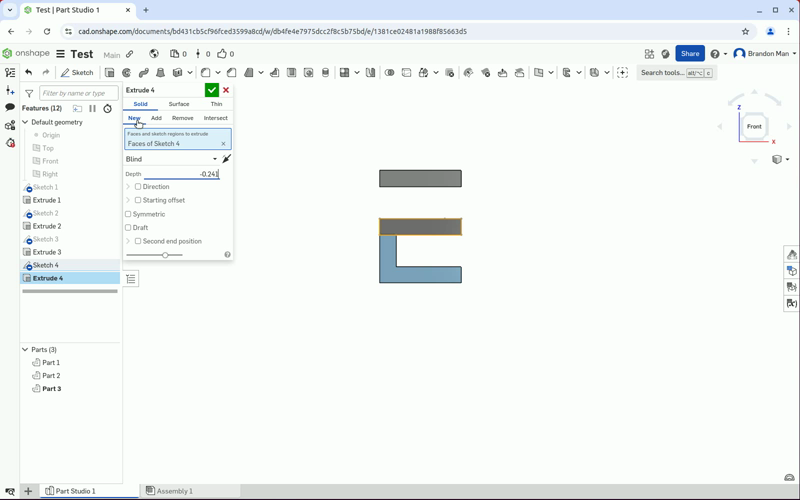
key(enter)
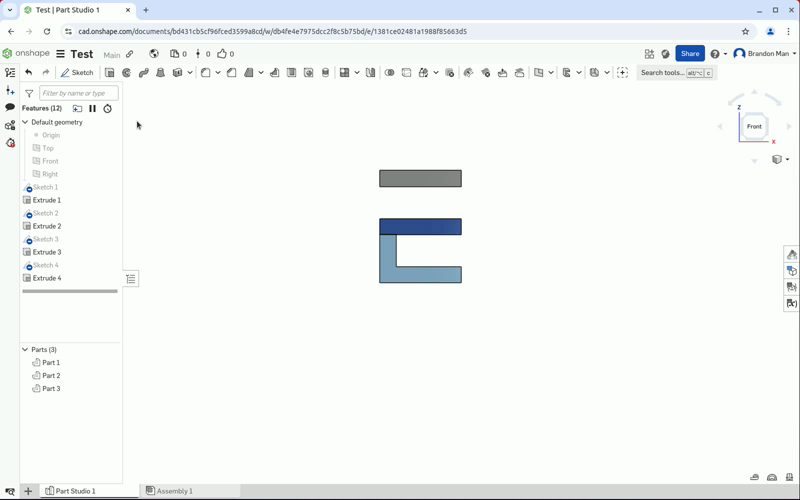
key(shift+h)
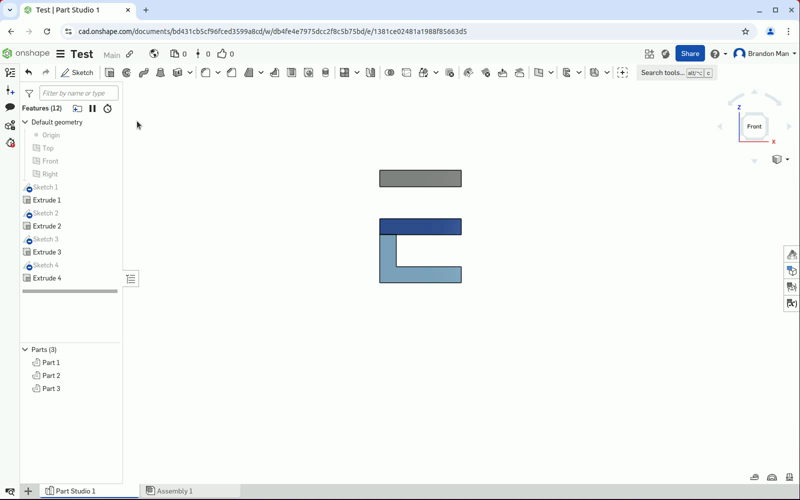
key(shift+h)
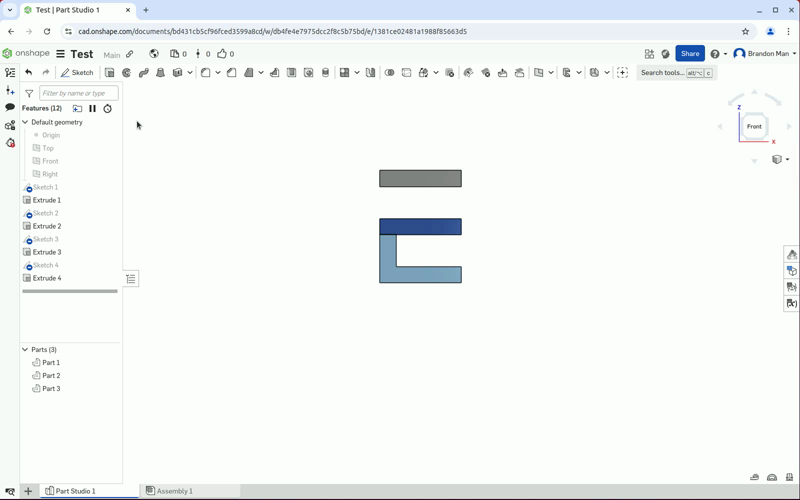
mouse_move(73, 189)
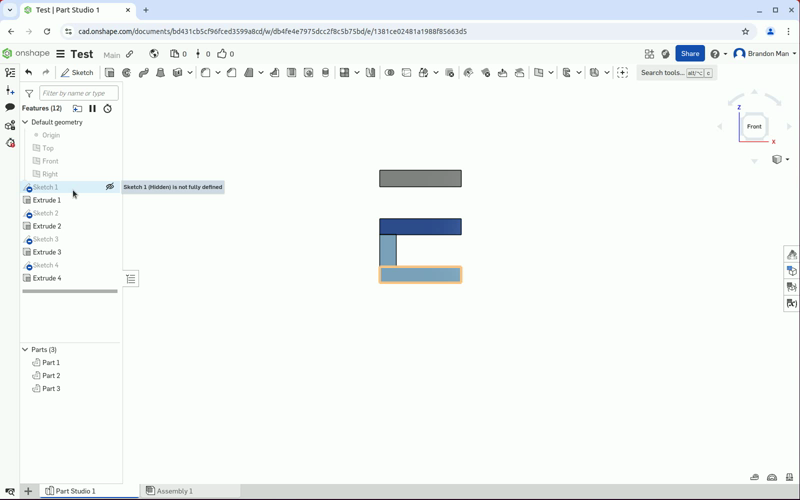
click(73, 189)
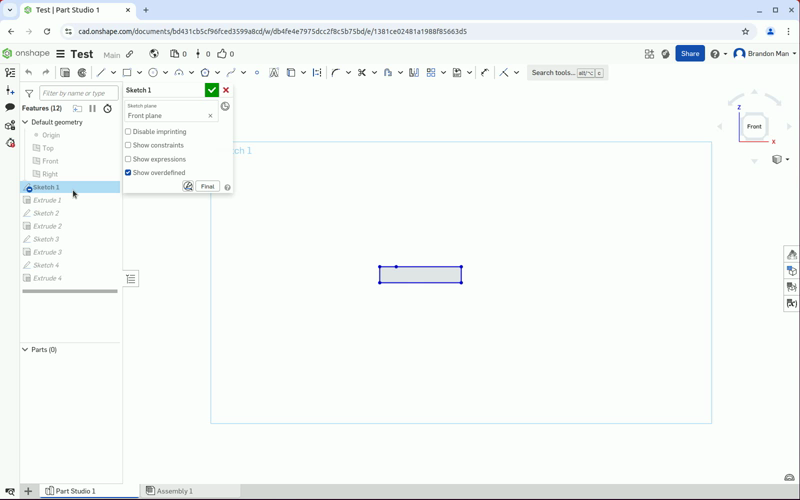
mouse_move(229, 92)
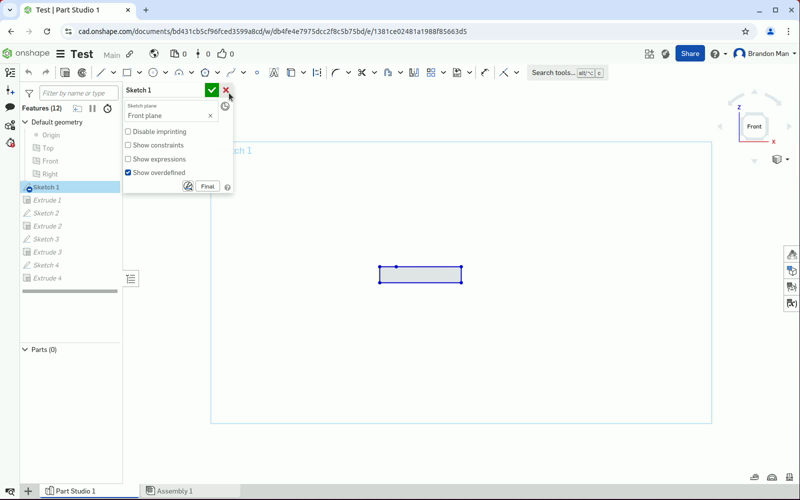
click(229, 92)
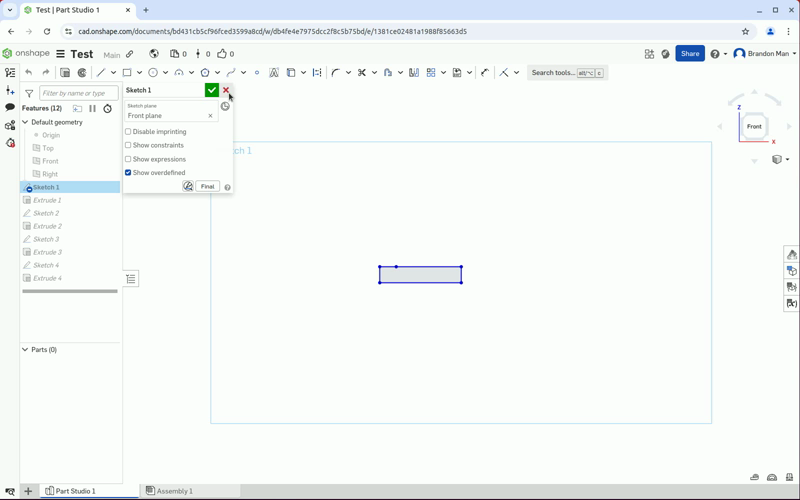
key(shift+s)
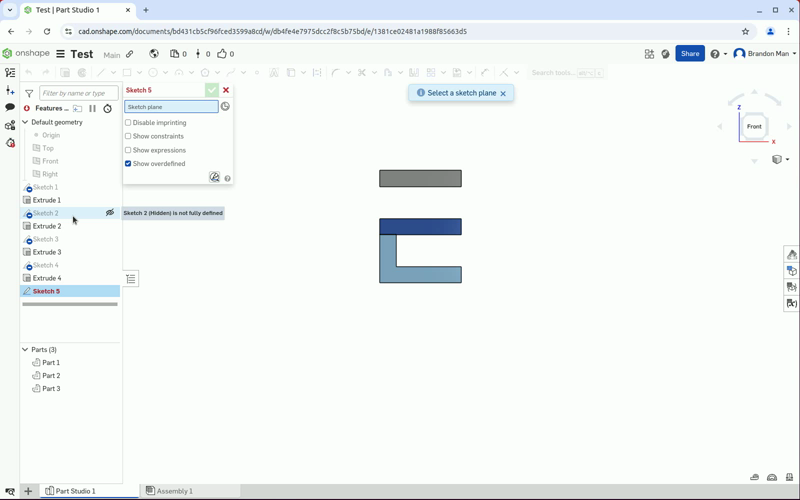
scroll(3)
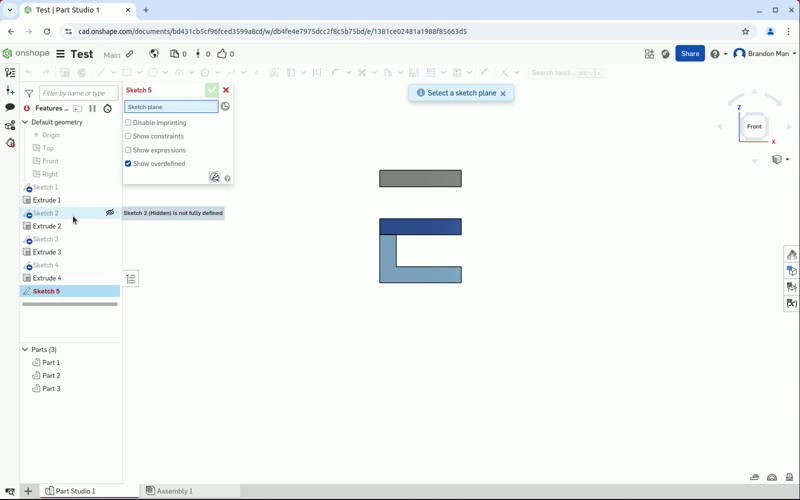
mouse_move(73, 163)
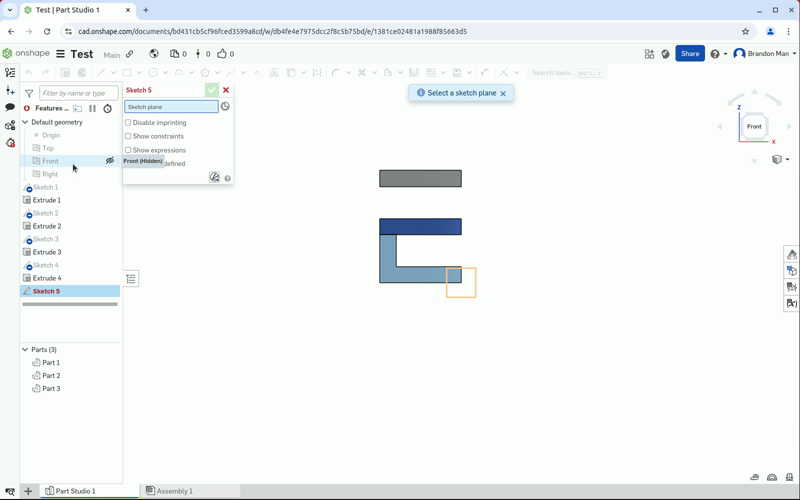
click(73, 163)
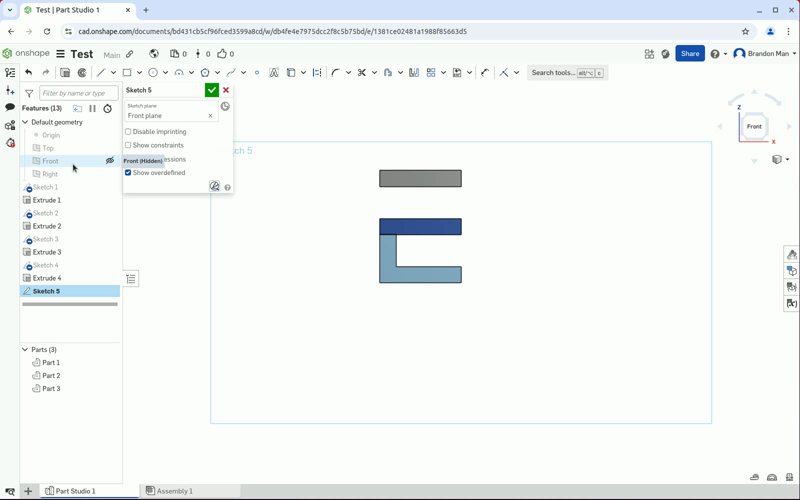
mouse_move(73, 352)
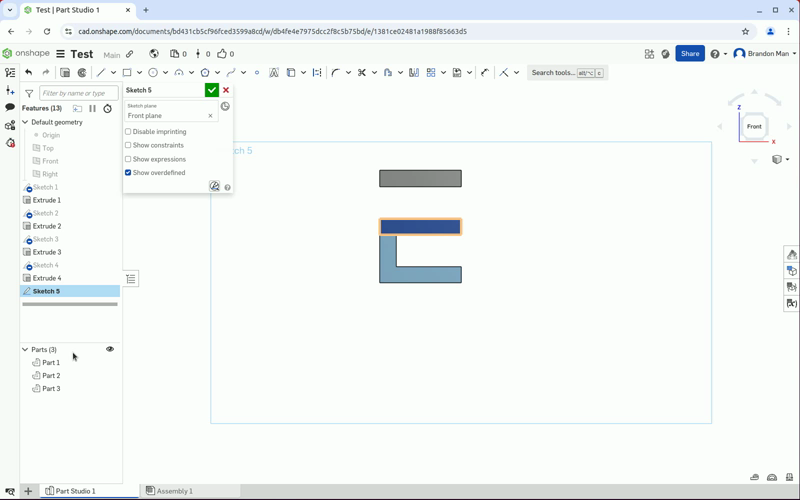
key(y)
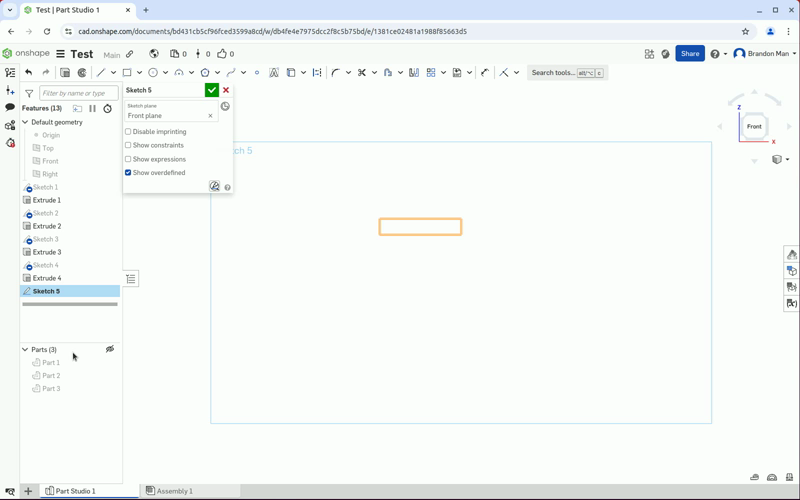
key(l)
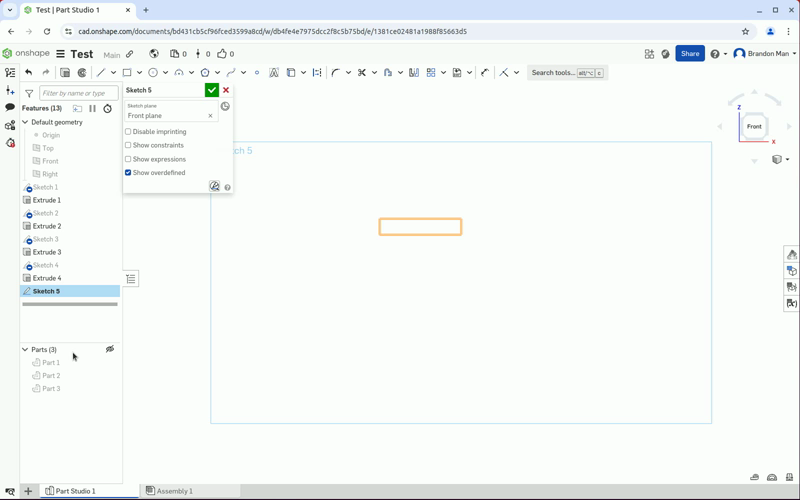
key_down(shift)
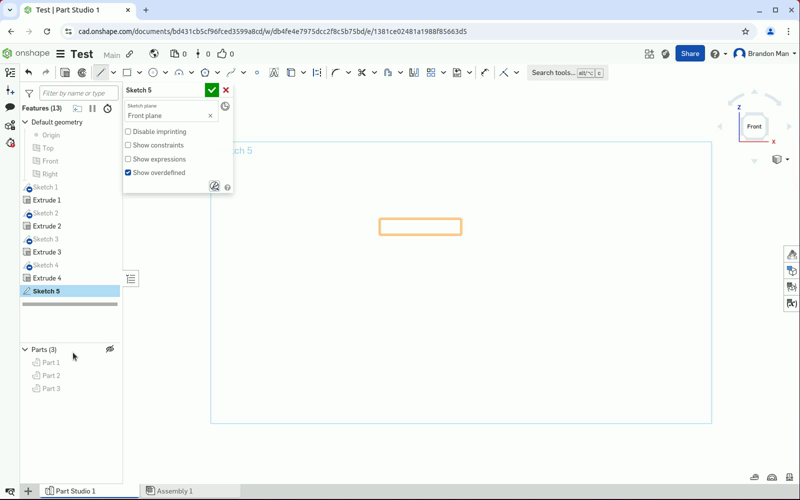
mouse_move(444, 218)
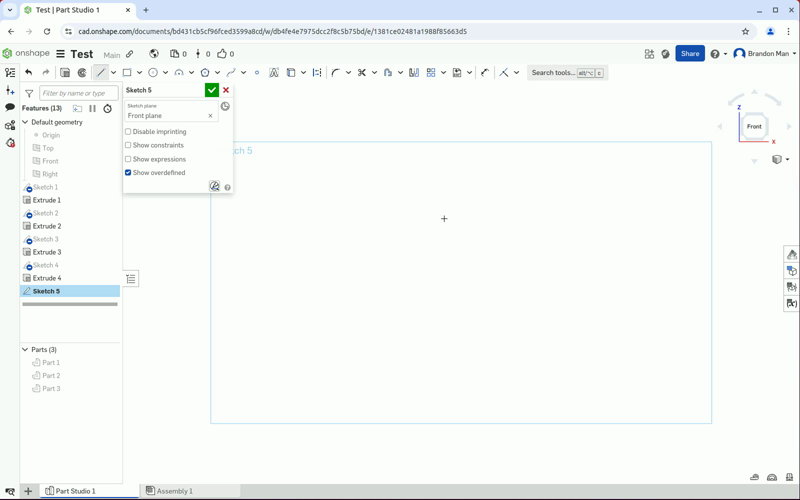
click(444, 218)
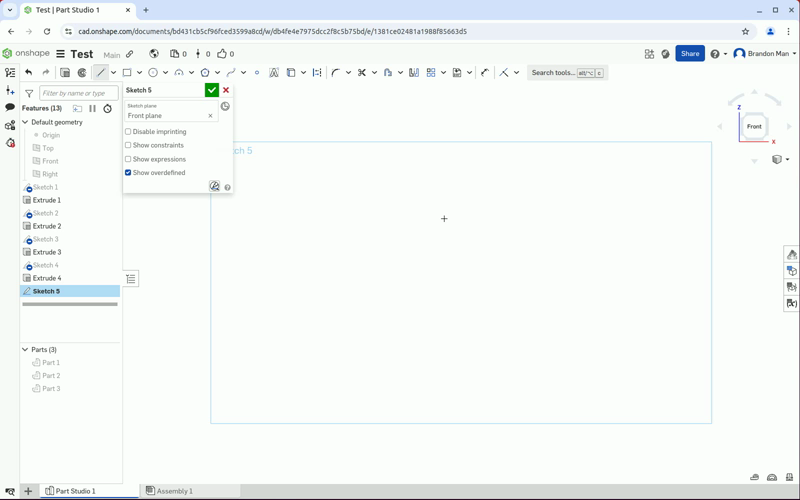
key_up(shift)
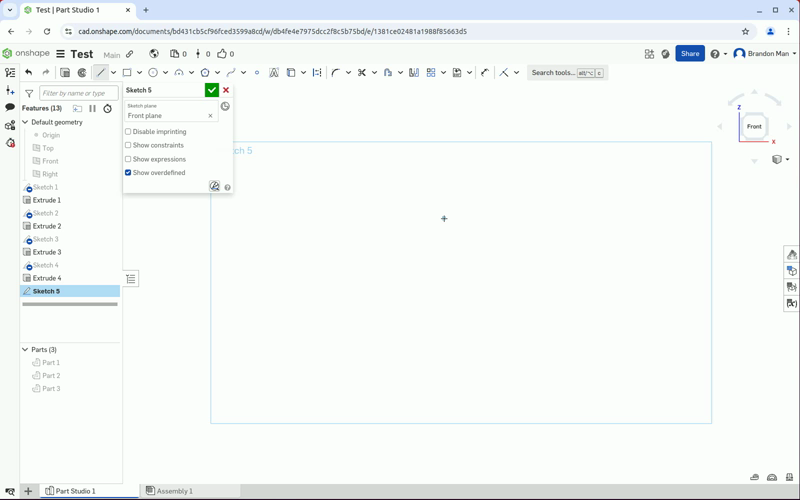
key_down(shift)
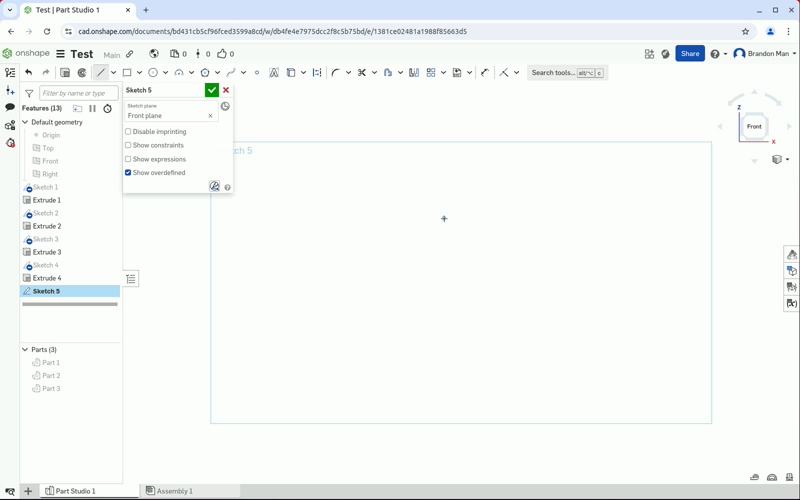
mouse_move(474, 218)
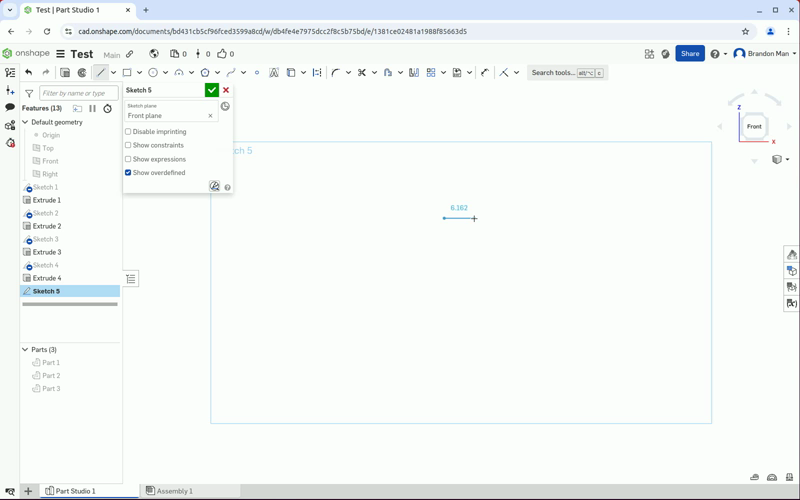
mouse_move(460, 218)
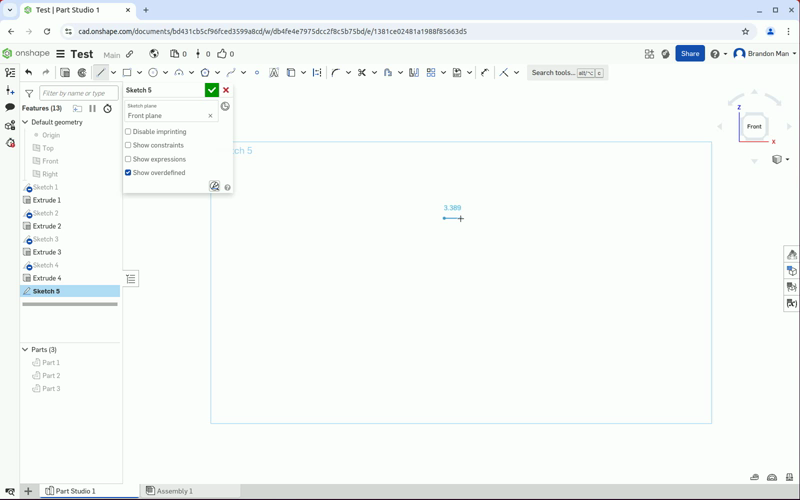
click(460, 218)
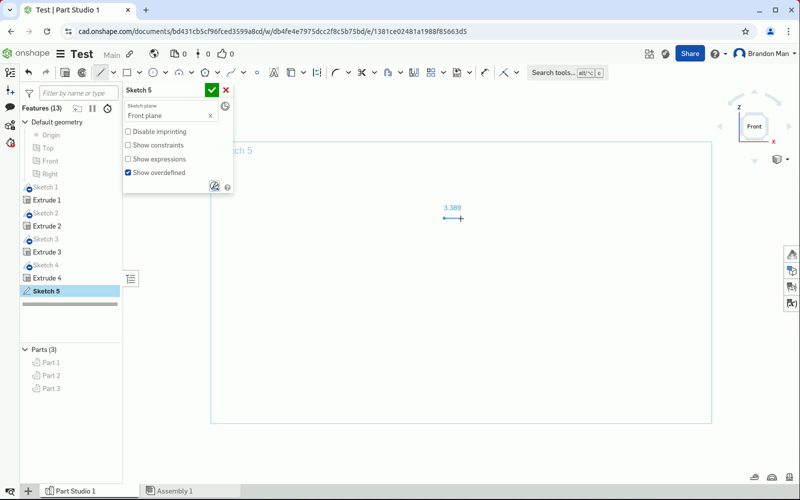
key_up(shift)
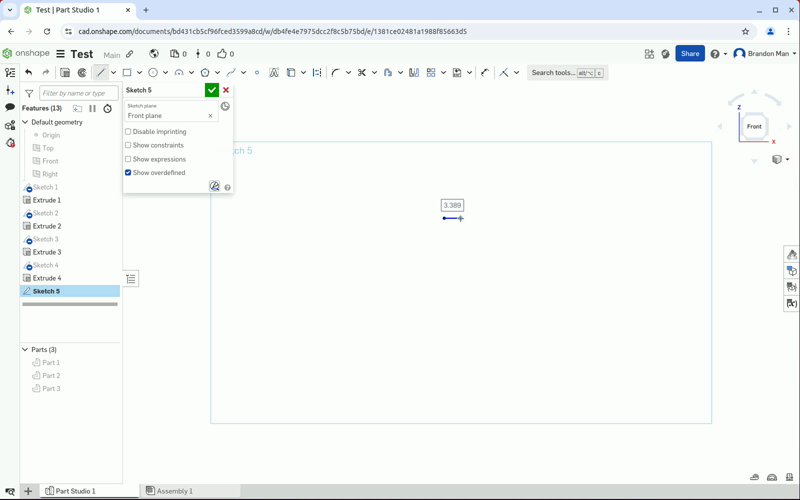
key_down(shift)
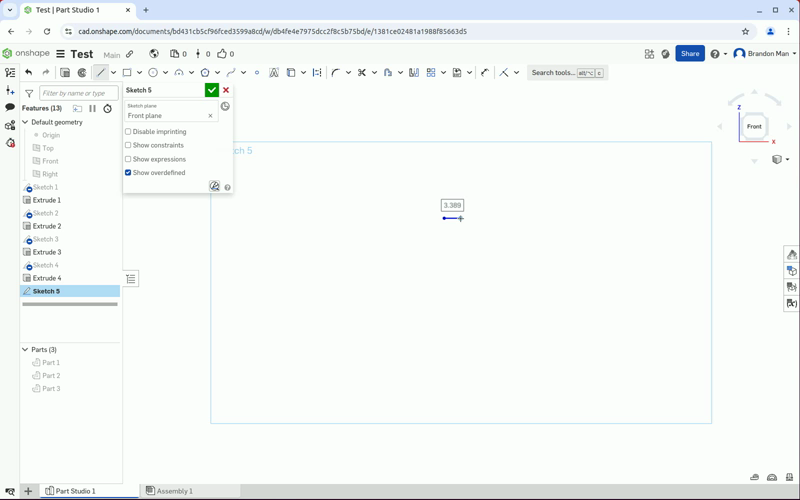
mouse_move(490, 218)
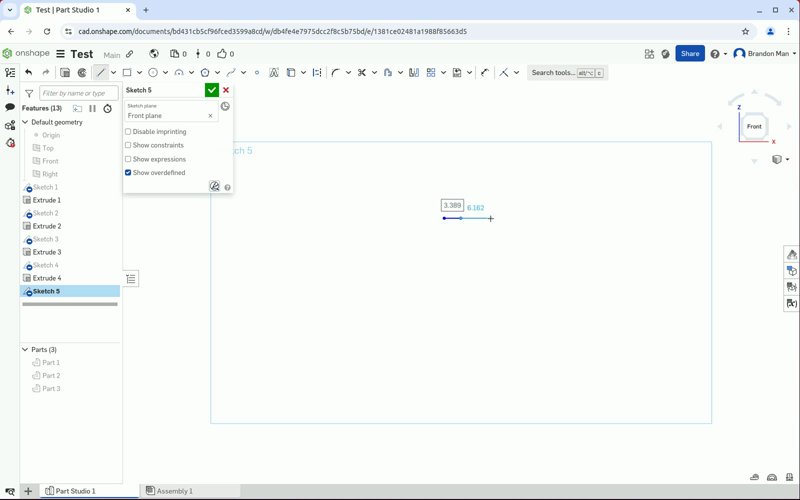
mouse_move(460, 186)
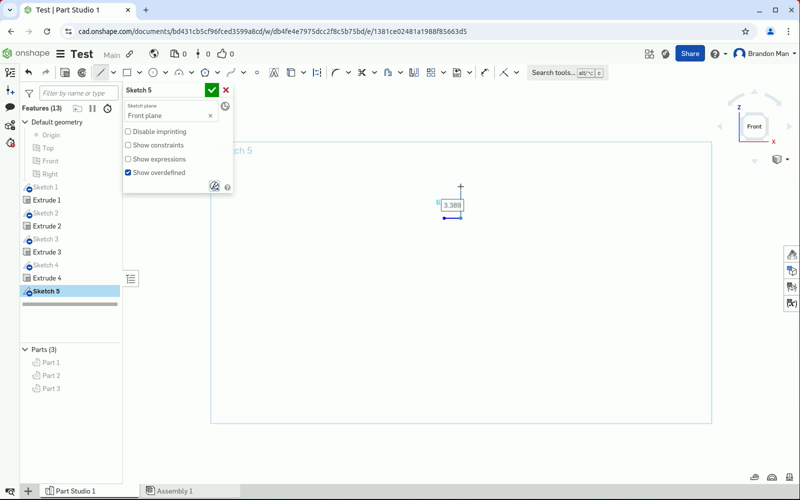
click(460, 186)
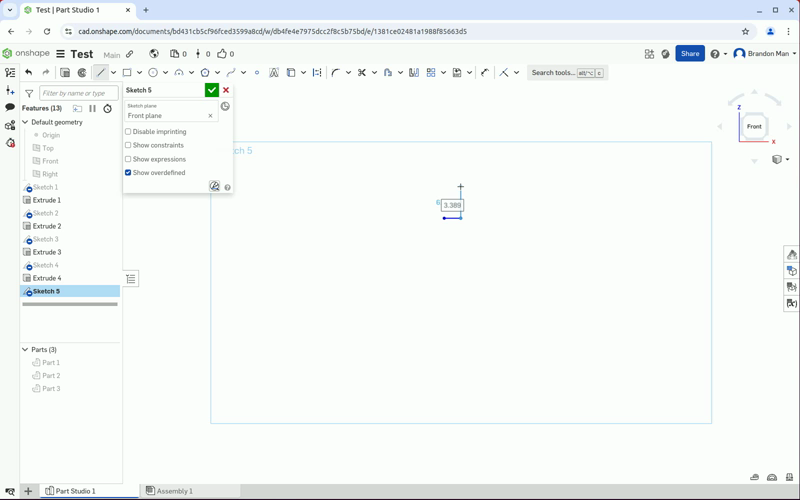
key_up(shift)
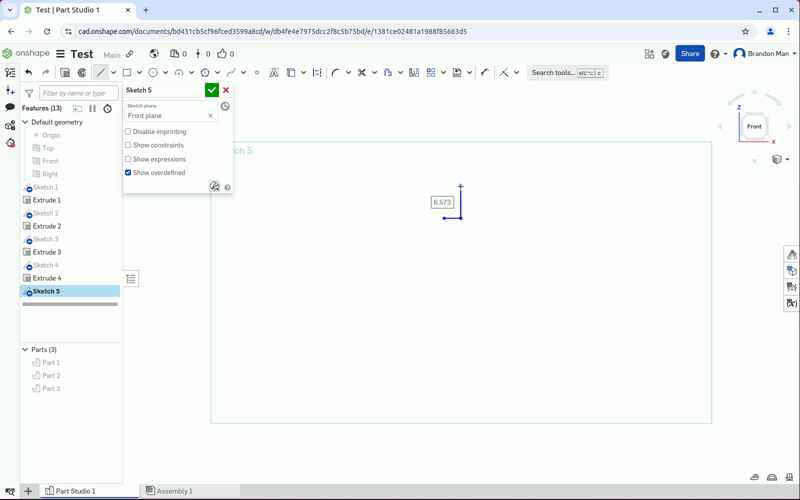
key_down(shift)
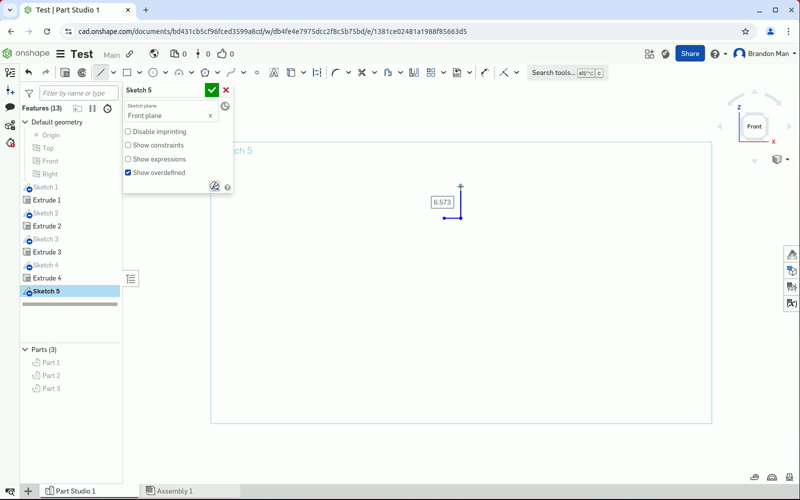
mouse_move(490, 186)
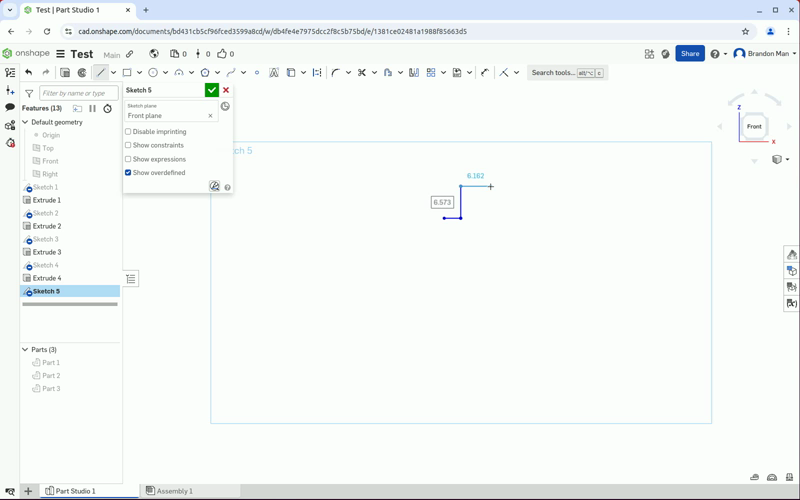
mouse_move(444, 186)
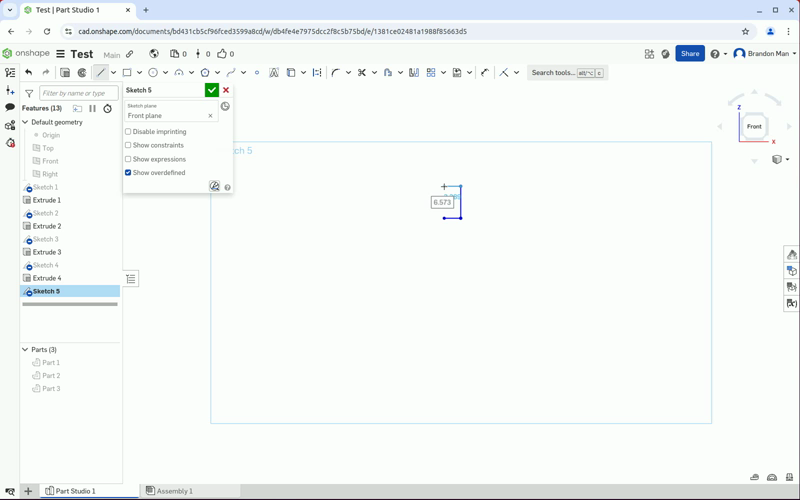
click(444, 186)
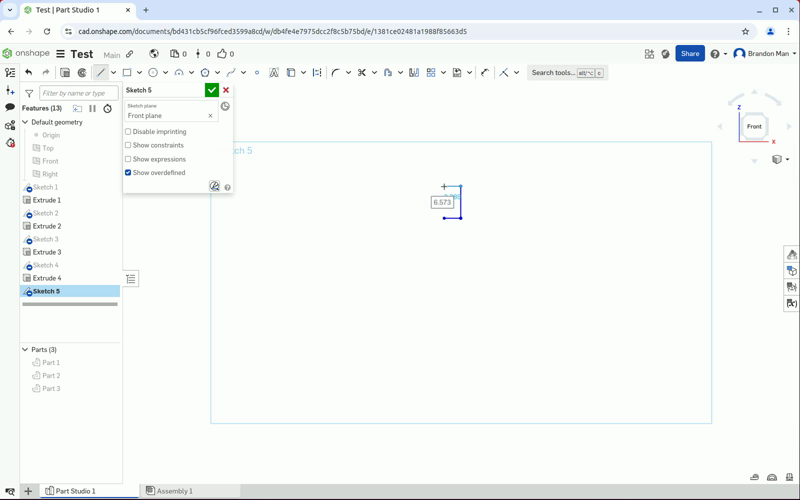
key_up(shift)
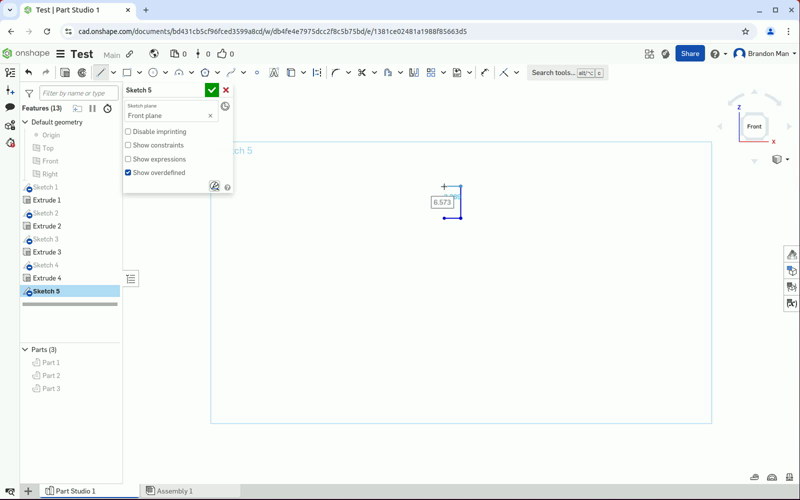
mouse_move(474, 186)
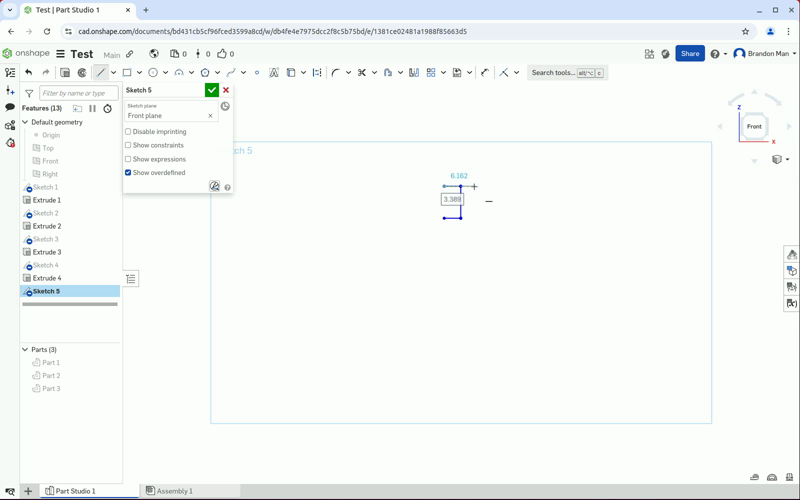
key_down(shift)
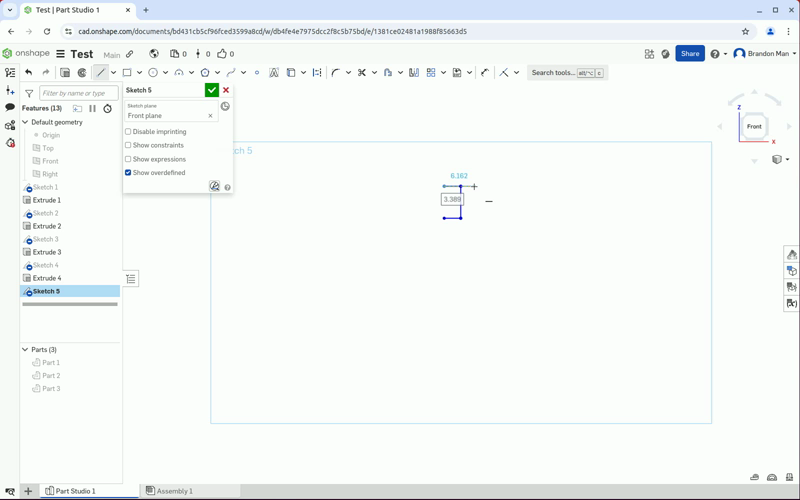
mouse_move(444, 218)
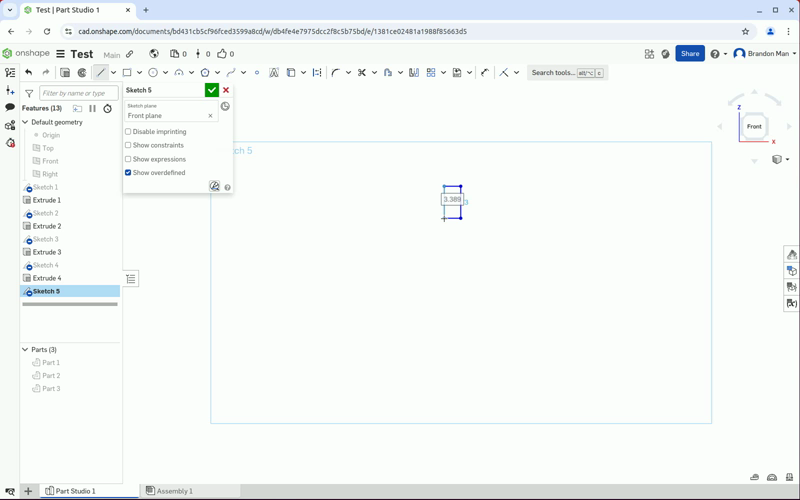
key_up(shift)
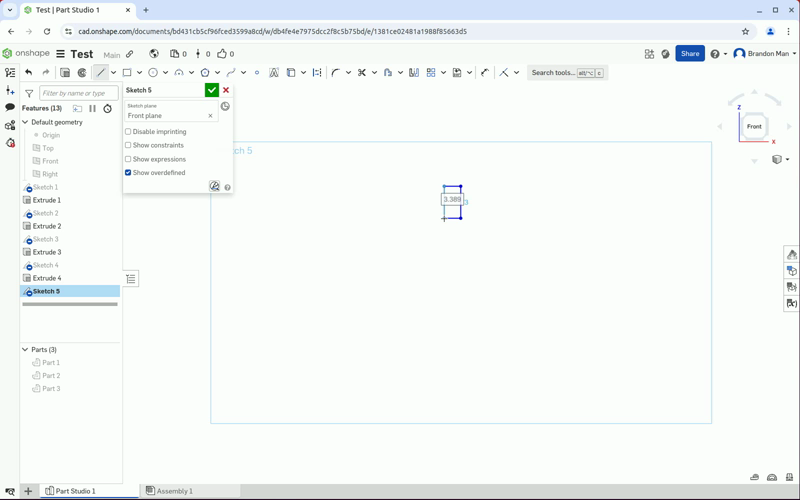
click(444, 218)
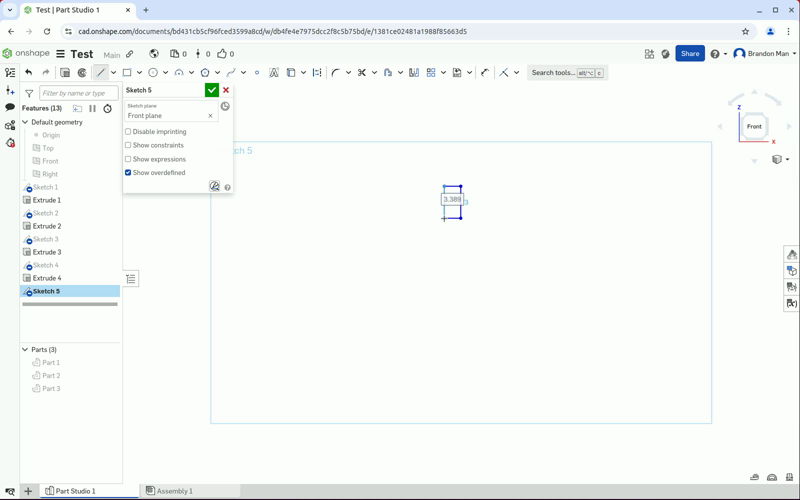
key(esc)
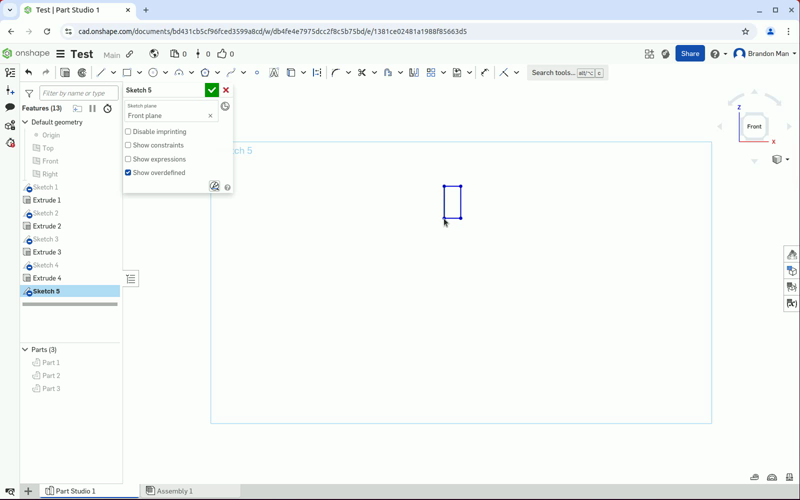
mouse_move(450, 213)
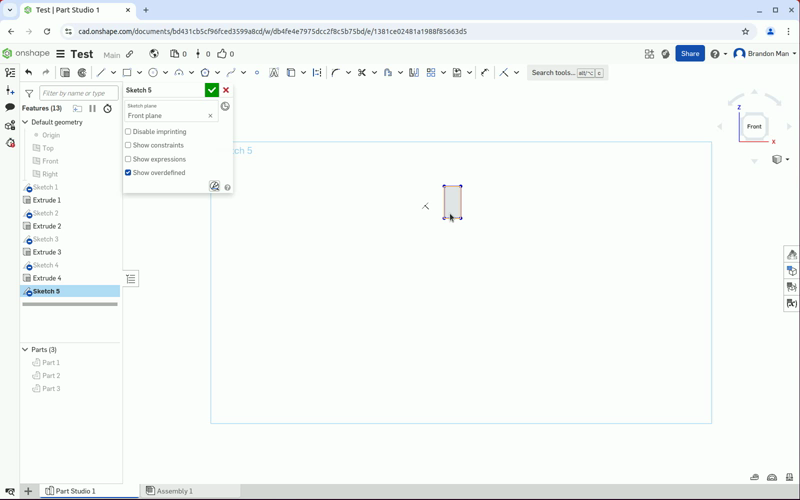
scroll(6)
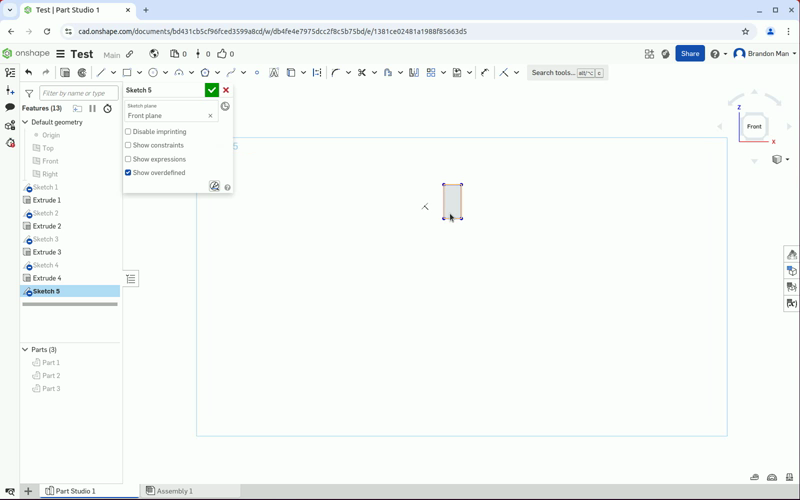
scroll(6)
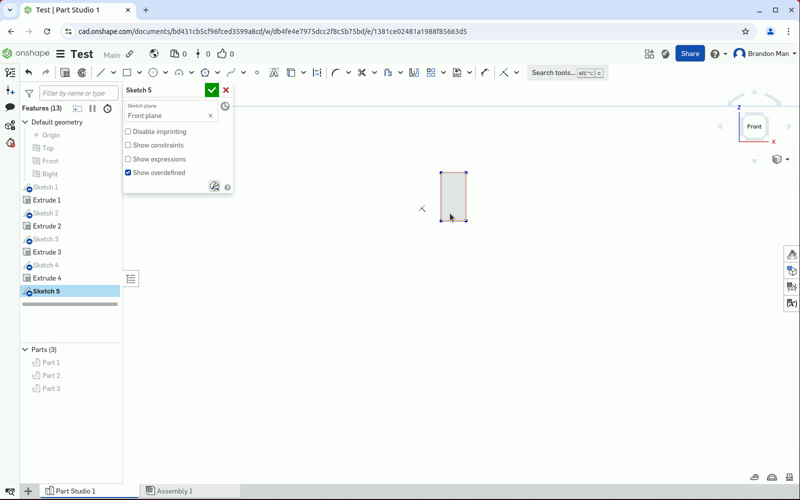
scroll(6)
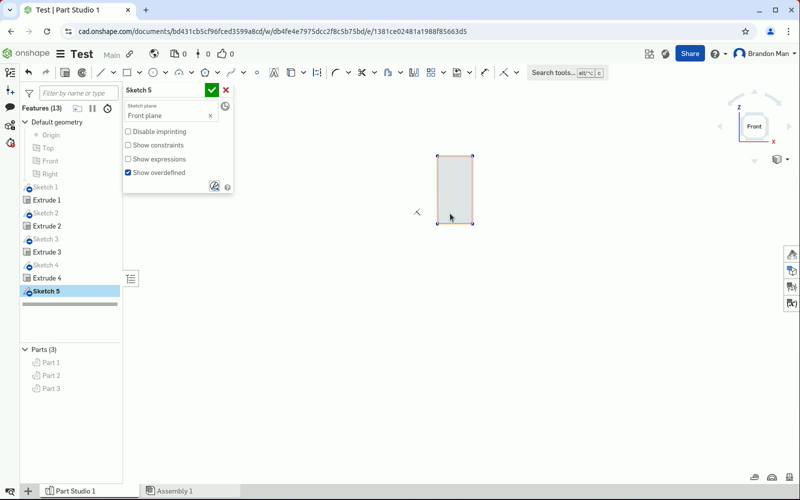
scroll(6)
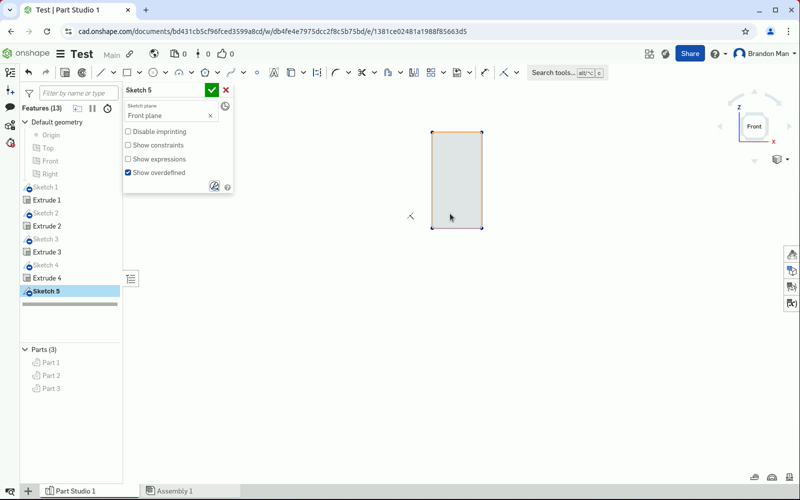
scroll(6)
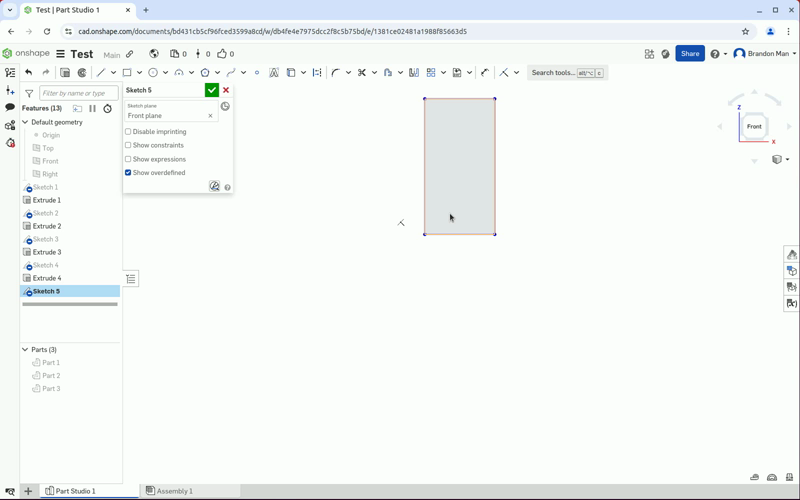
scroll(6)
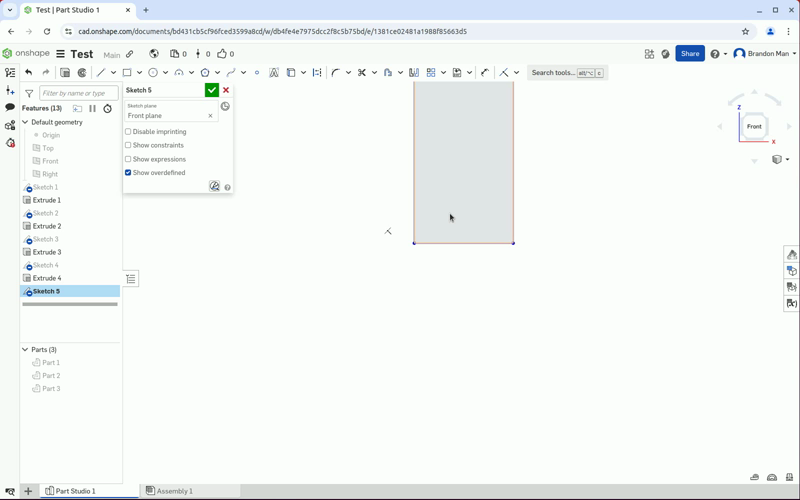
scroll(6)
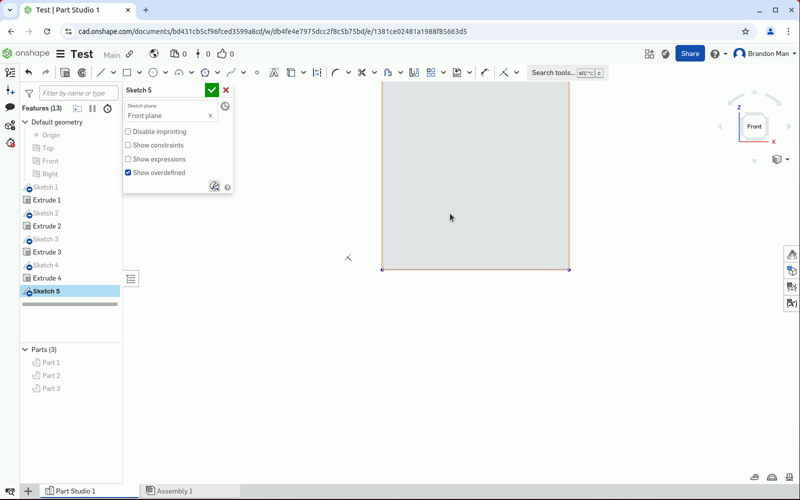
click(450, 213)
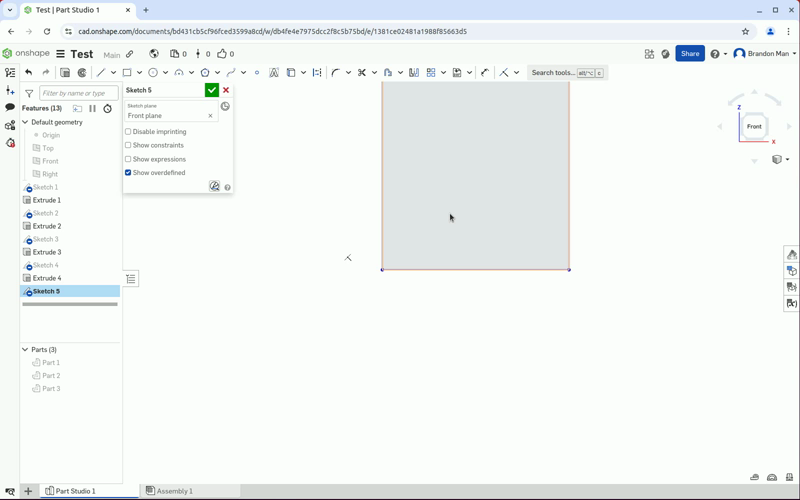
scroll(-6)
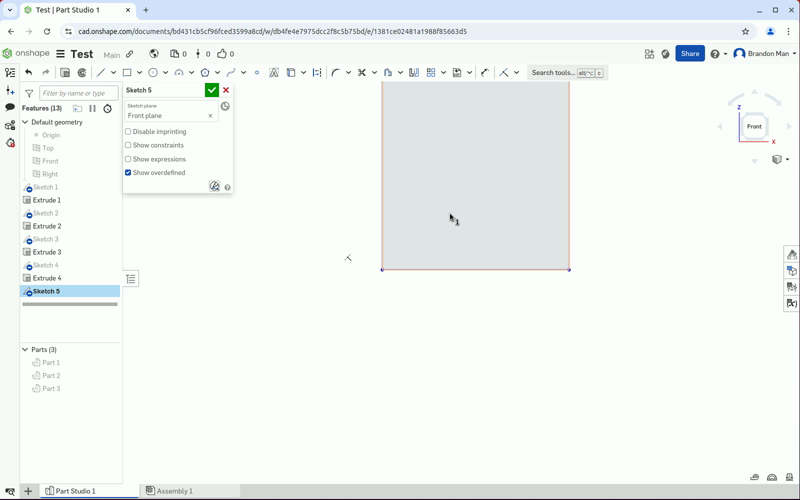
scroll(-6)
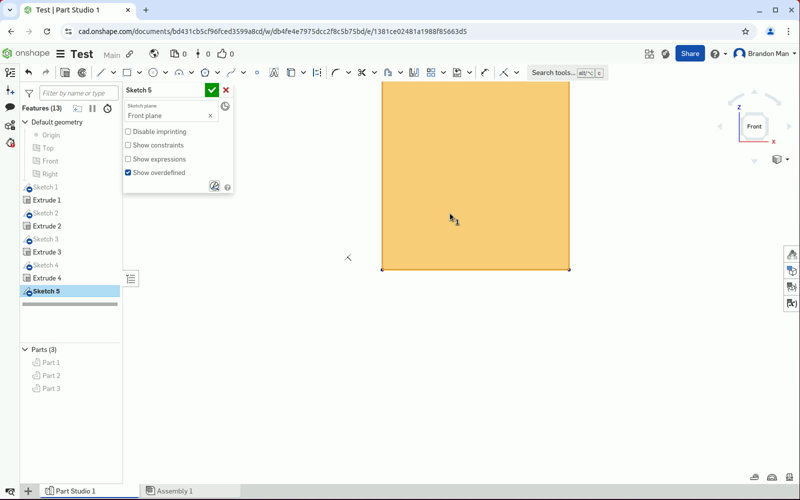
scroll(-6)
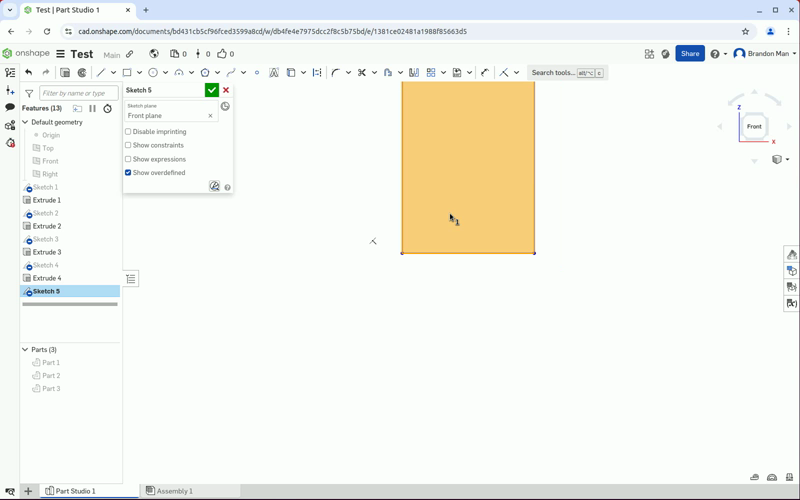
scroll(-6)
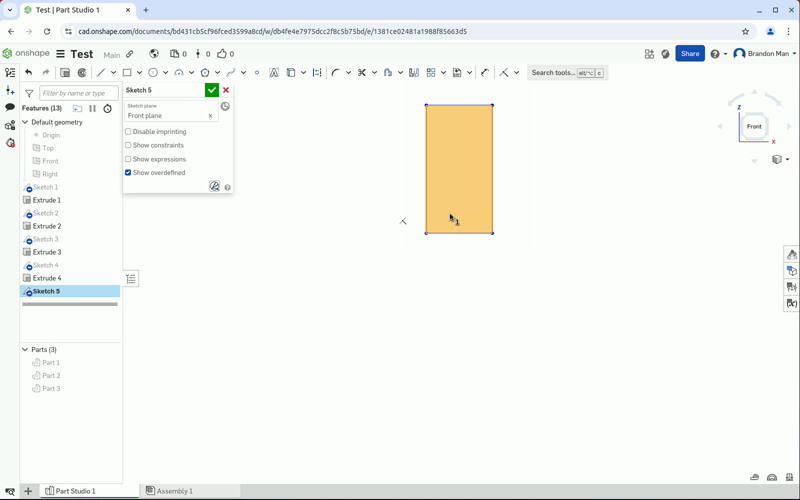
scroll(-6)
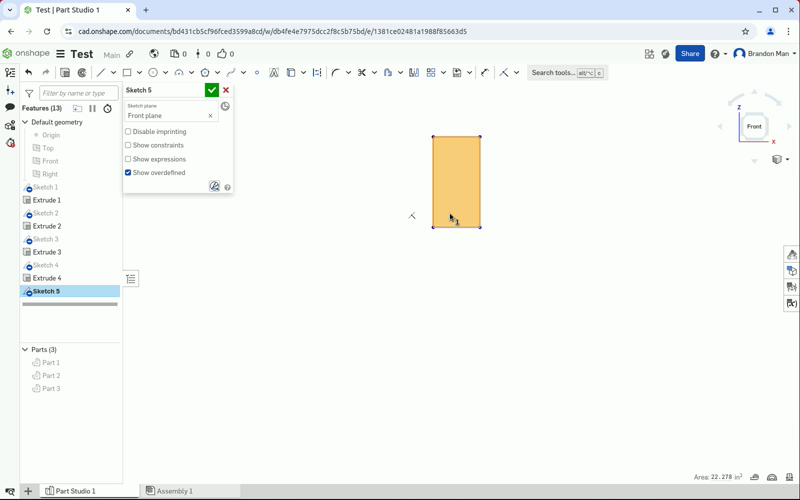
scroll(-6)
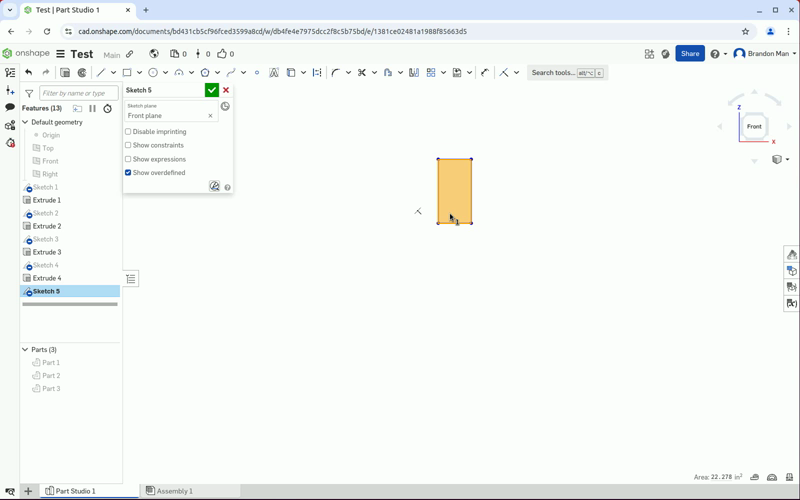
scroll(-6)
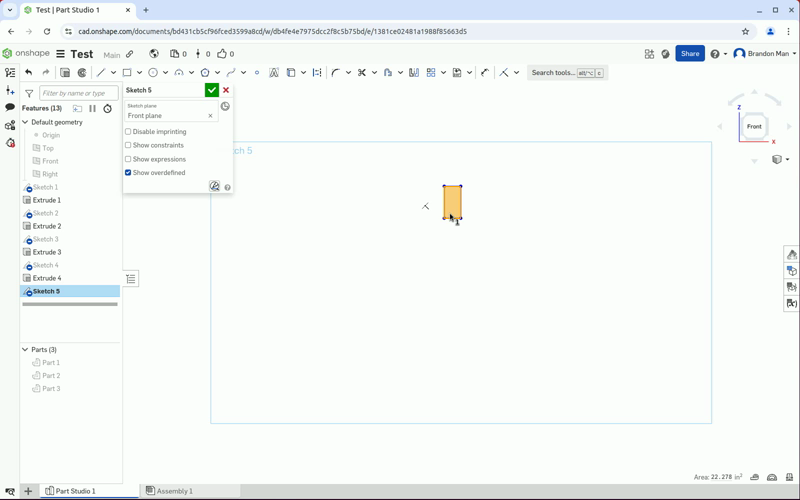
mouse_move(73, 352)
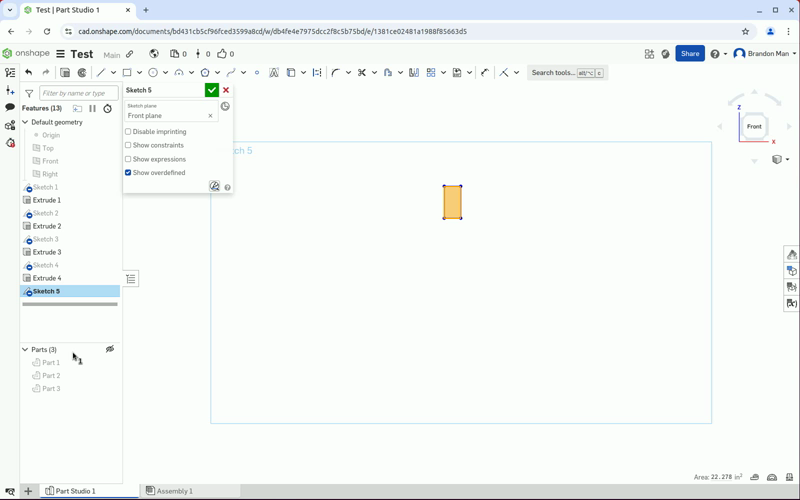
key(shift+y)
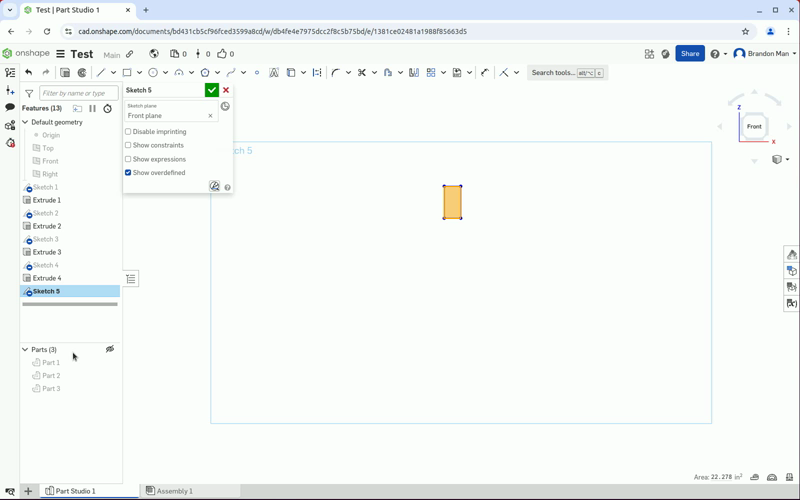
key(shift+e)
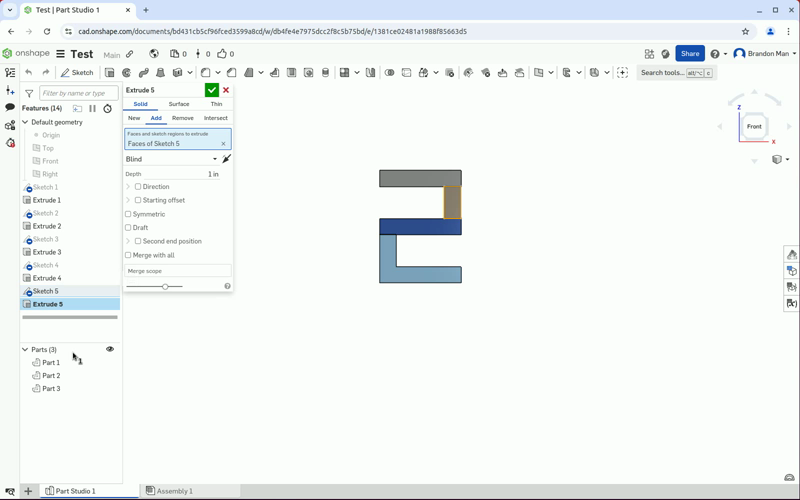
mouse_move(143, 106)
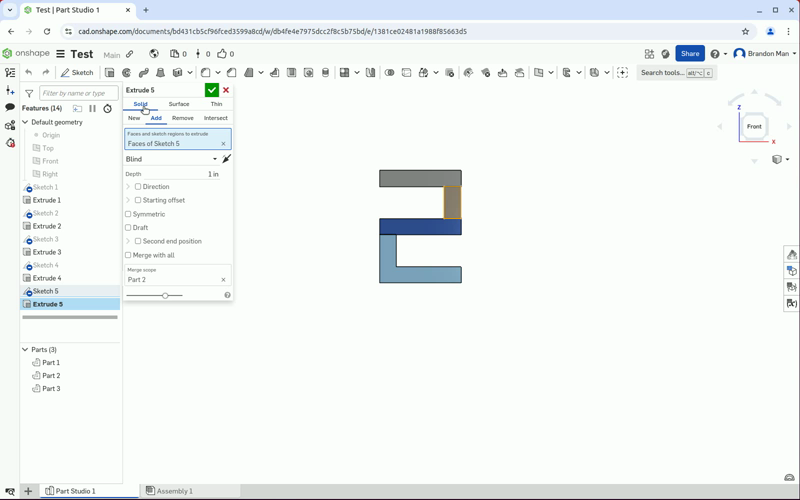
click(143, 106)
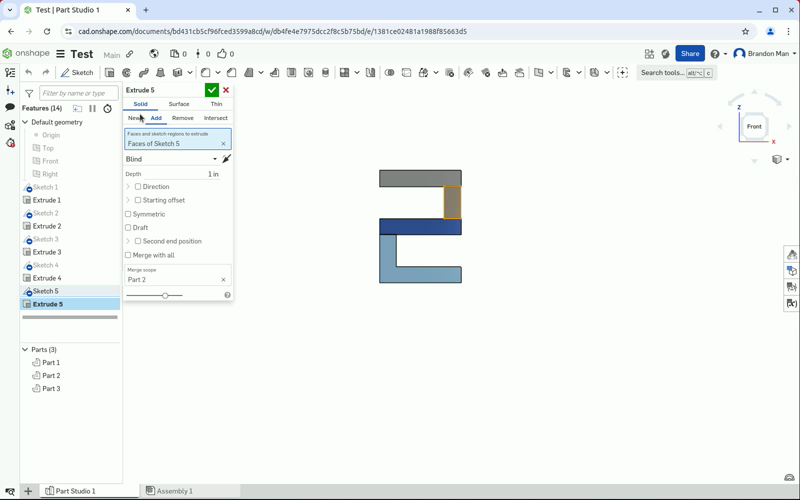
mouse_move(137, 120)
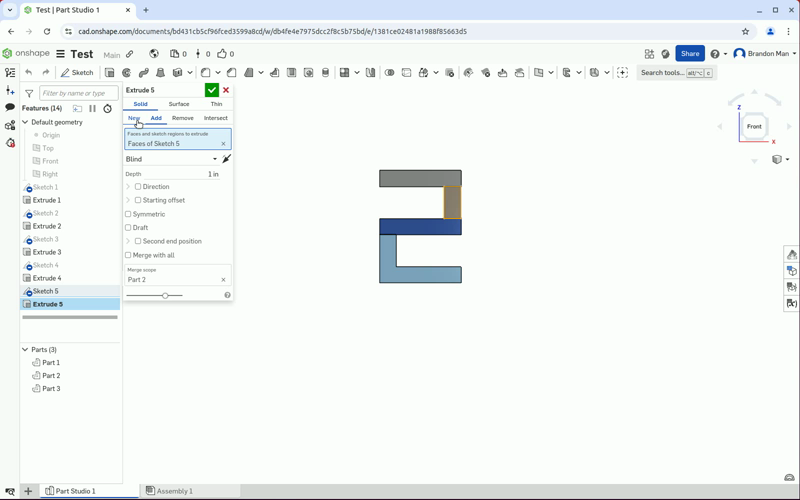
click(137, 120)
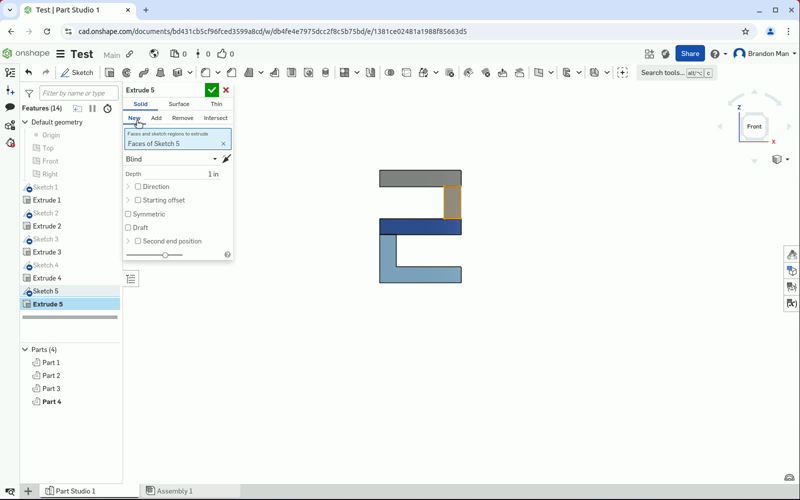
key(tab, 4)
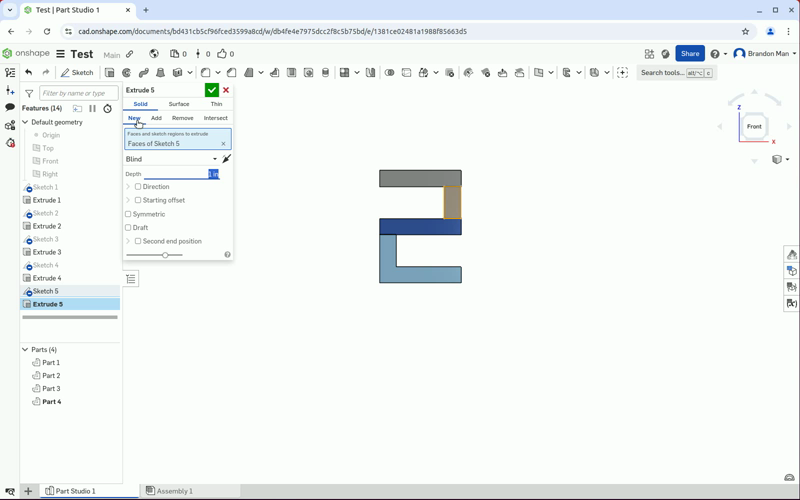
text(-0.241)
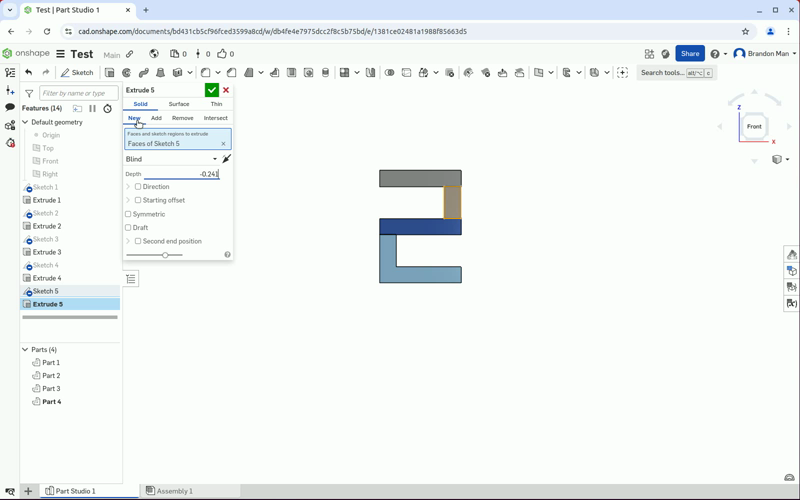
key(enter)
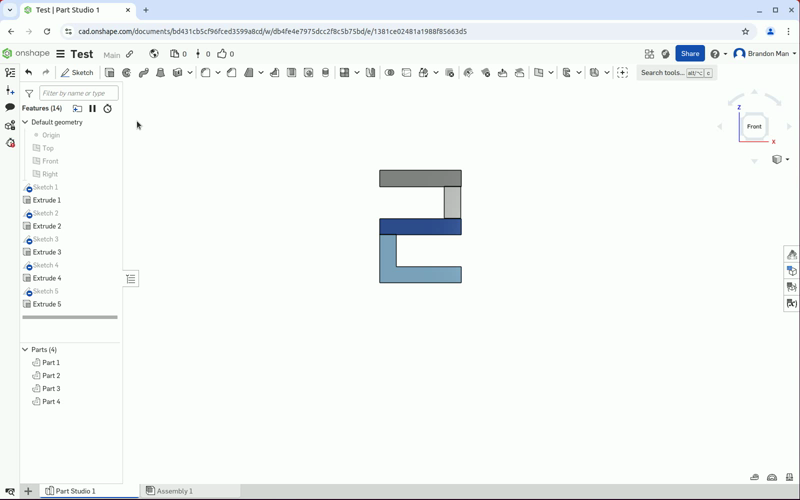
key(shift+h)
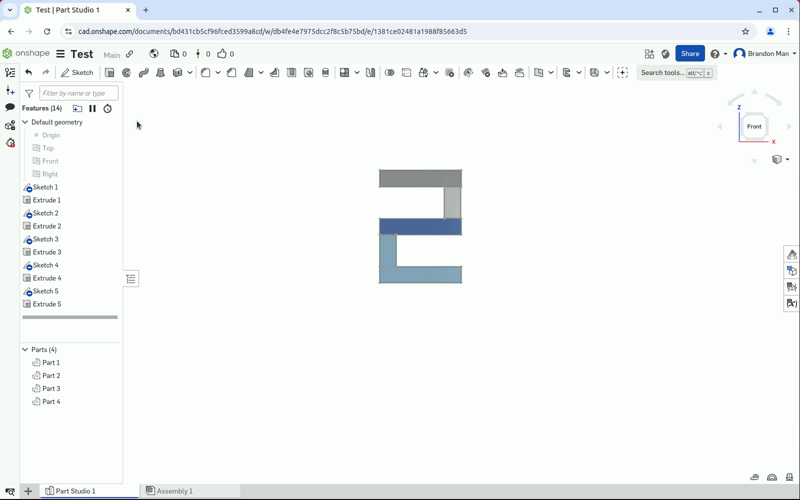
key(shift+h)
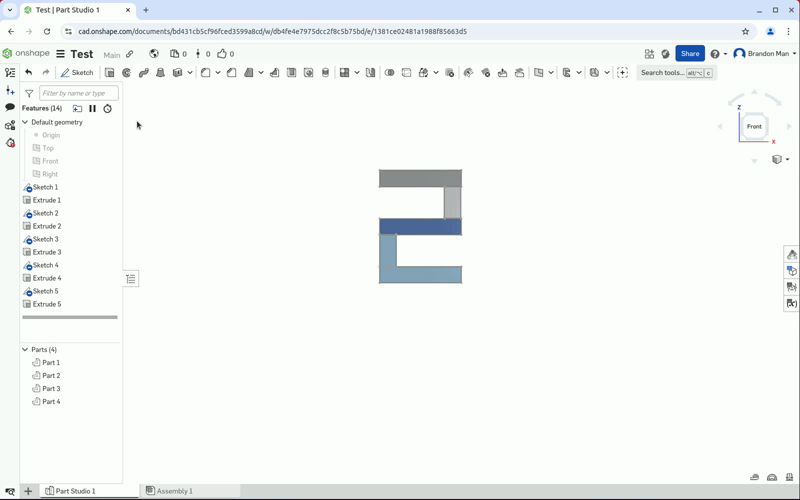
key(shift+7)
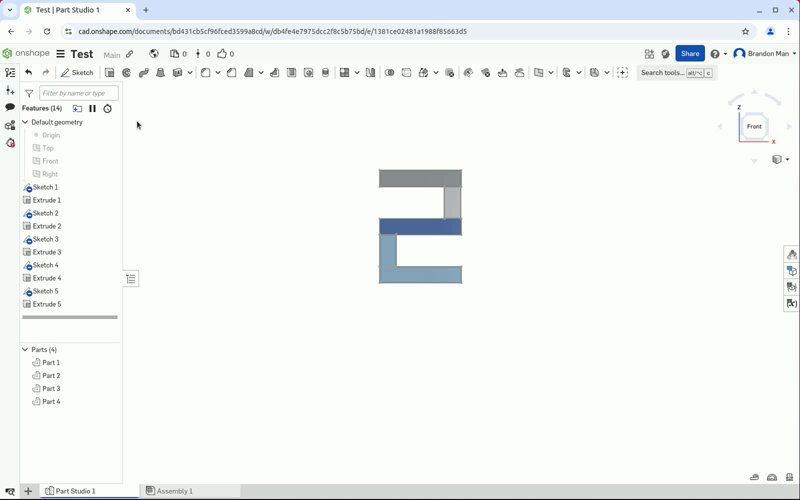
key(left, 2)
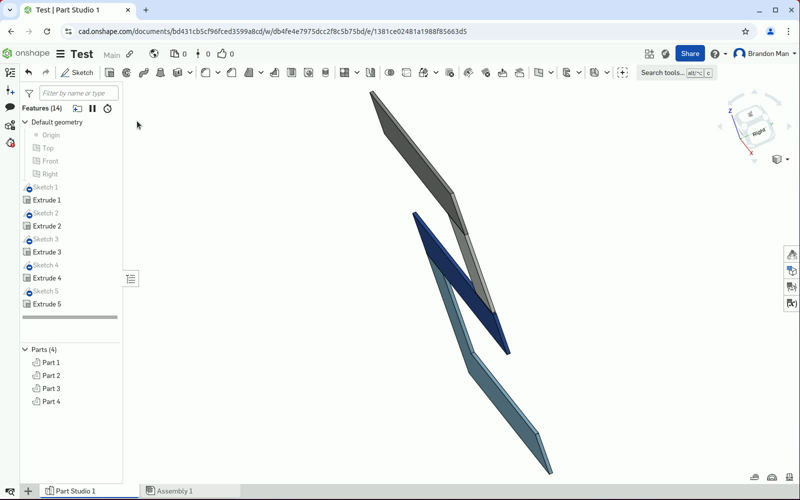
key(down, 2)
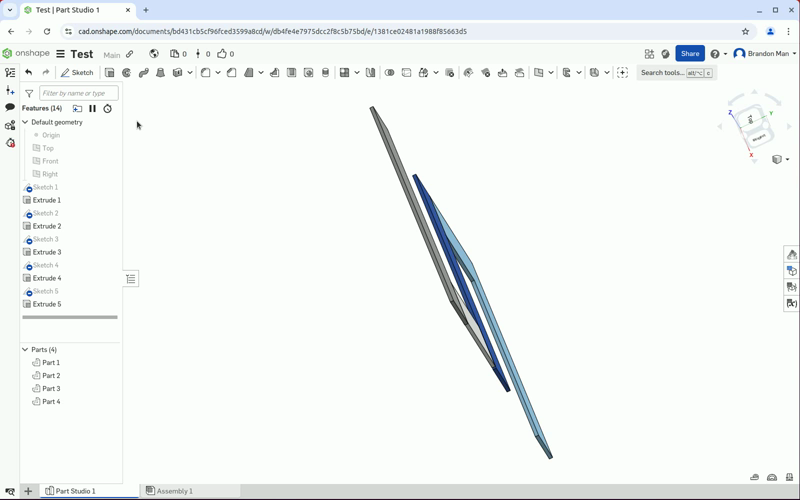
key(up, 2)
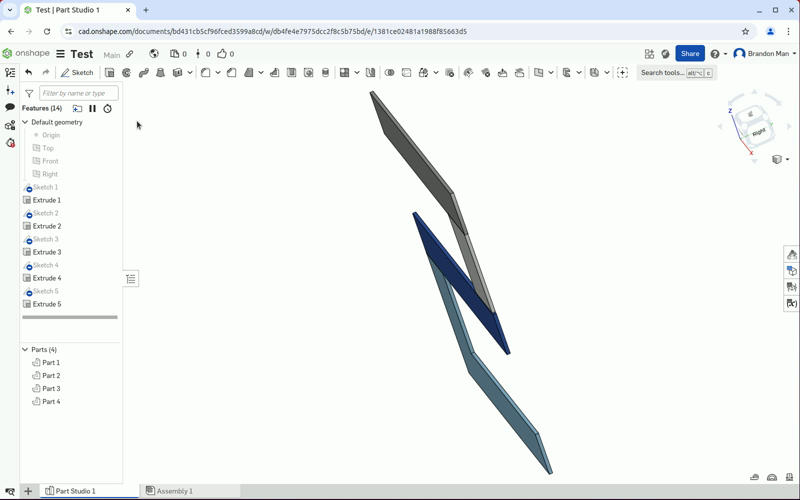
key(right, 2)
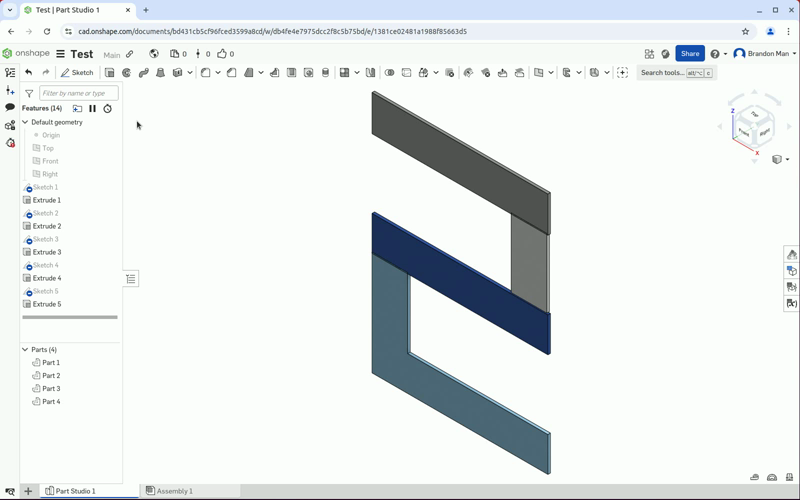
mouse_move(73, 189)
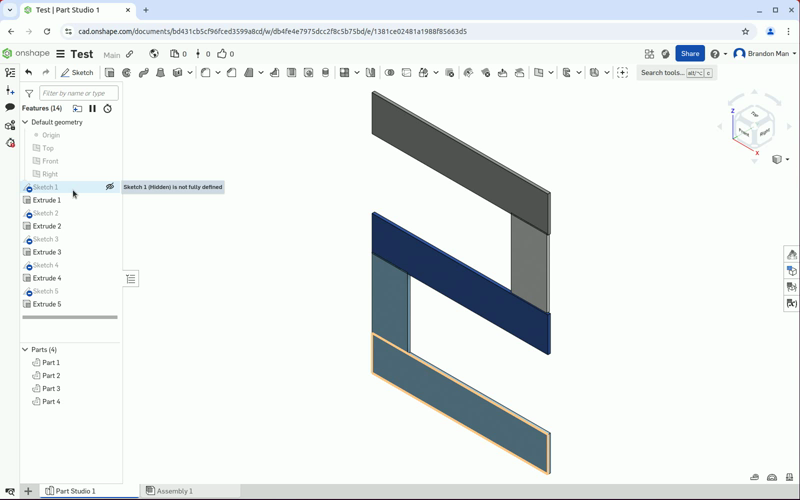
click(73, 189)